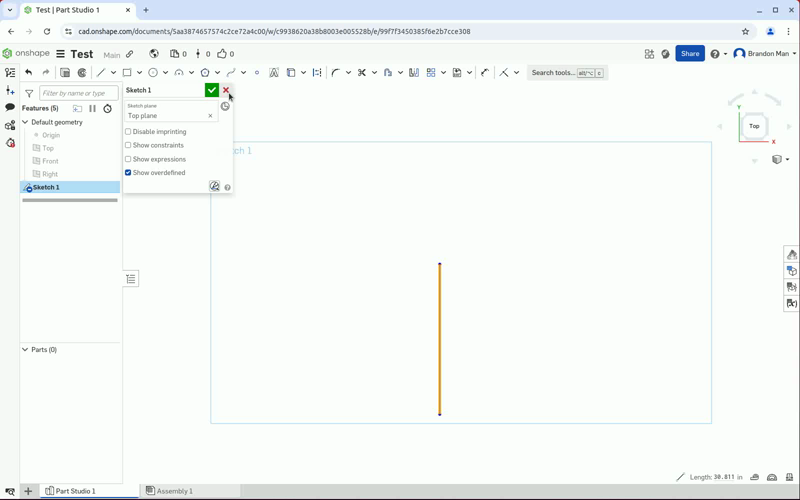
key(shift+h)
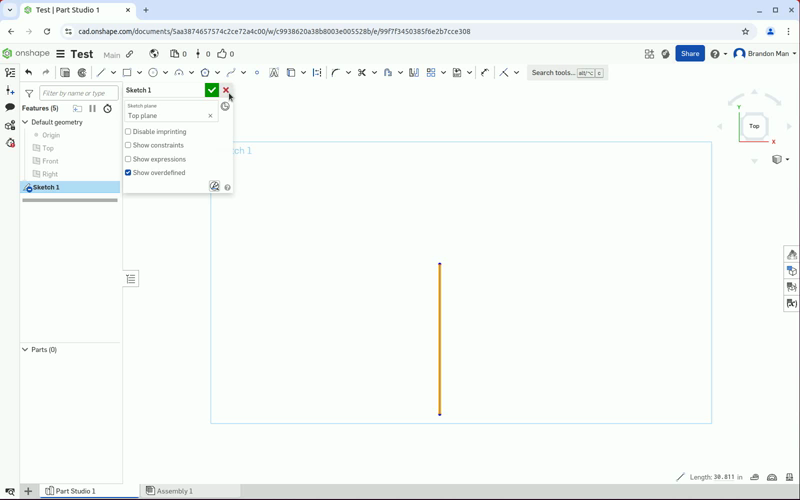
key(shift+s)
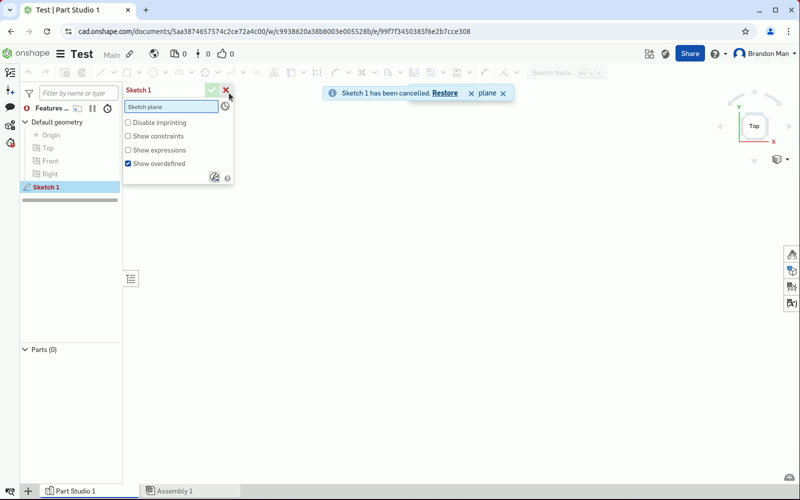
mouse_move(73, 150)
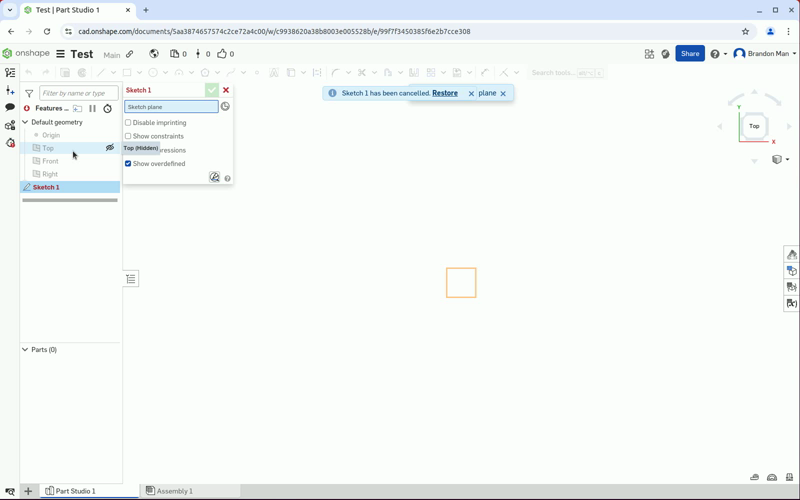
click(73, 150)
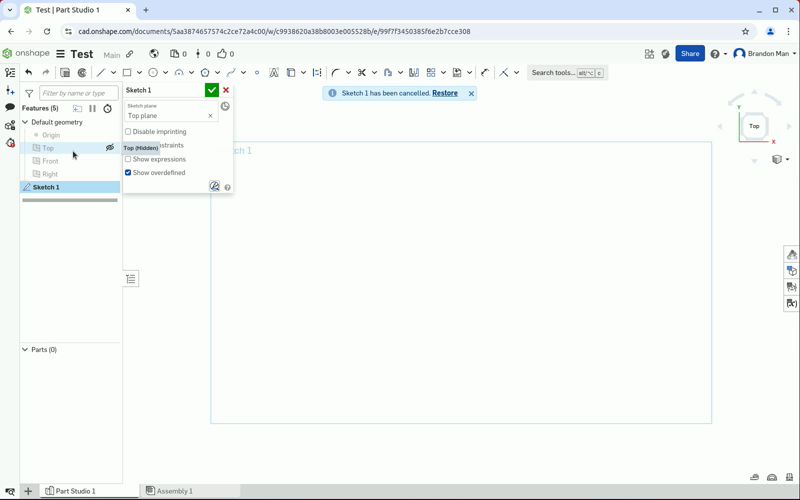
mouse_move(73, 352)
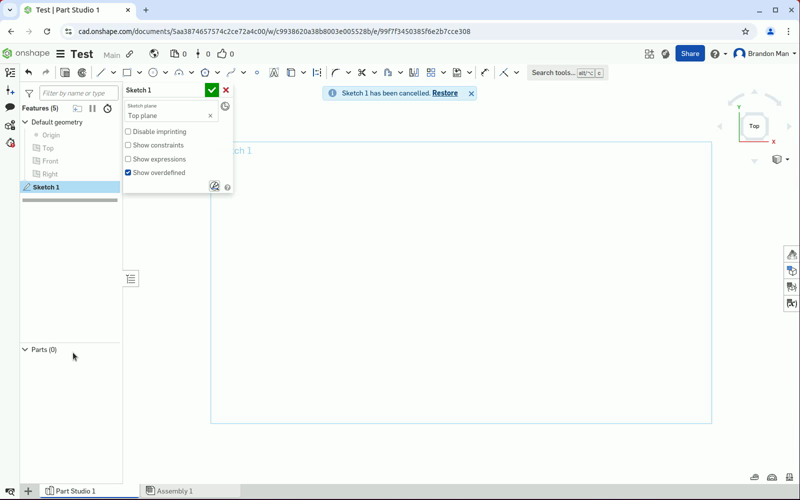
key(y)
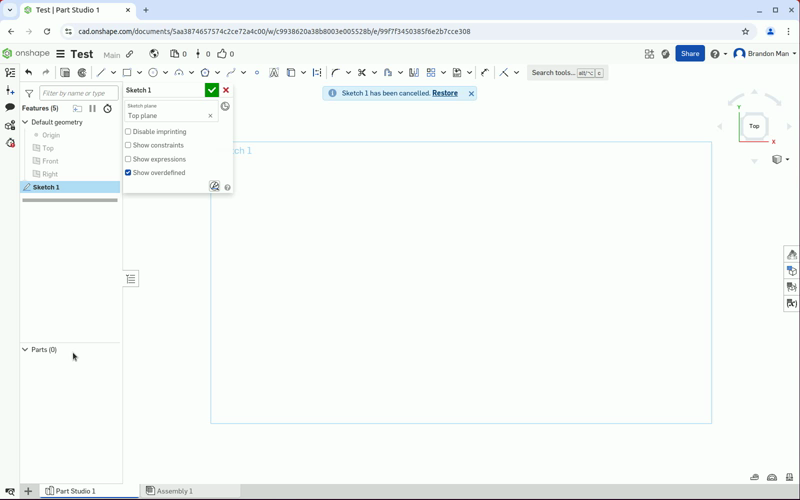
key(l)
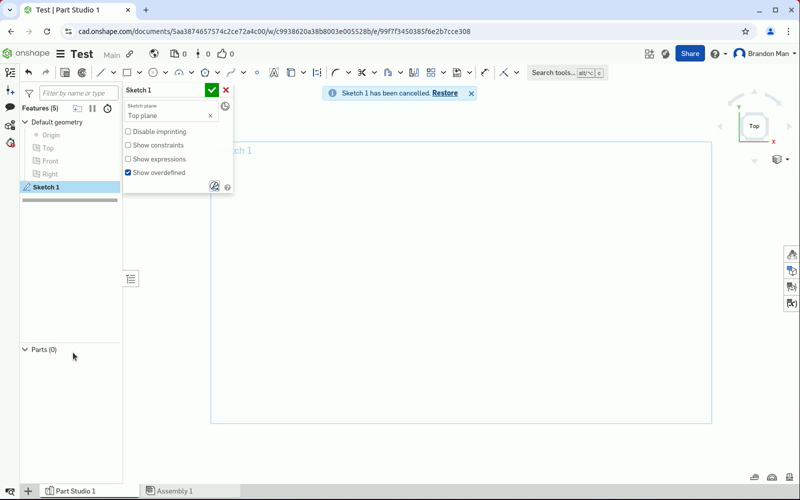
key_down(shift)
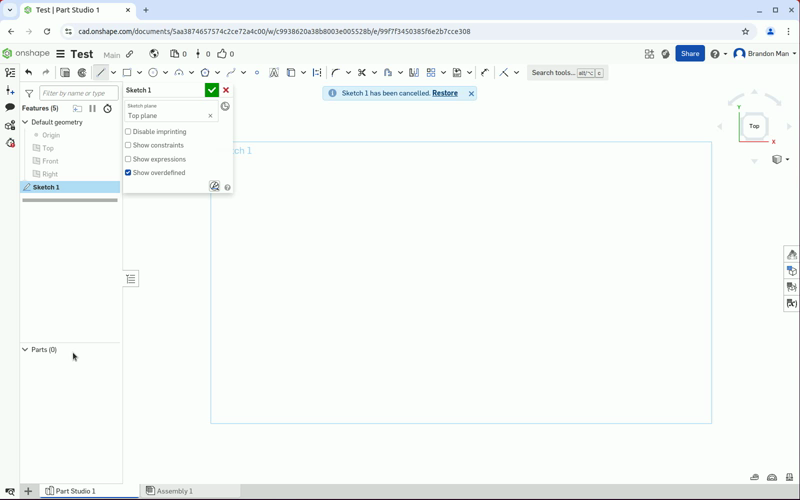
mouse_move(348, 325)
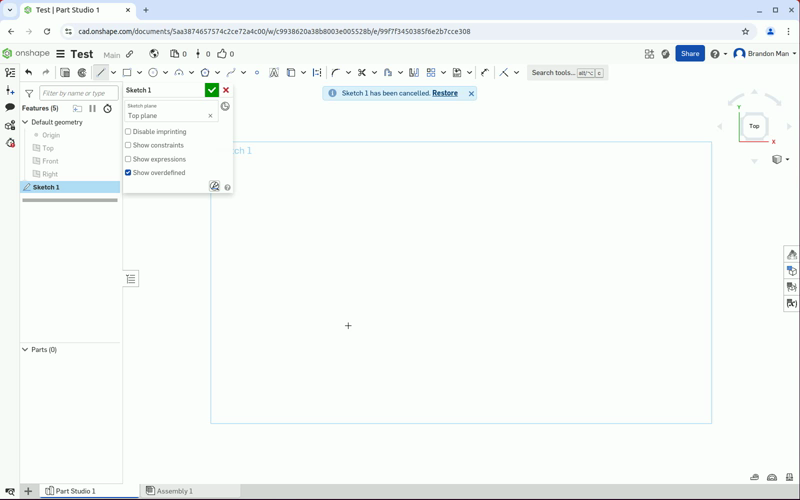
click(348, 325)
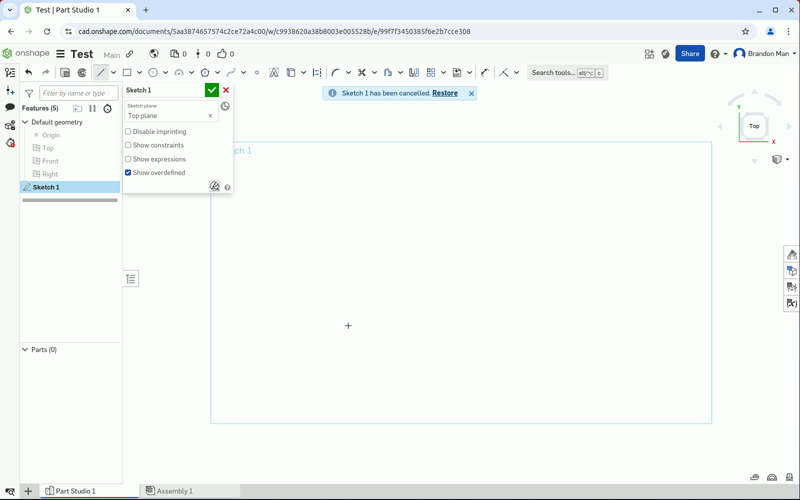
key_up(shift)
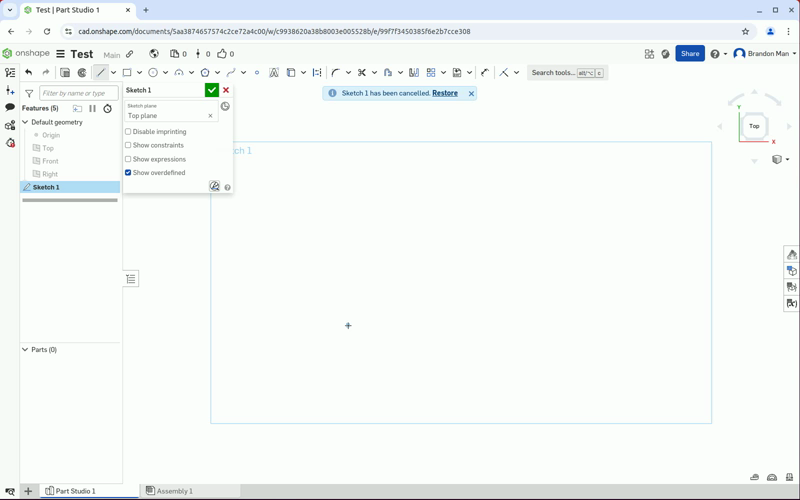
key_down(shift)
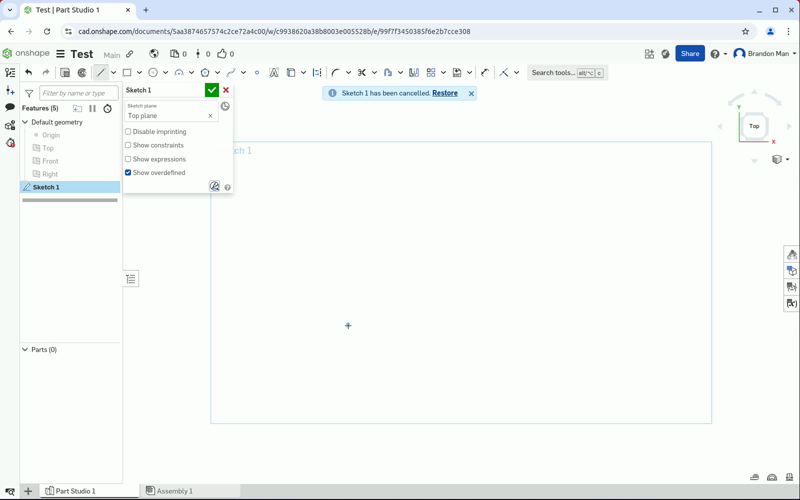
mouse_move(572, 325)
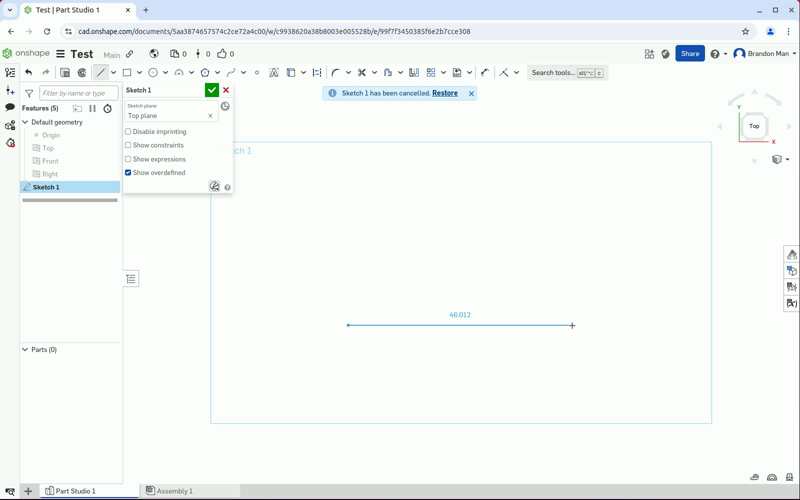
click(572, 325)
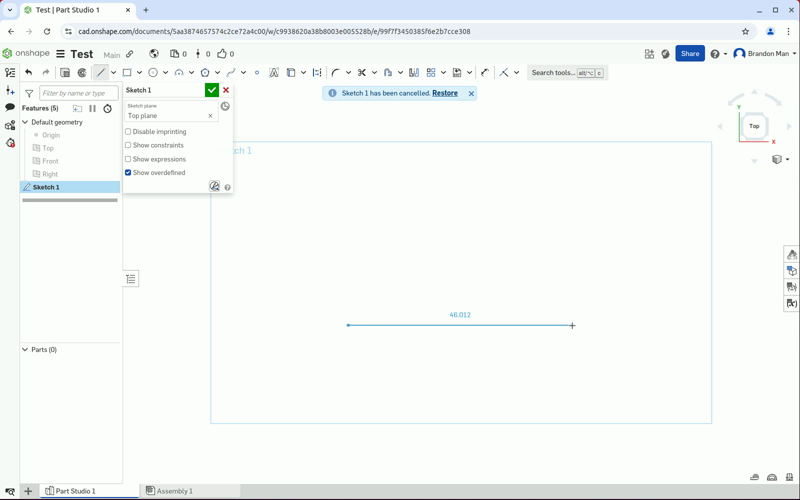
key_up(shift)
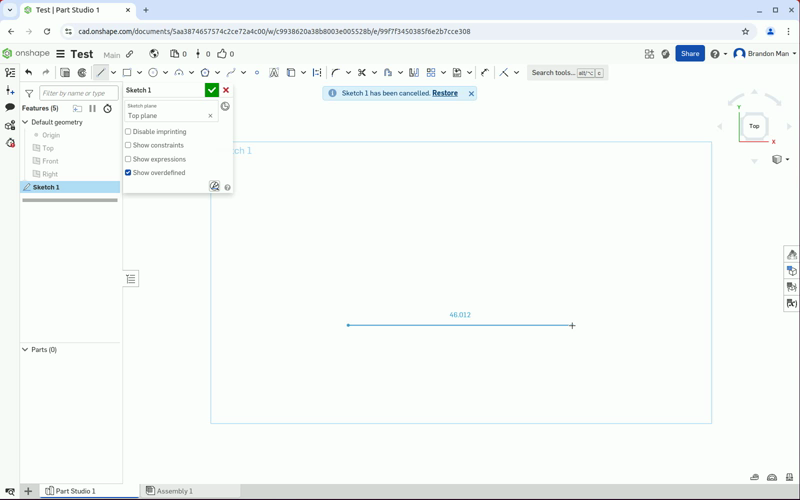
key_down(shift)
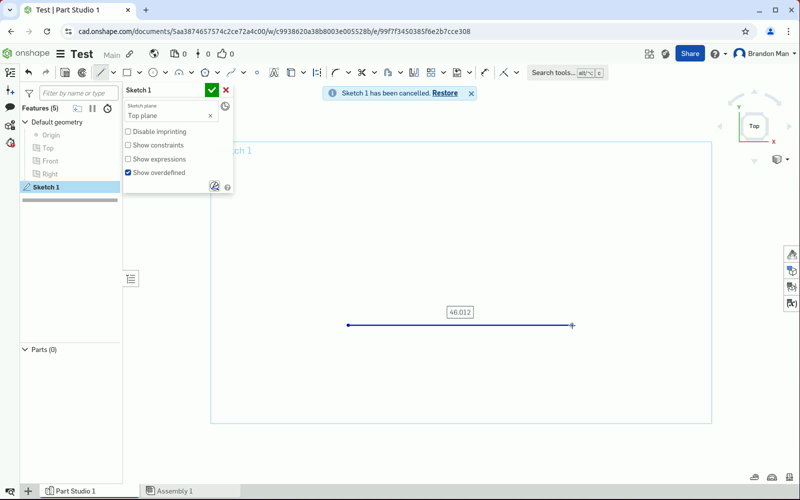
mouse_move(572, 240)
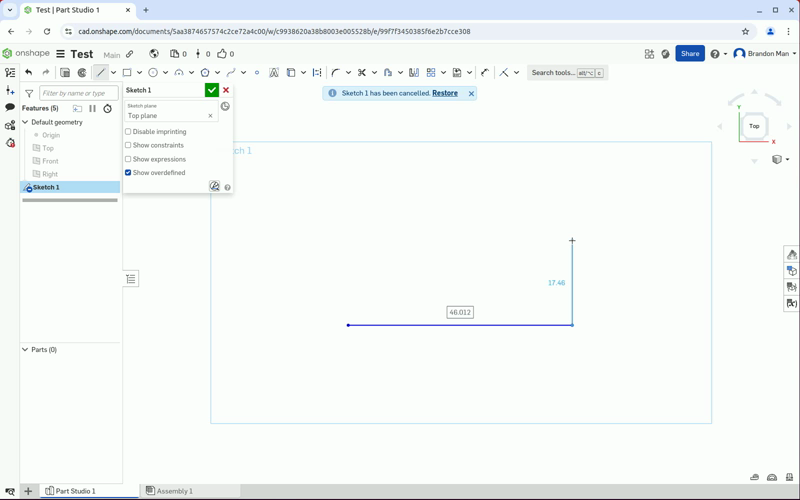
click(572, 240)
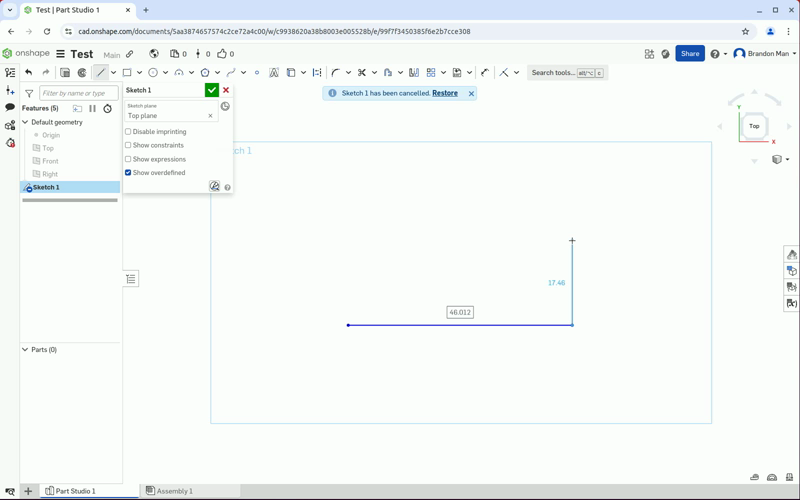
key_up(shift)
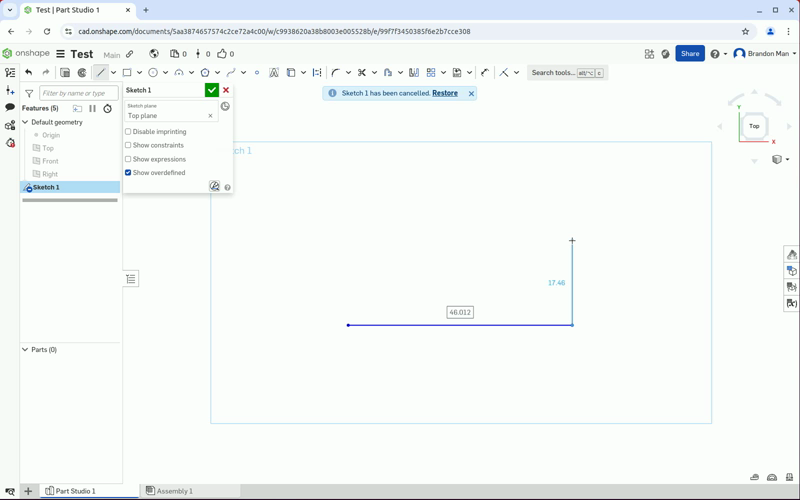
key_down(shift)
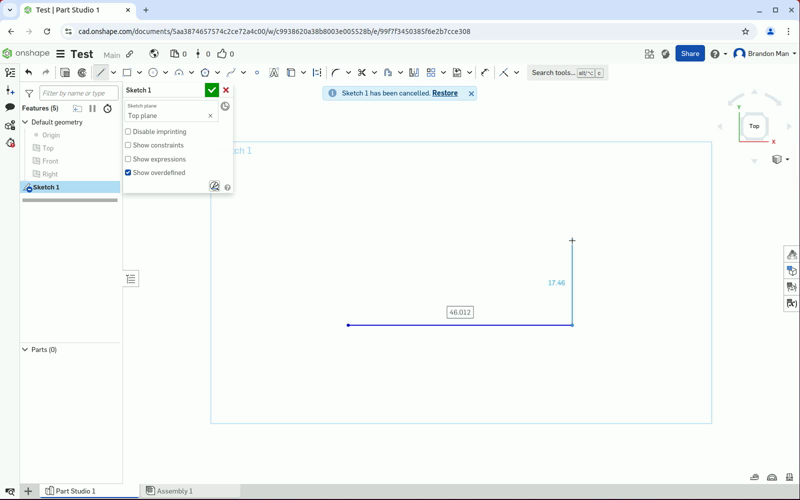
mouse_move(348, 240)
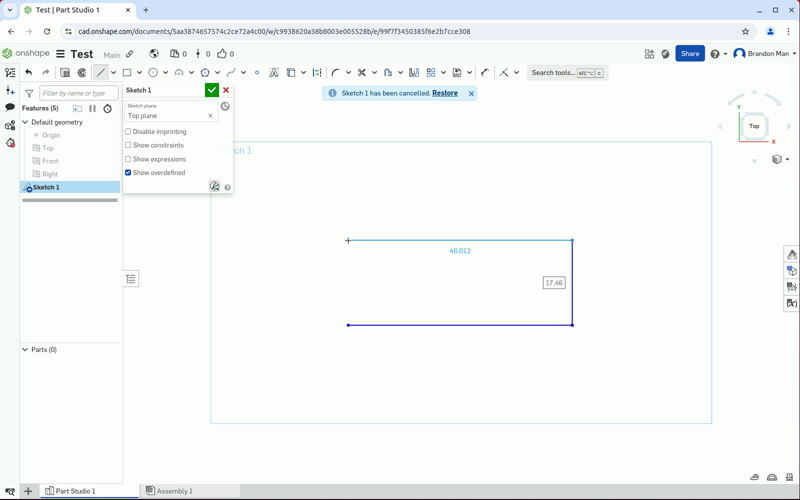
click(348, 240)
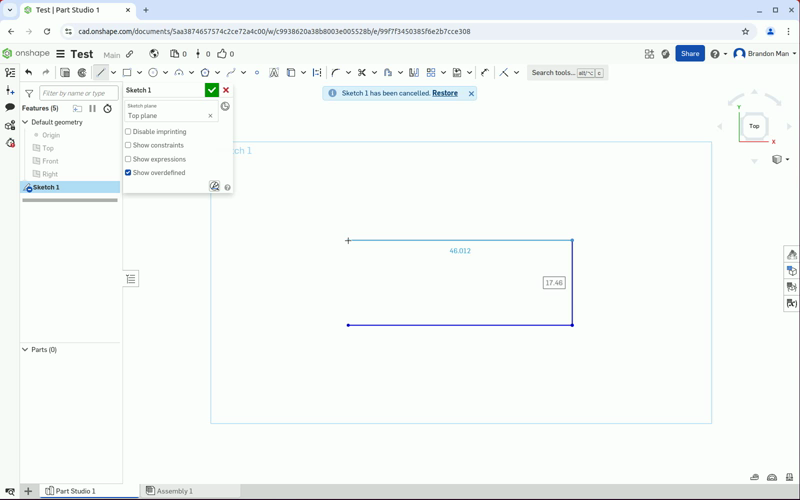
key_up(shift)
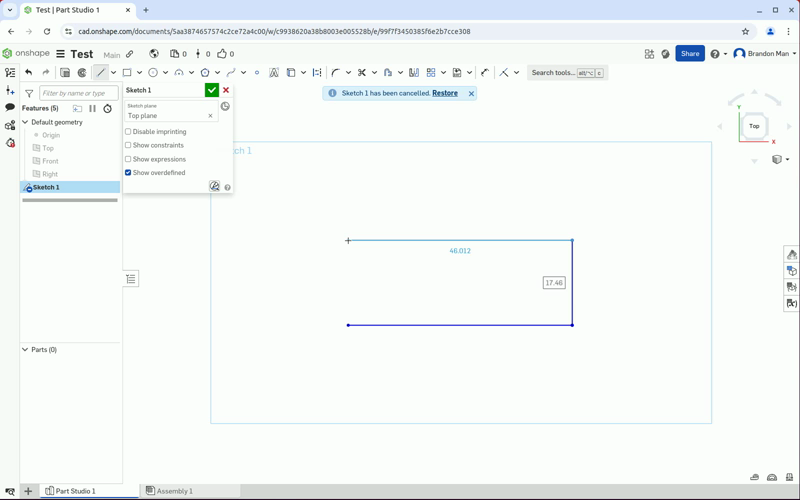
key_down(shift)
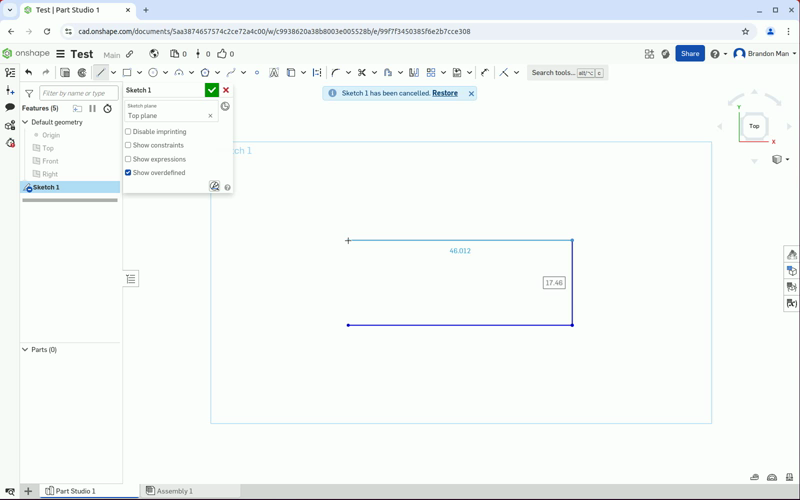
mouse_move(348, 325)
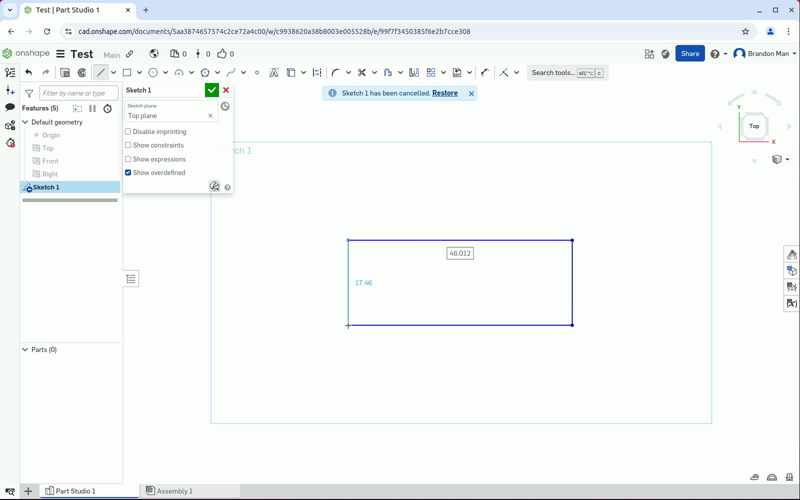
key_up(shift)
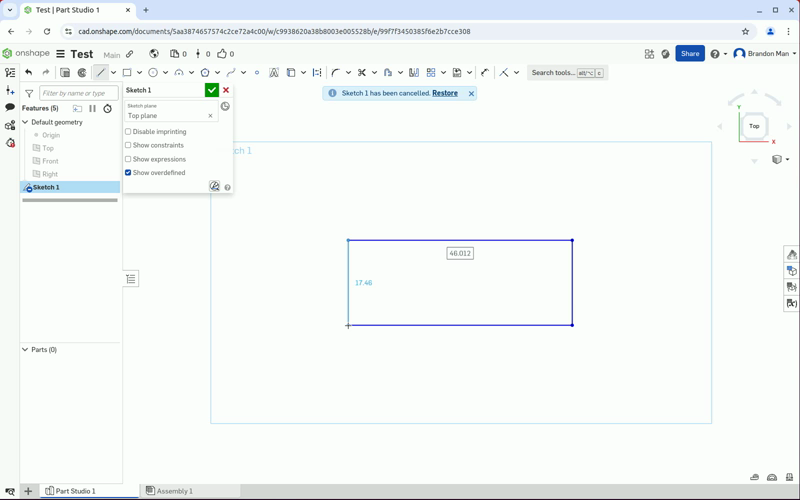
click(348, 325)
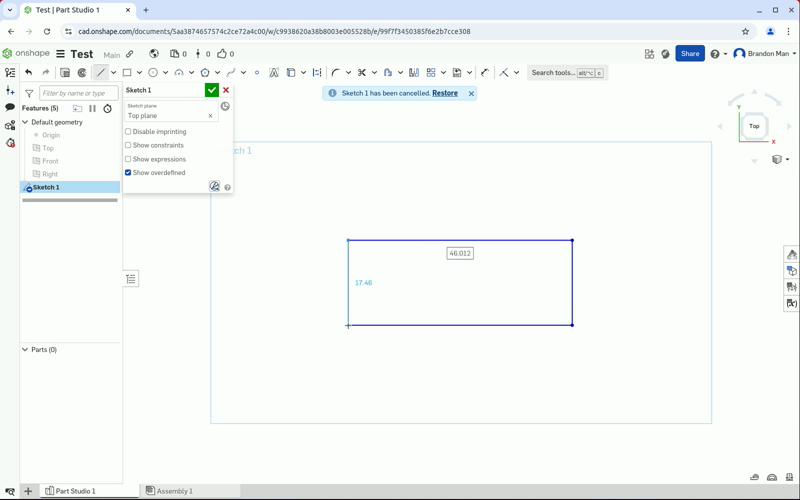
key(esc)
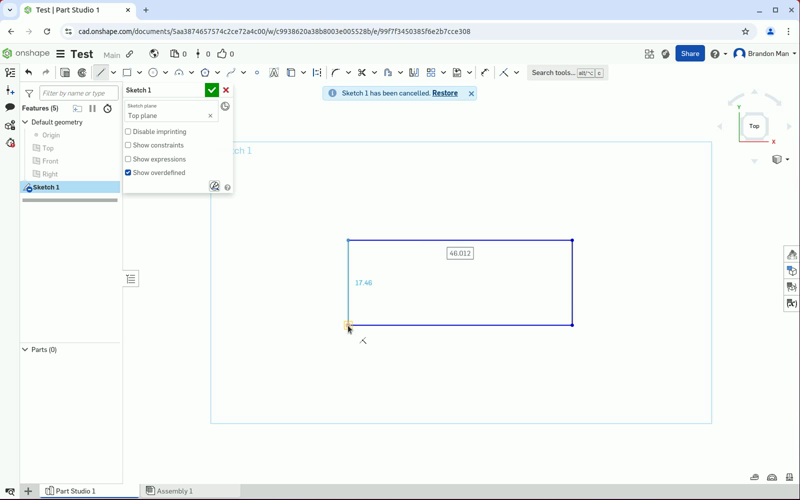
mouse_move(368, 272)
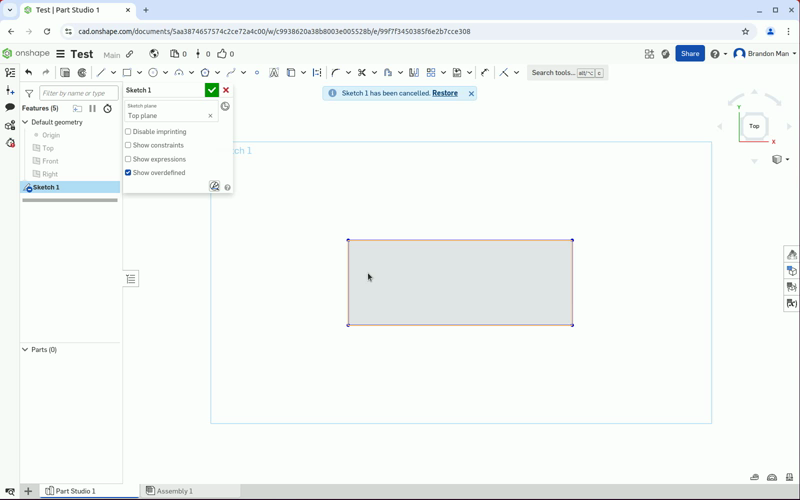
click(368, 272)
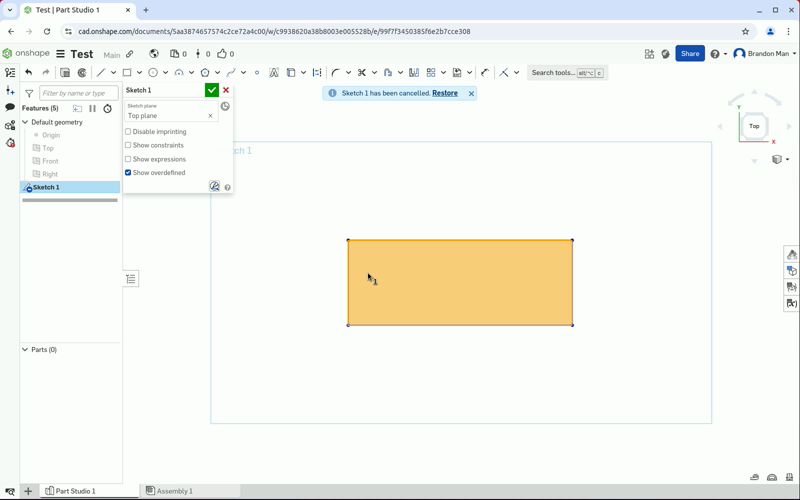
mouse_move(73, 352)
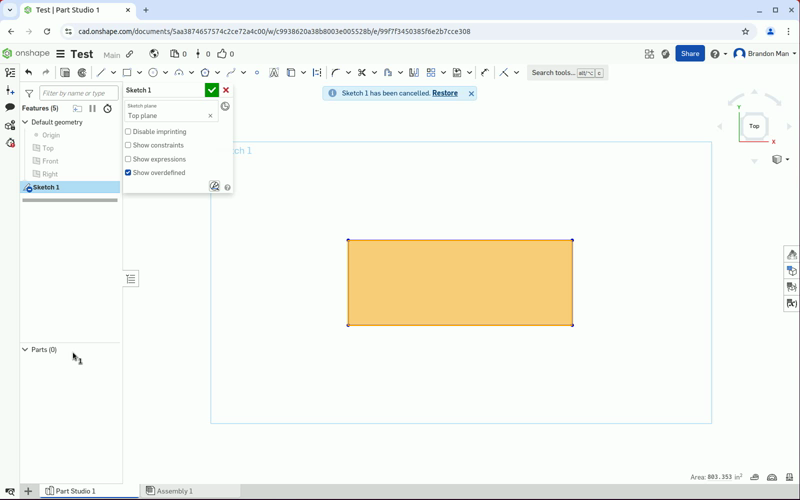
key(shift+y)
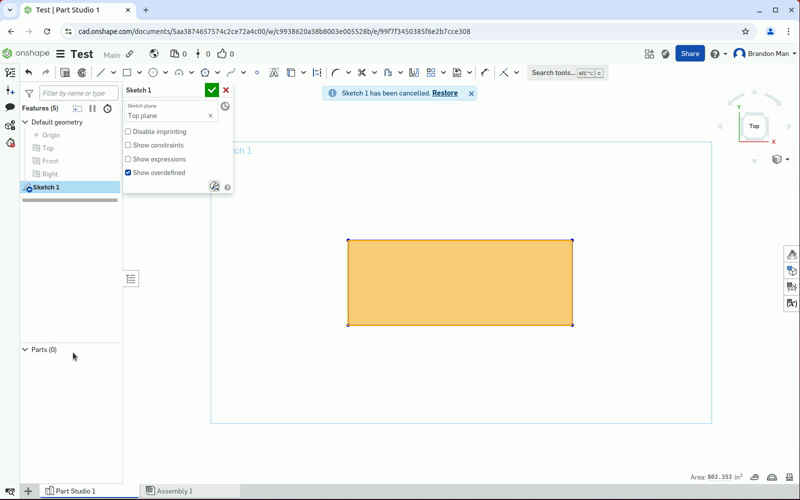
key(shift+e)
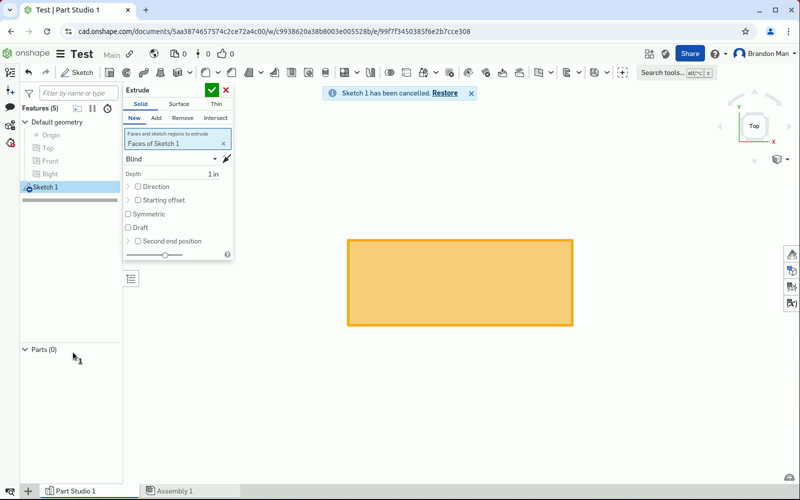
mouse_move(143, 106)
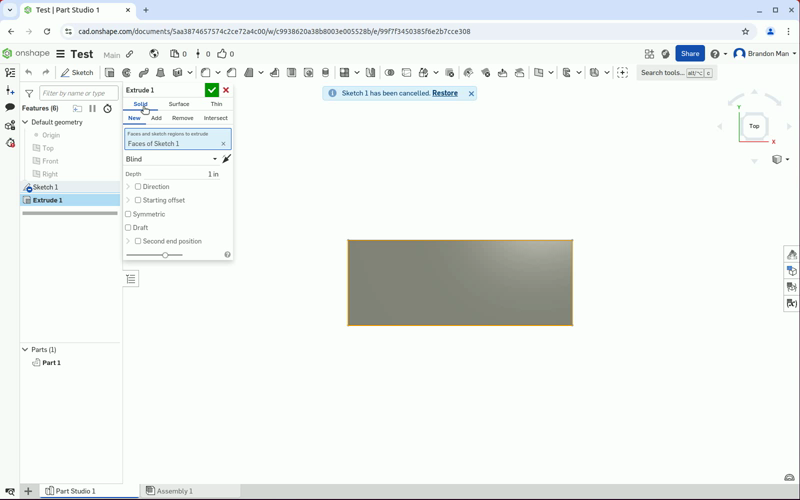
click(143, 106)
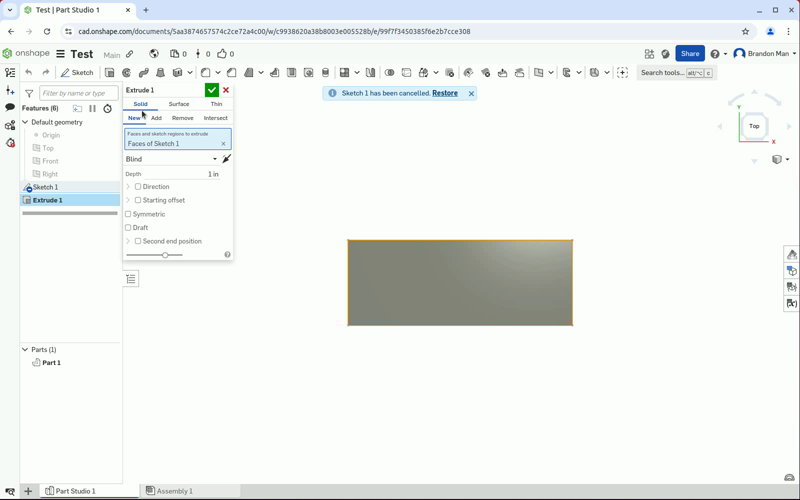
mouse_move(137, 120)
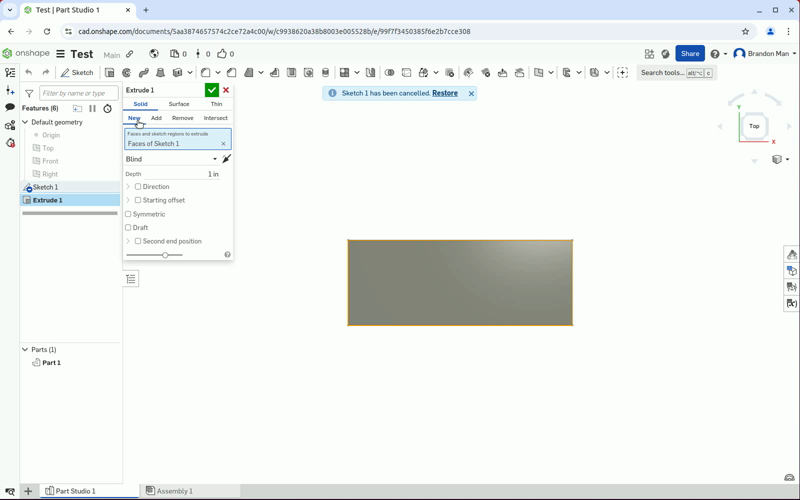
click(137, 120)
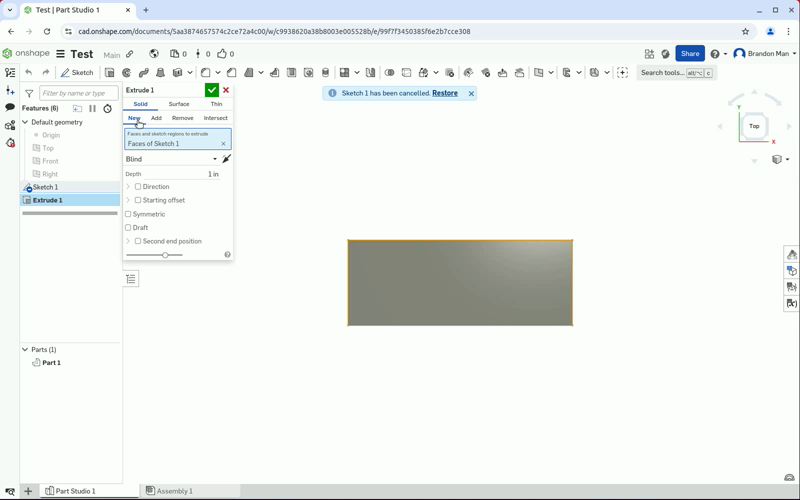
key(tab, 4)
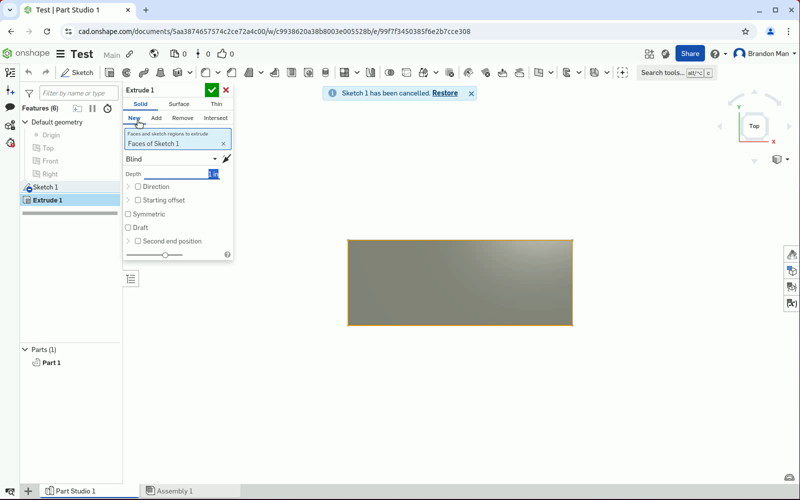
text(0.481)
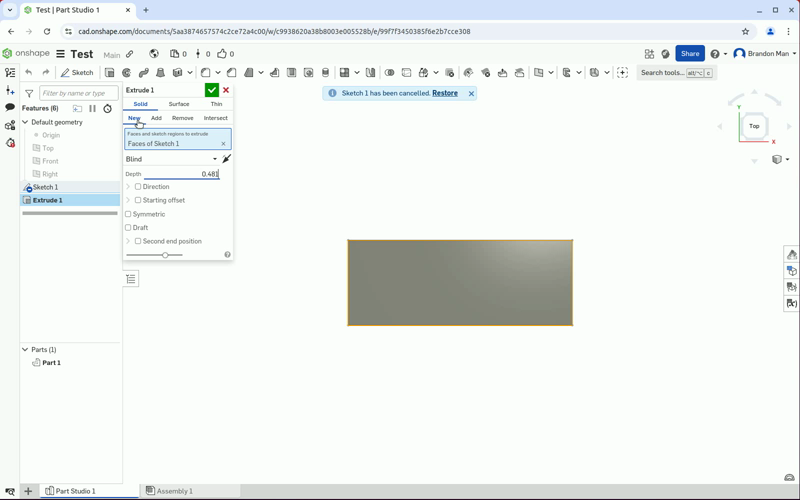
key(enter)
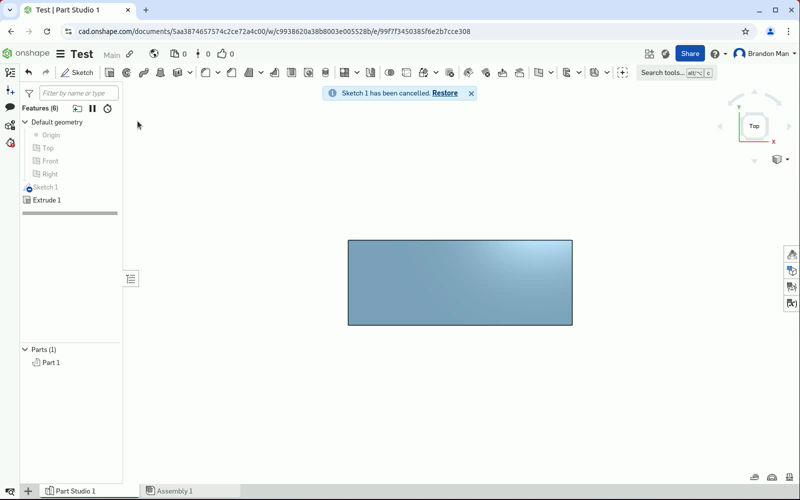
key(shift+h)
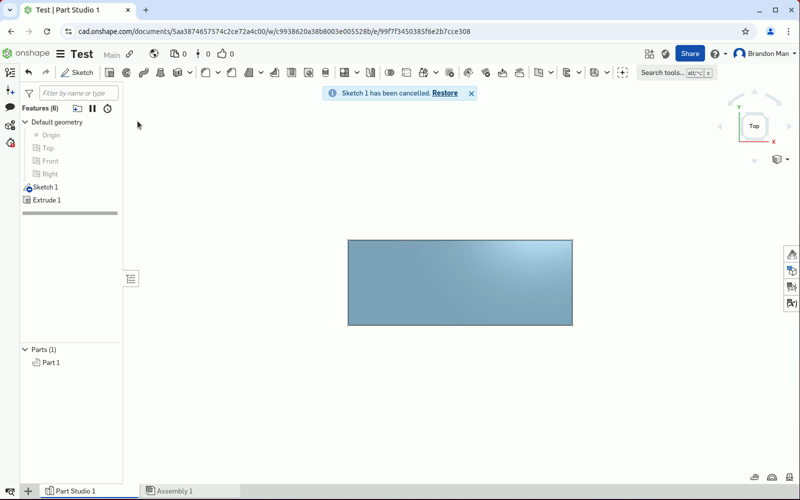
key(shift+h)
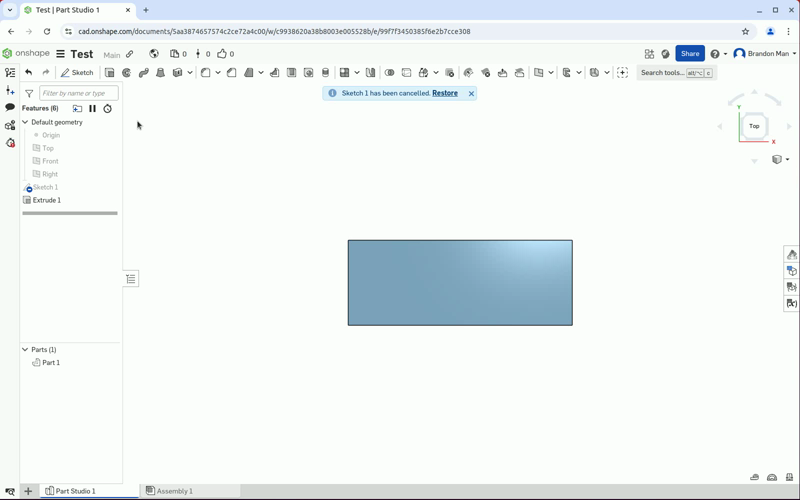
mouse_move(73, 189)
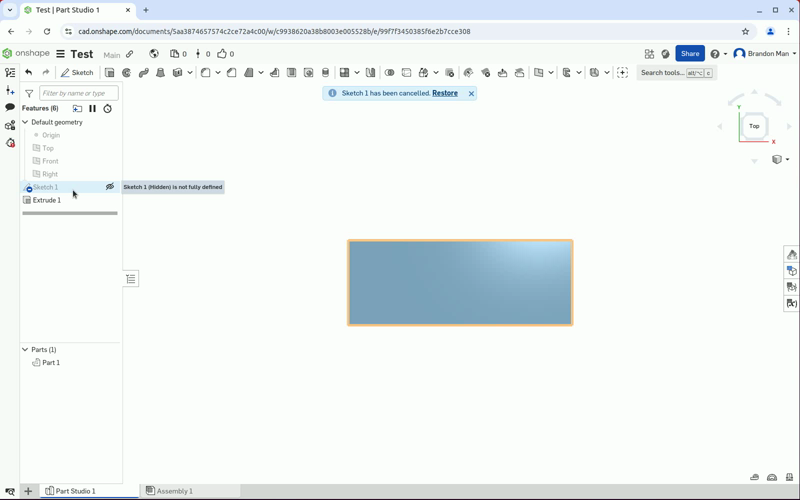
click(73, 189)
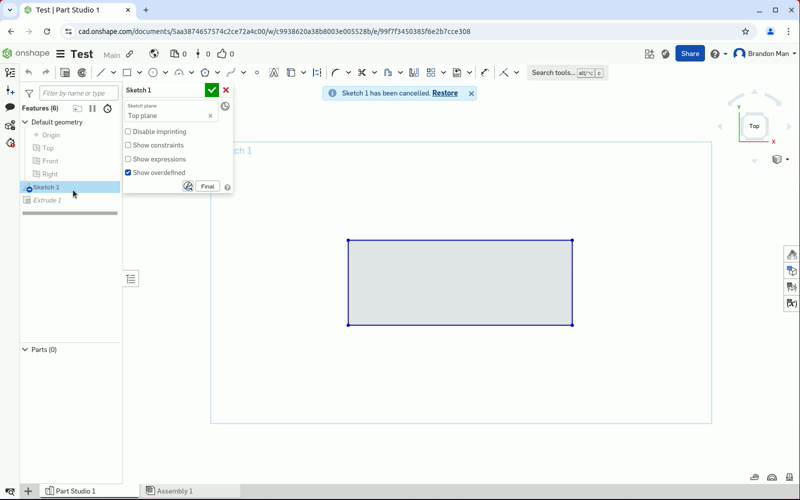
mouse_move(229, 92)
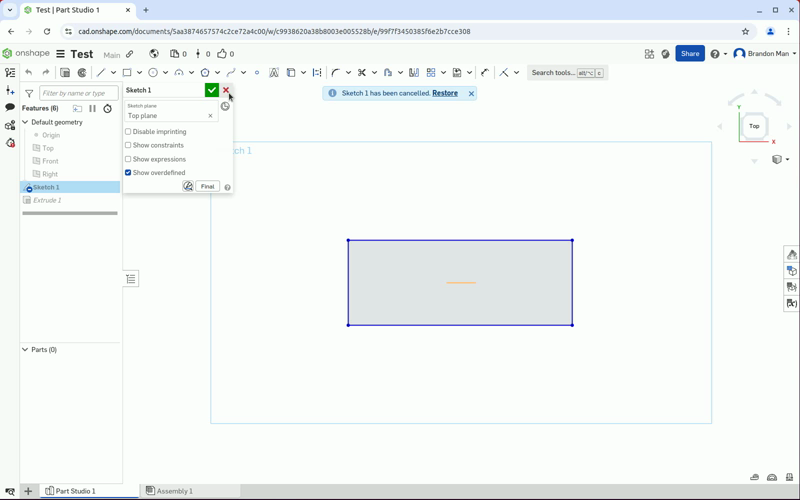
click(229, 92)
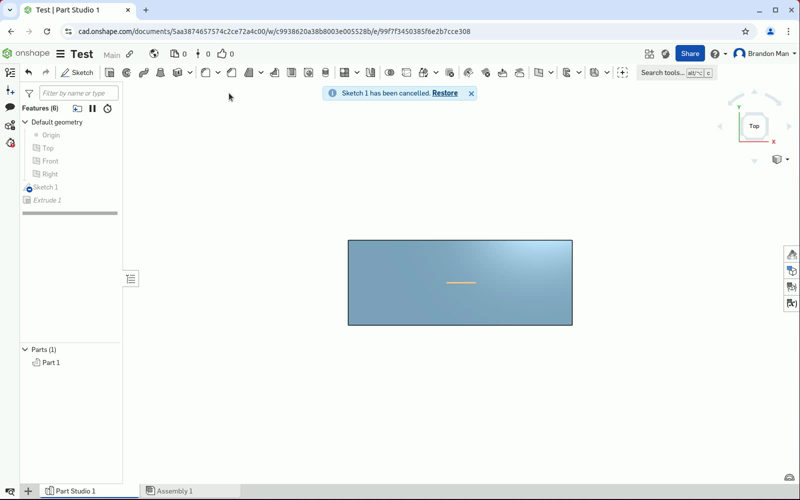
mouse_move(541, 75)
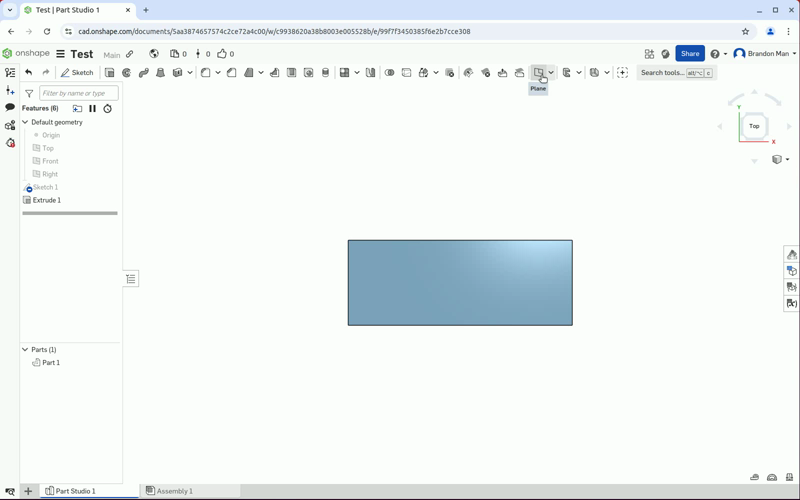
click(541, 75)
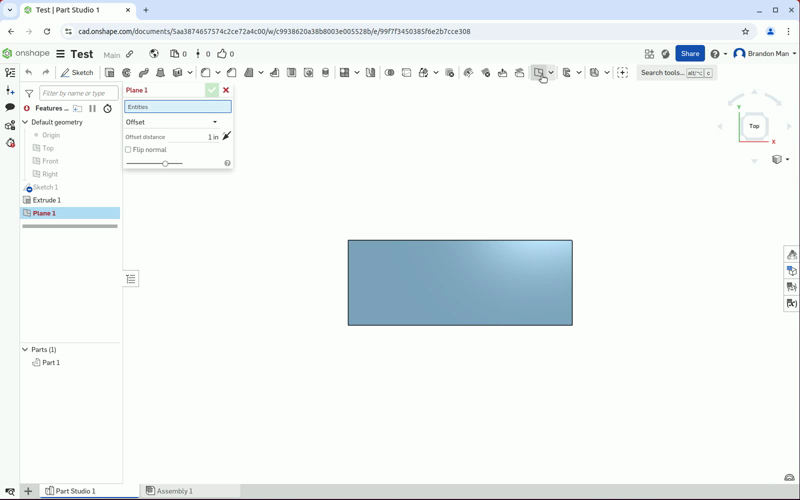
mouse_move(73, 150)
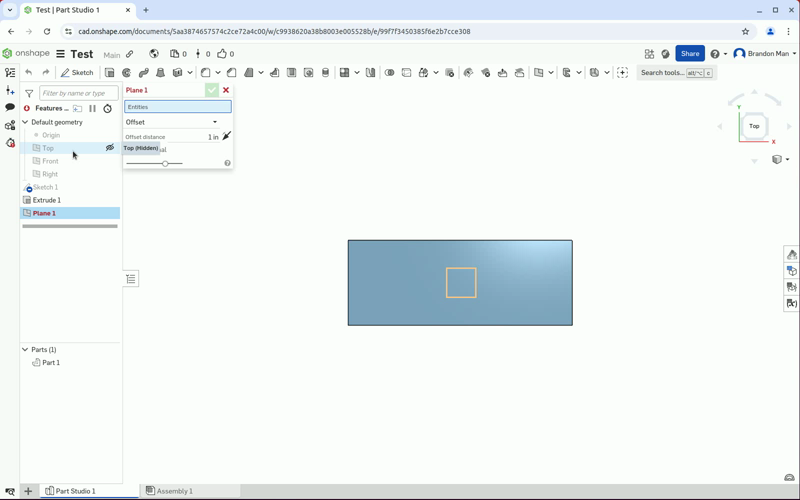
click(73, 150)
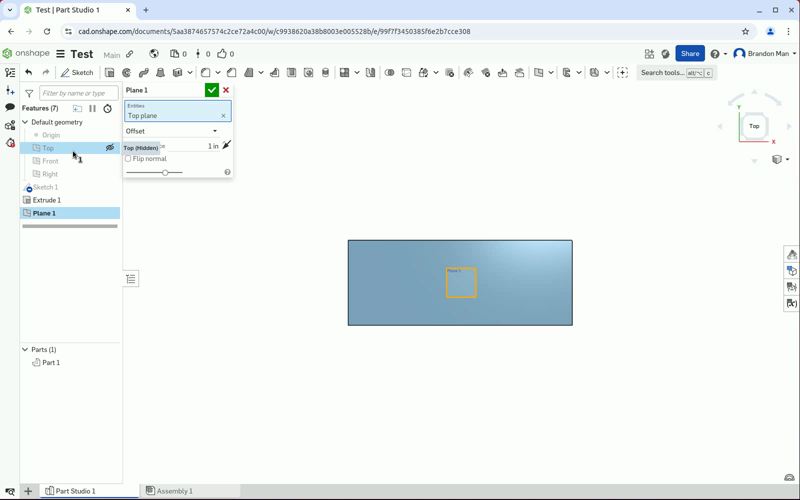
key(tab, 2)
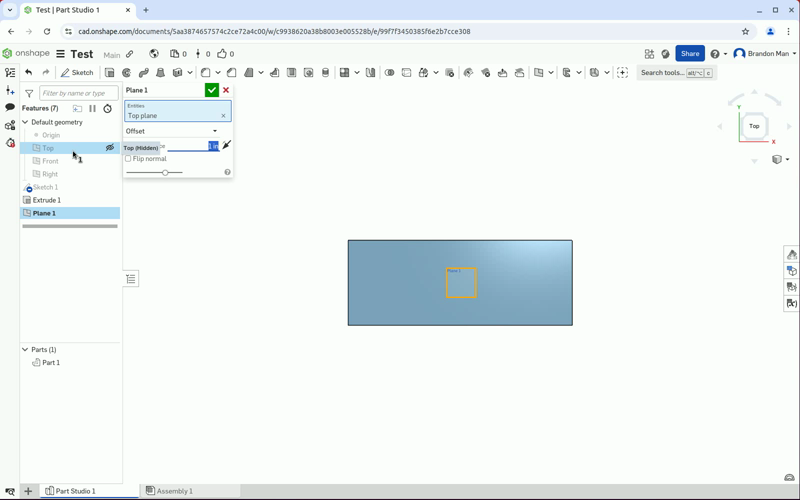
text(0.493)
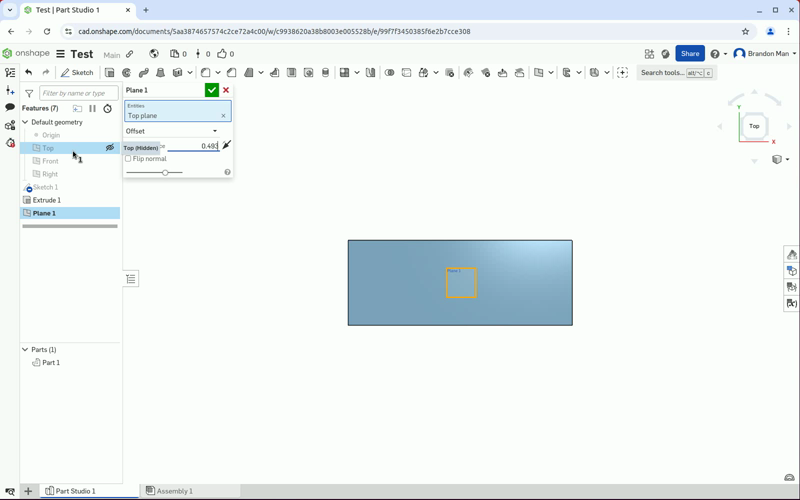
key(enter, 2)
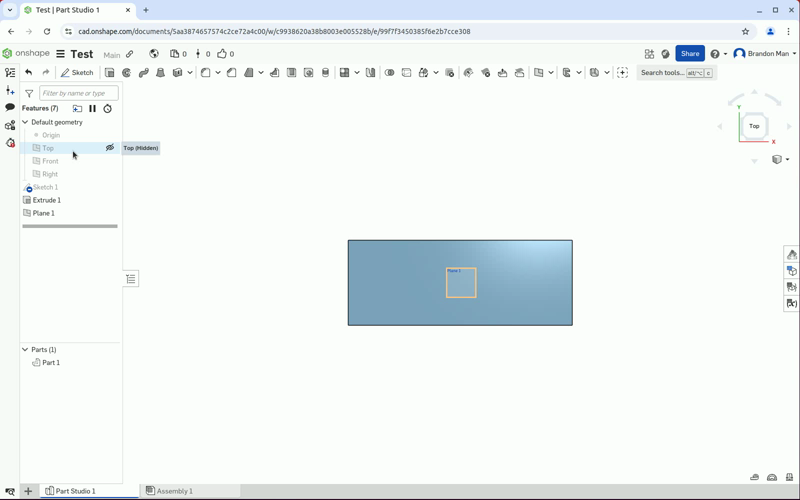
key(shift+s)
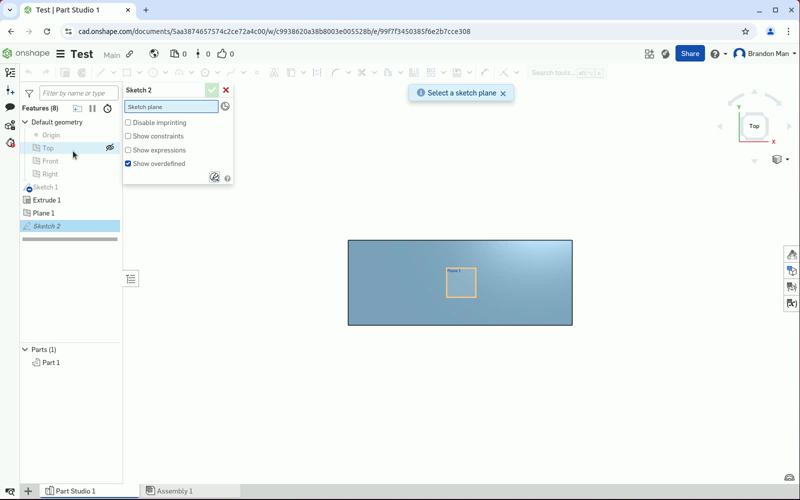
mouse_move(73, 215)
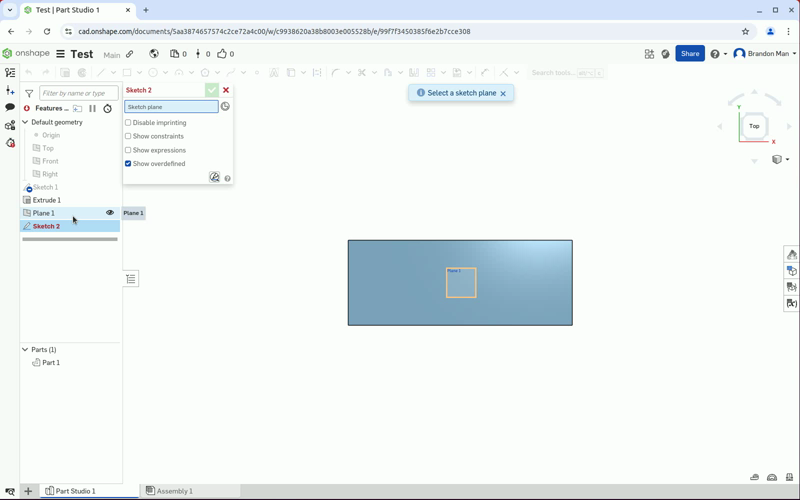
click(73, 215)
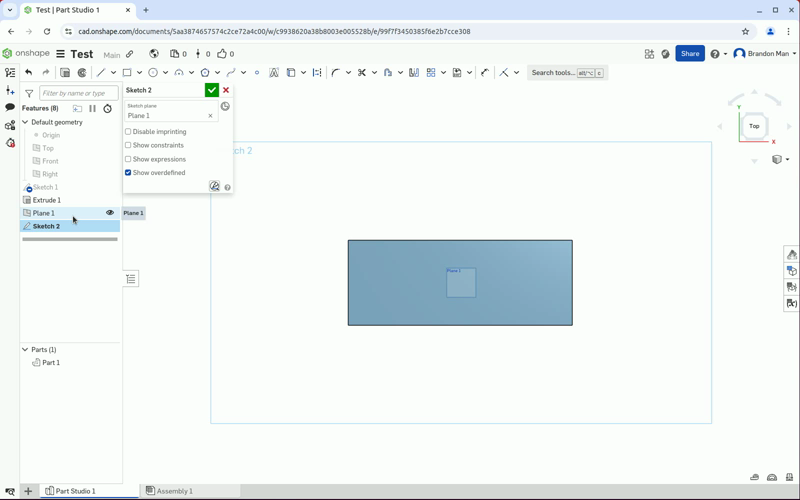
mouse_move(73, 352)
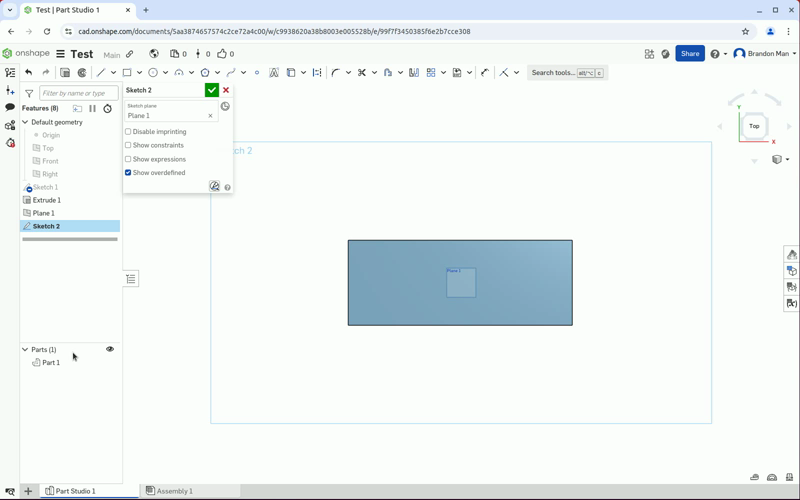
key(y)
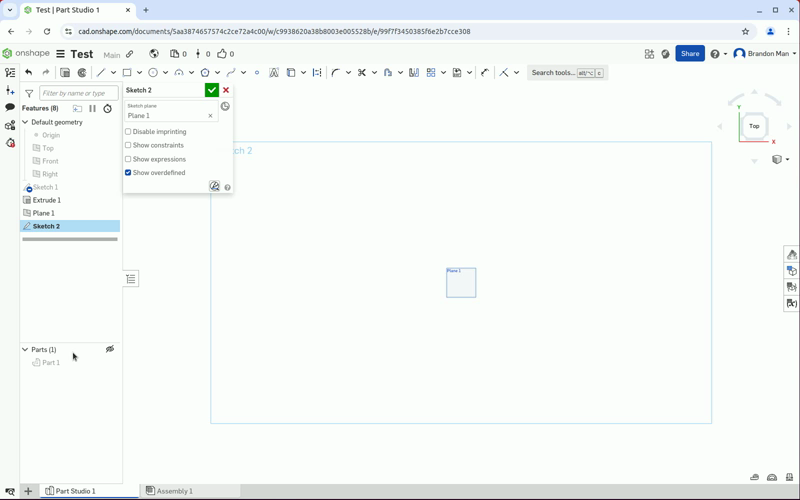
key(l)
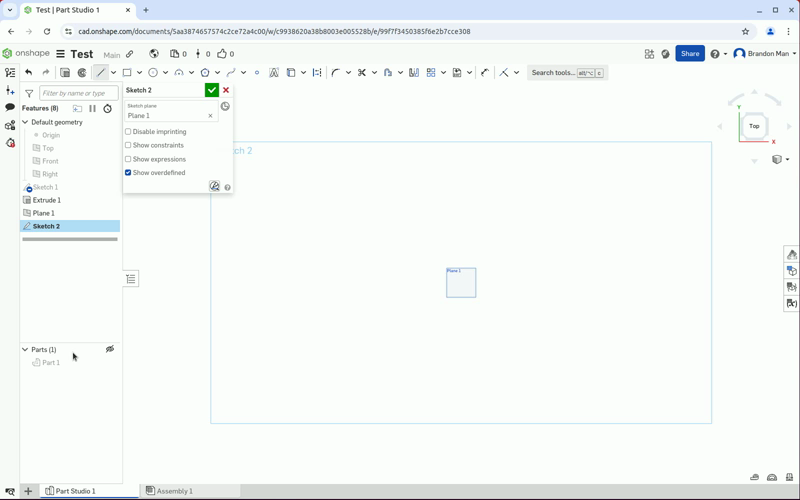
key_down(shift)
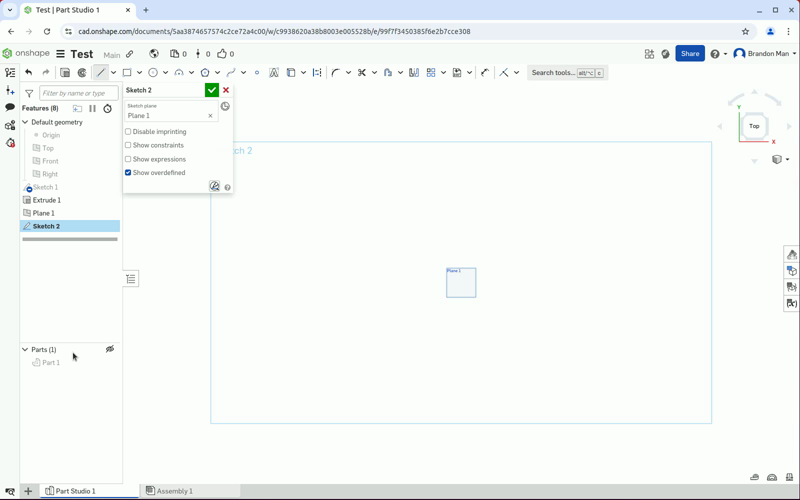
mouse_move(531, 268)
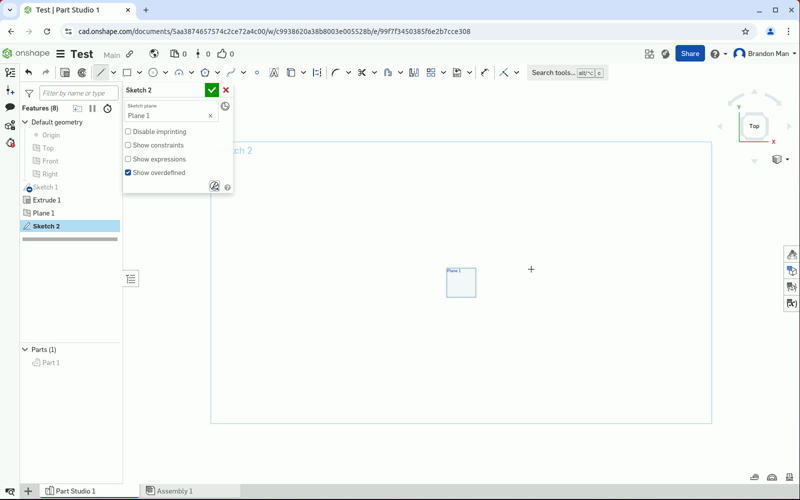
click(531, 268)
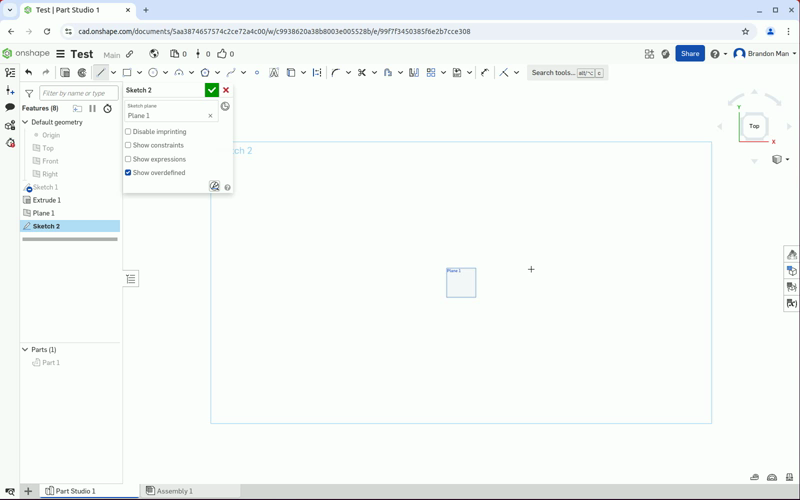
key_up(shift)
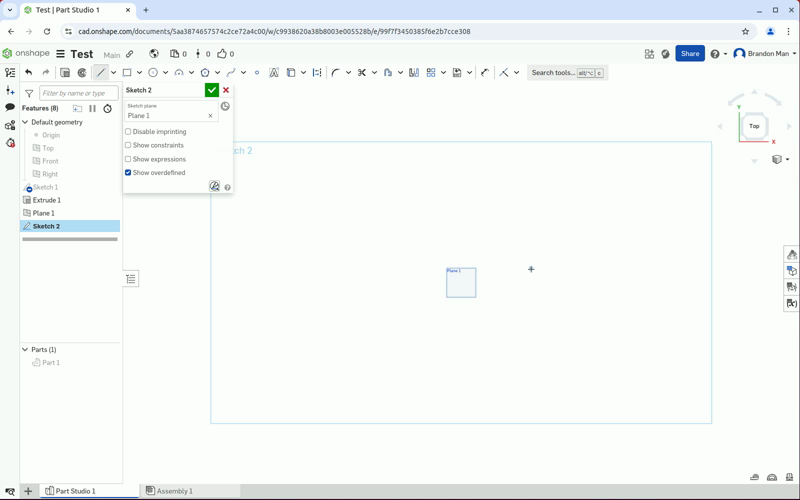
key_down(shift)
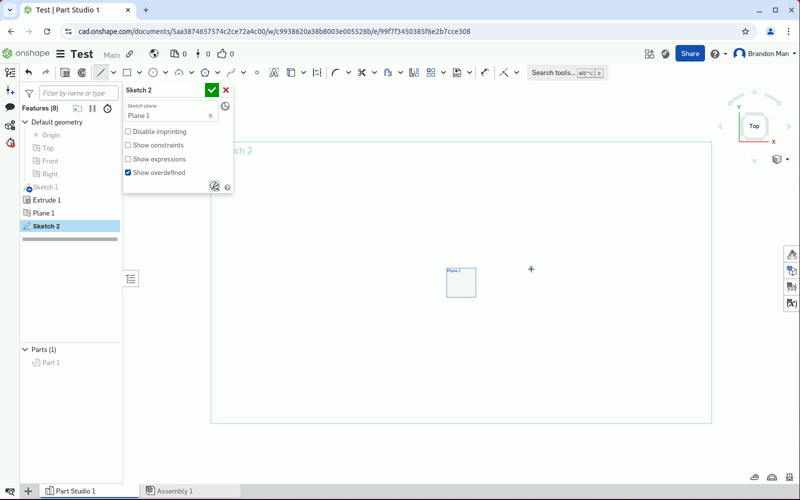
mouse_move(561, 268)
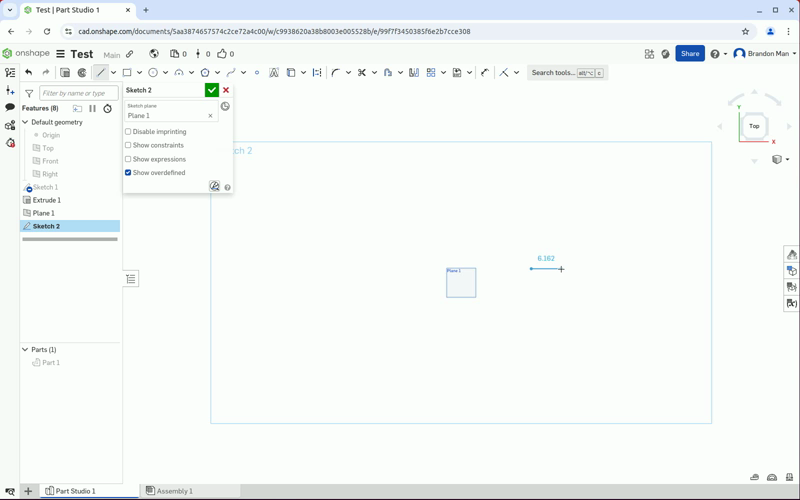
mouse_move(574, 268)
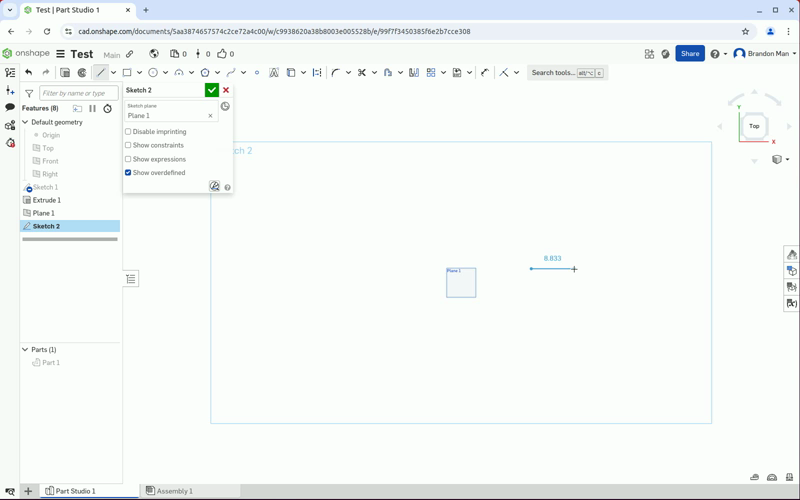
click(574, 268)
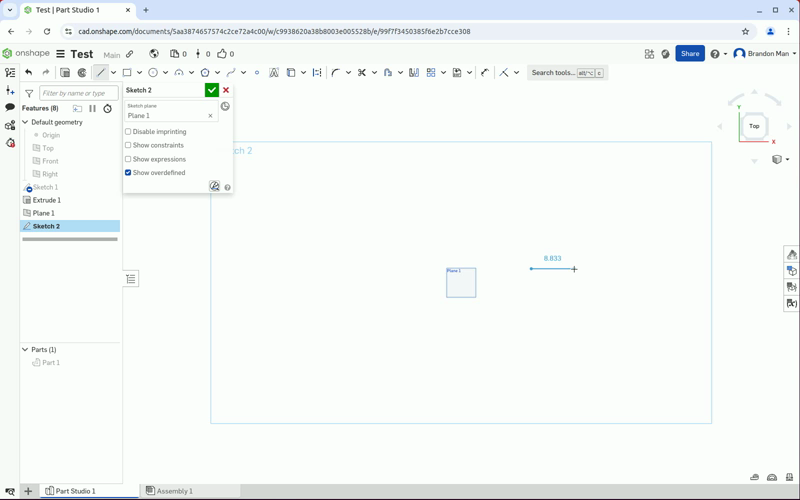
key_up(shift)
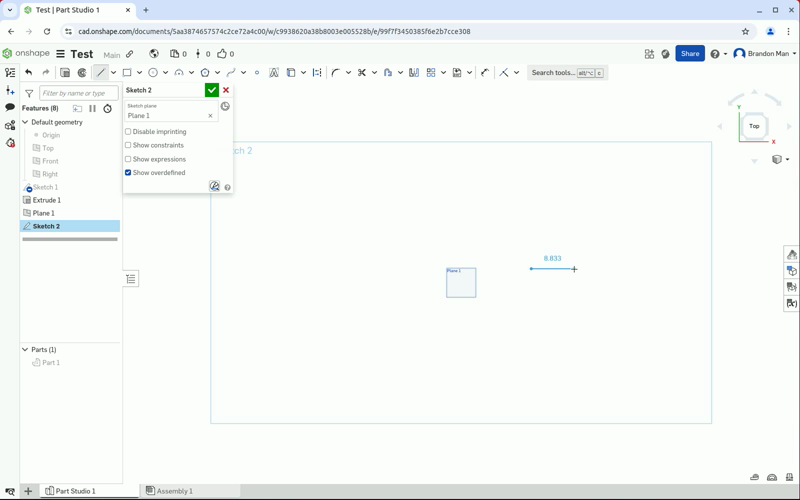
key_down(shift)
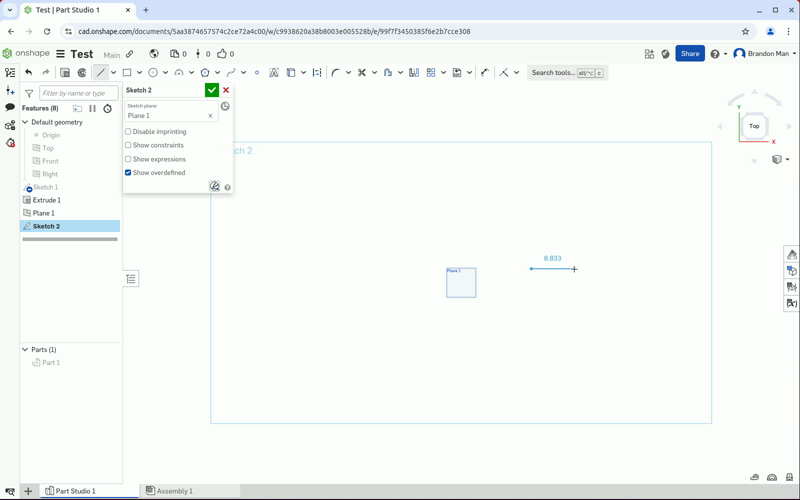
mouse_move(589, 268)
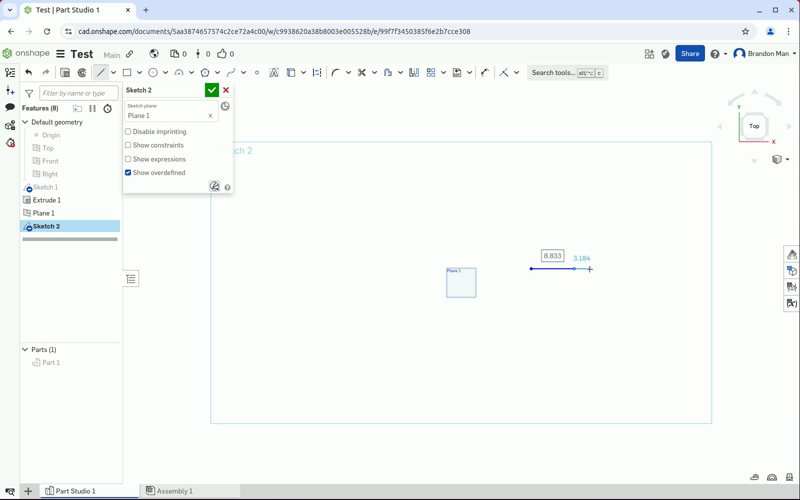
mouse_move(574, 240)
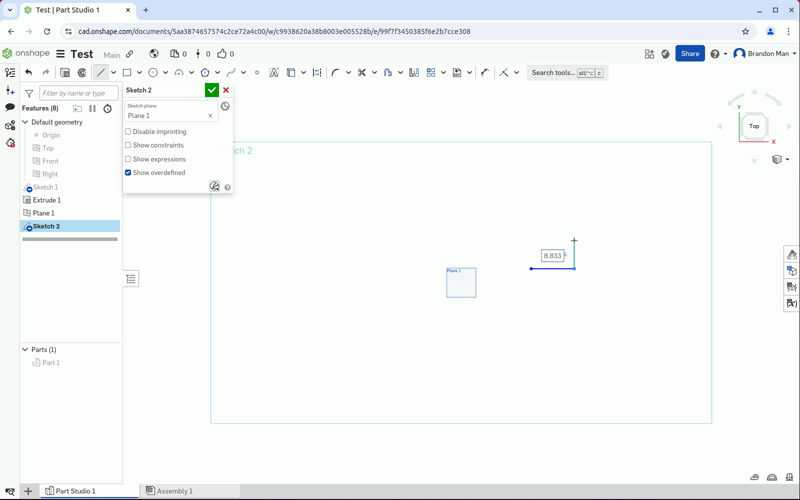
click(574, 240)
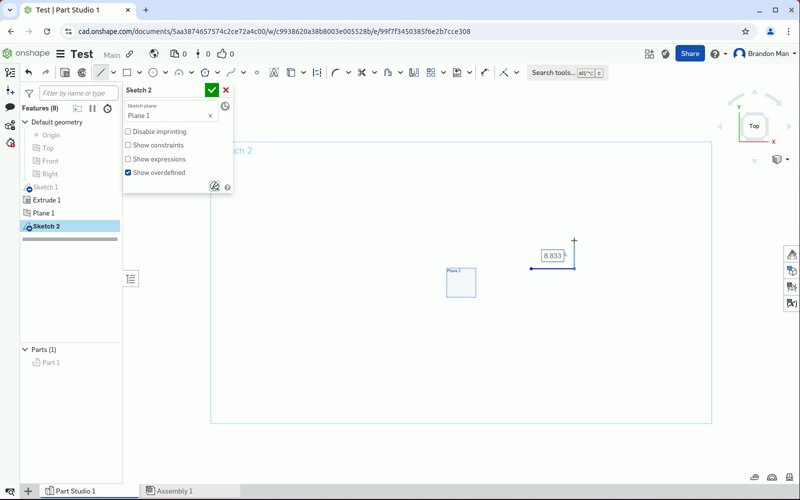
key_up(shift)
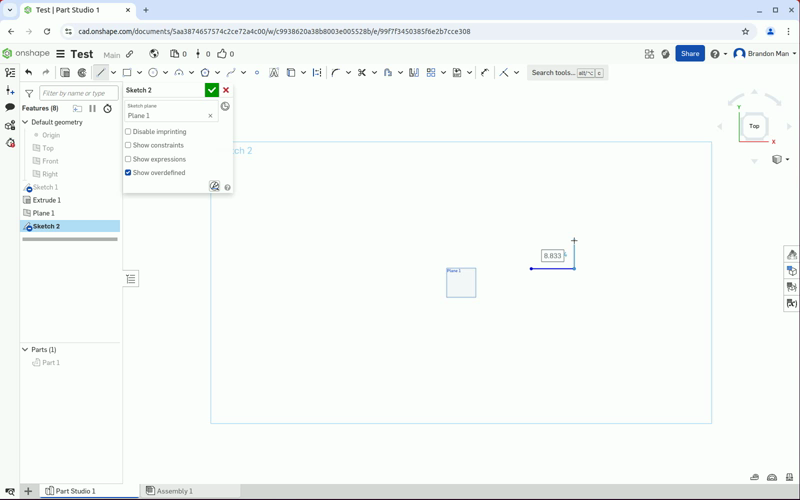
key_down(shift)
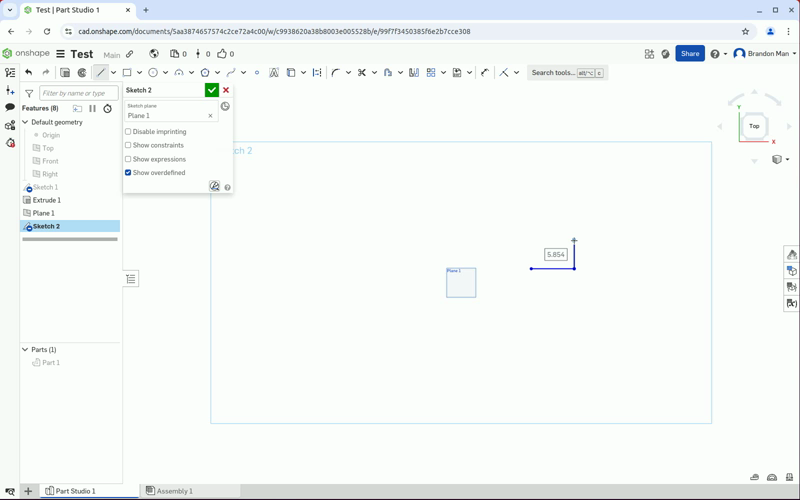
mouse_move(589, 240)
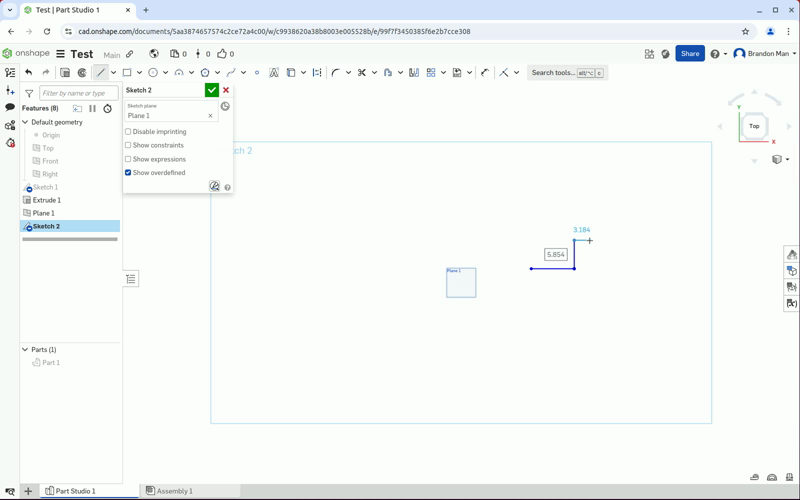
mouse_move(531, 240)
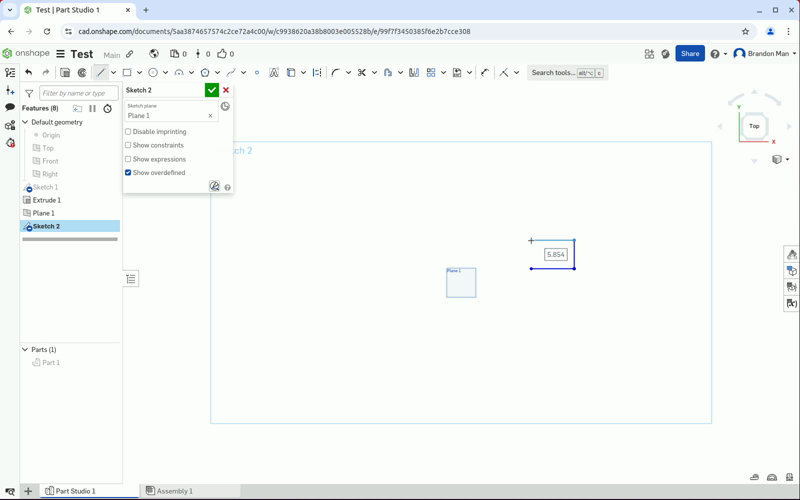
click(531, 240)
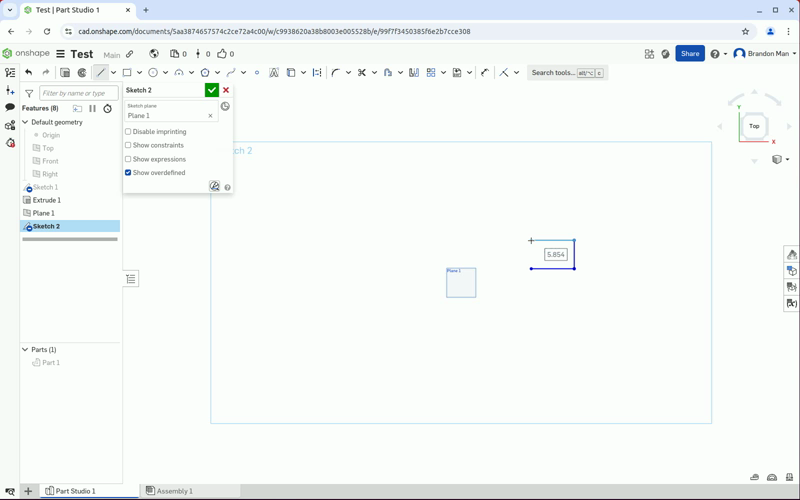
key_up(shift)
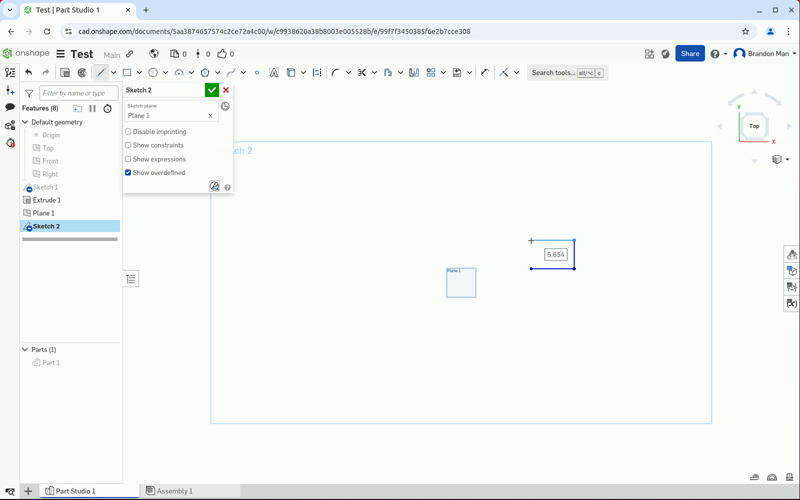
mouse_move(561, 240)
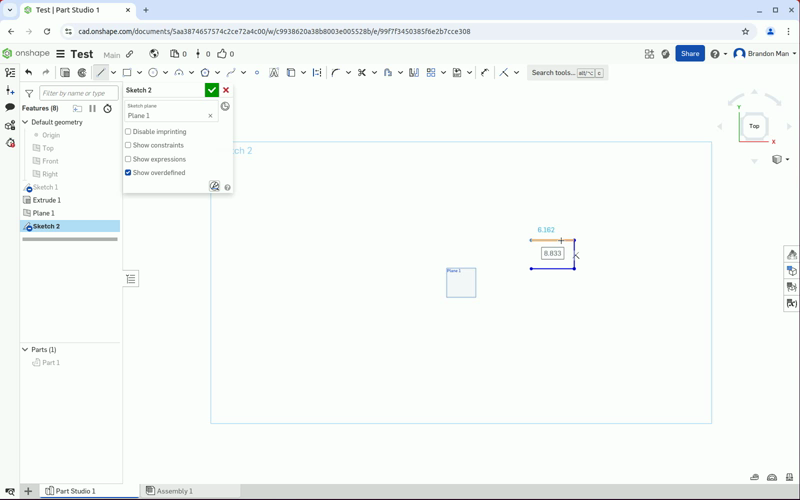
key_down(shift)
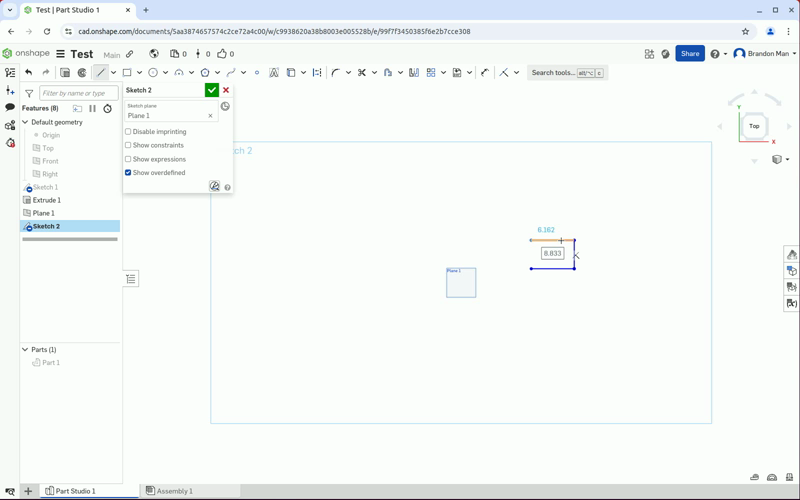
mouse_move(531, 268)
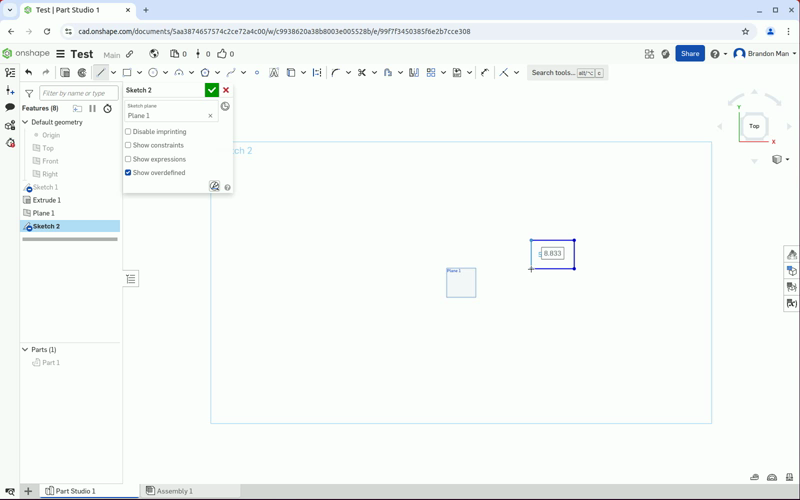
key_up(shift)
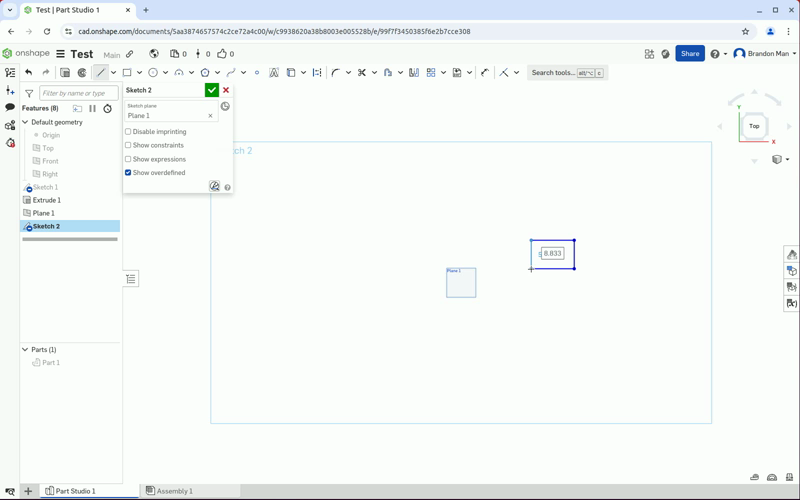
click(531, 268)
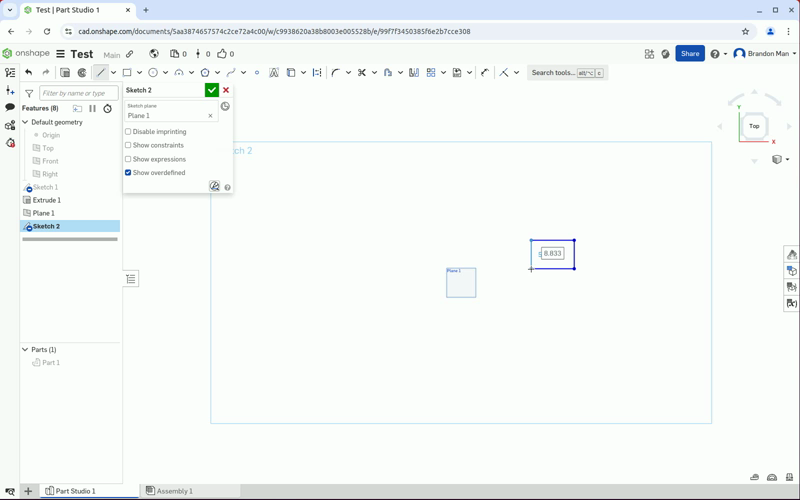
key(esc)
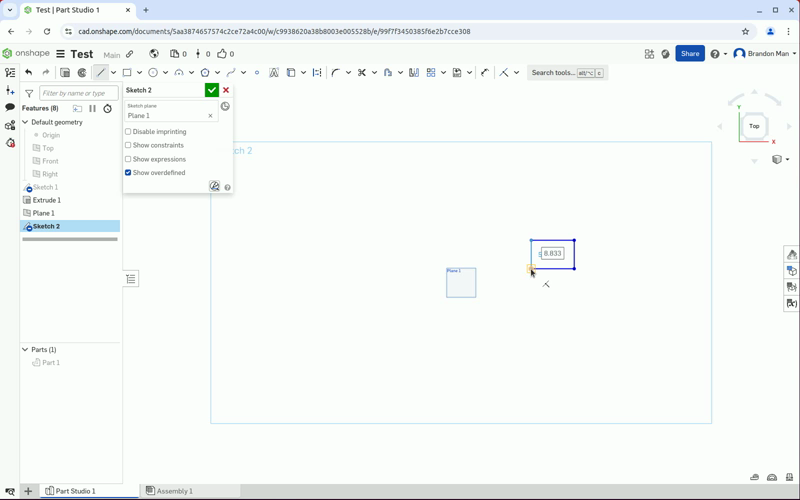
mouse_move(538, 250)
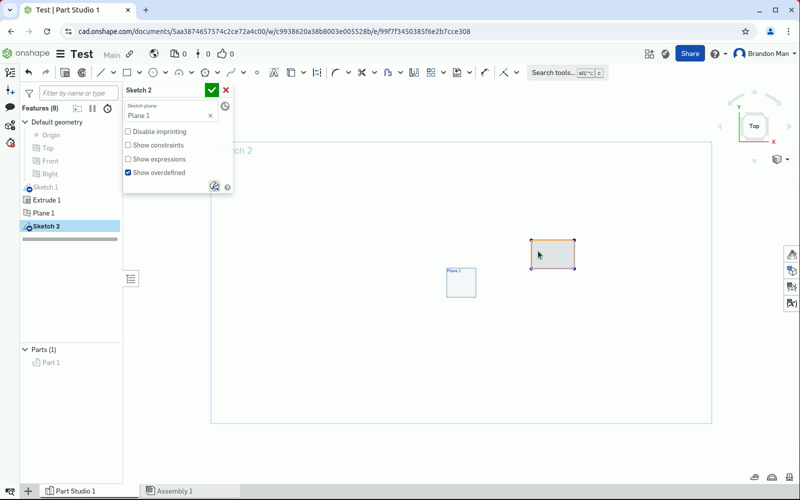
scroll(6)
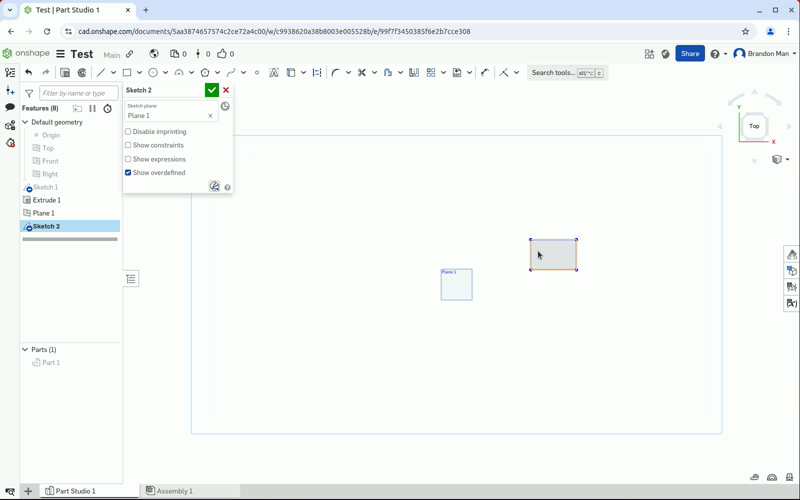
scroll(6)
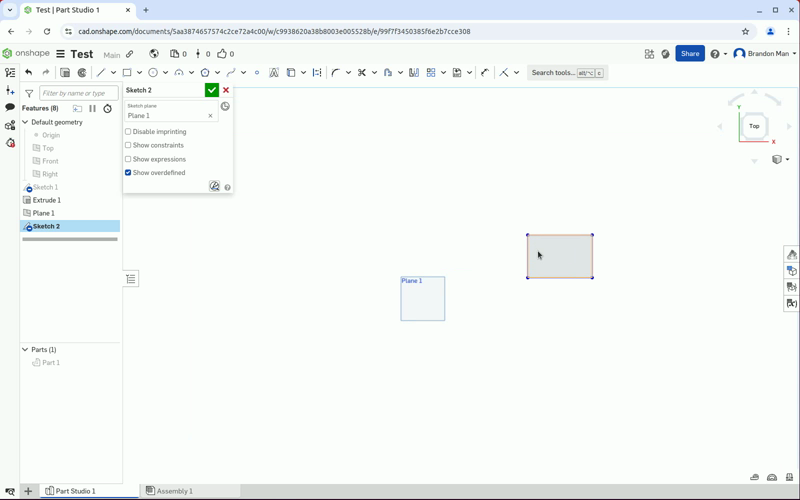
scroll(6)
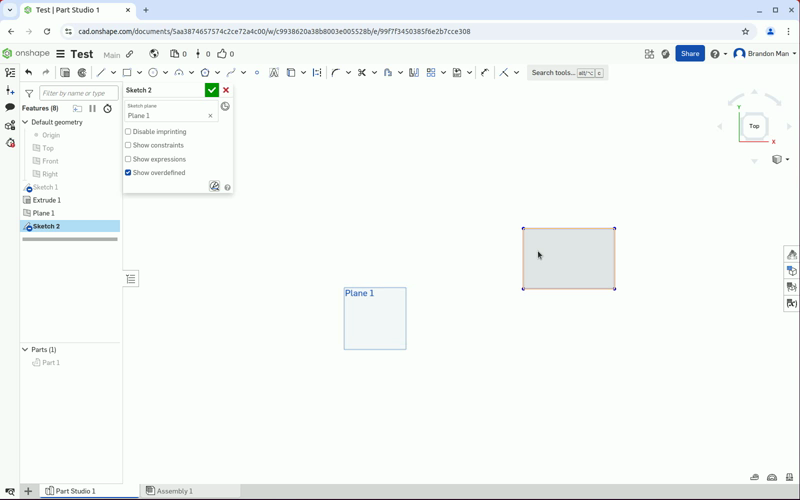
scroll(6)
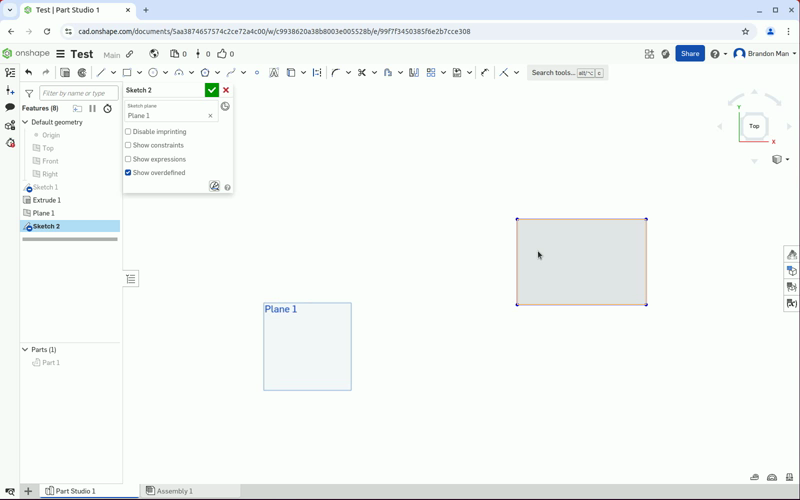
scroll(6)
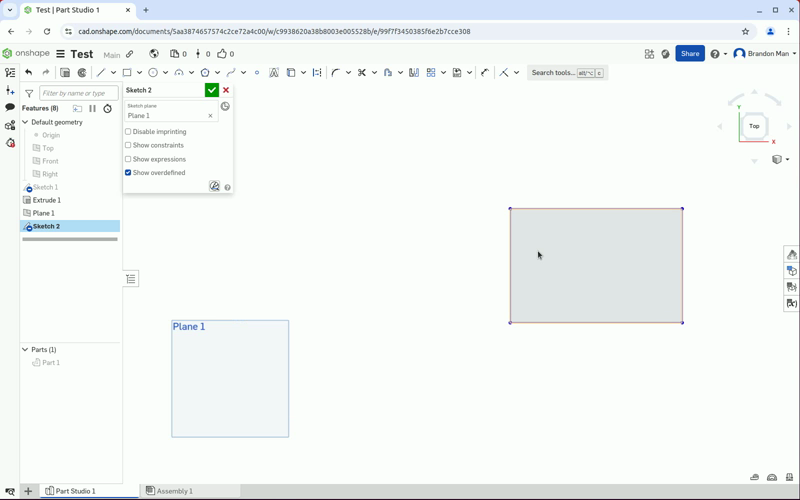
scroll(6)
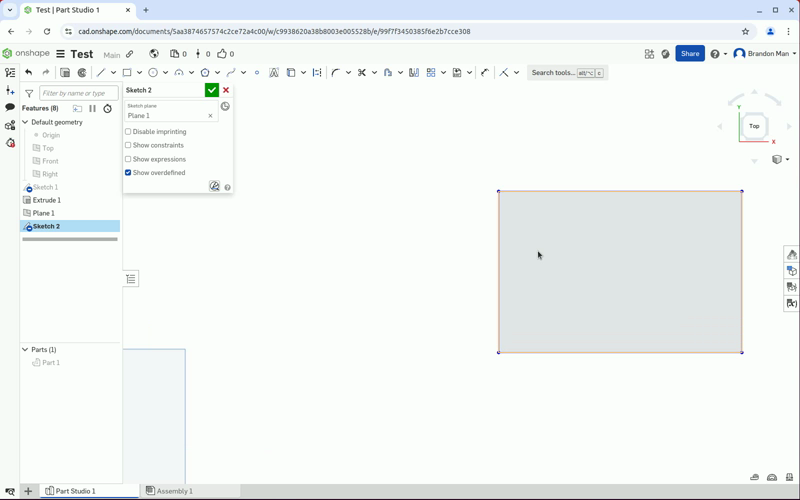
scroll(6)
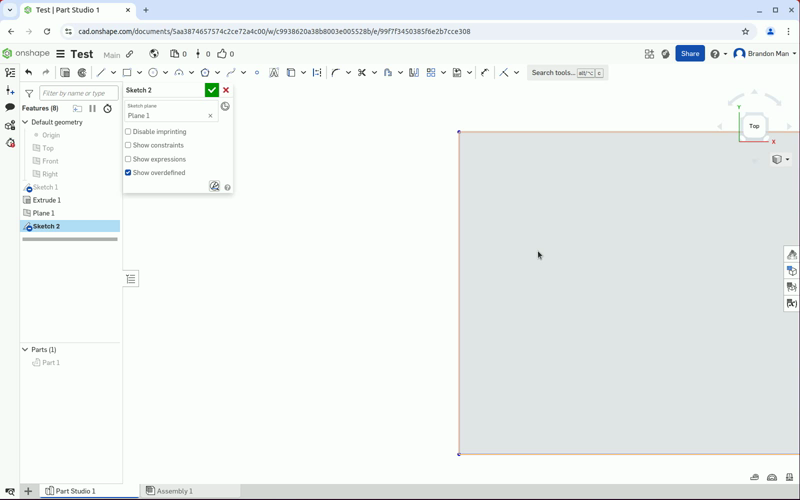
click(538, 250)
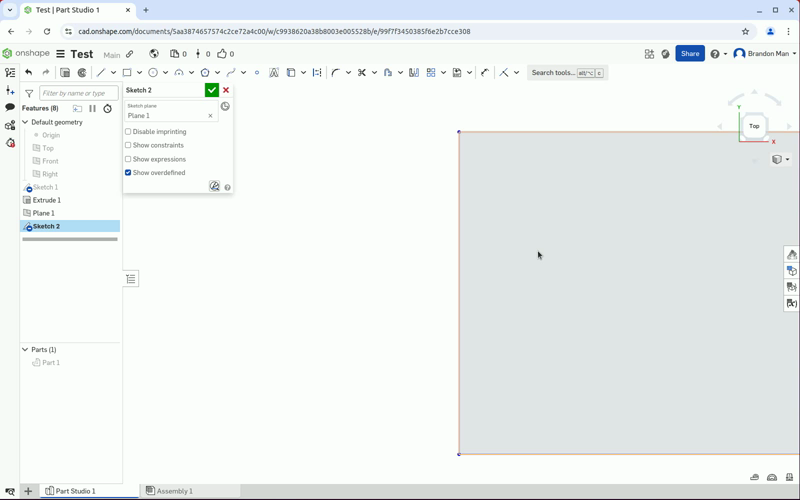
scroll(-6)
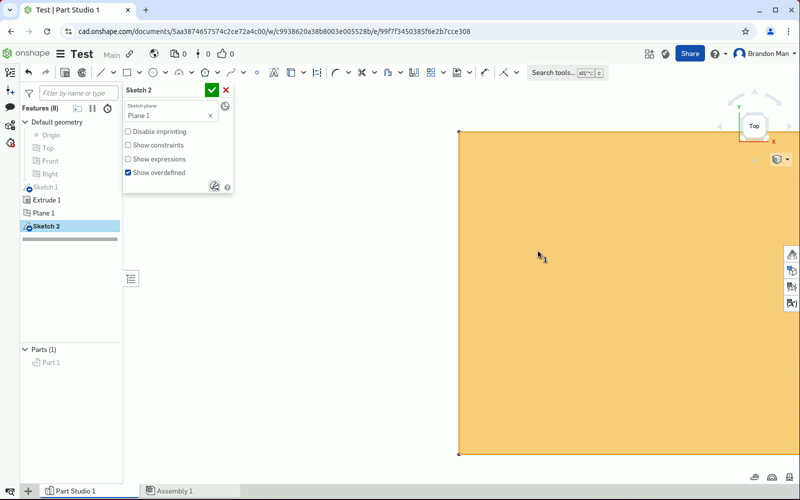
scroll(-6)
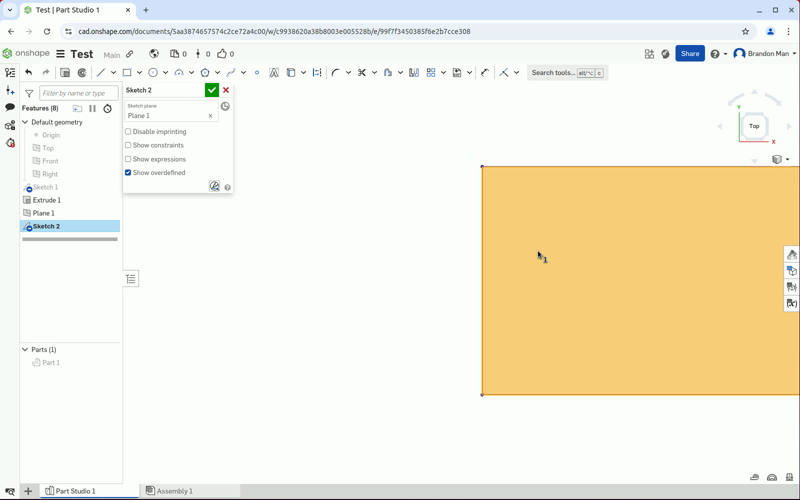
scroll(-6)
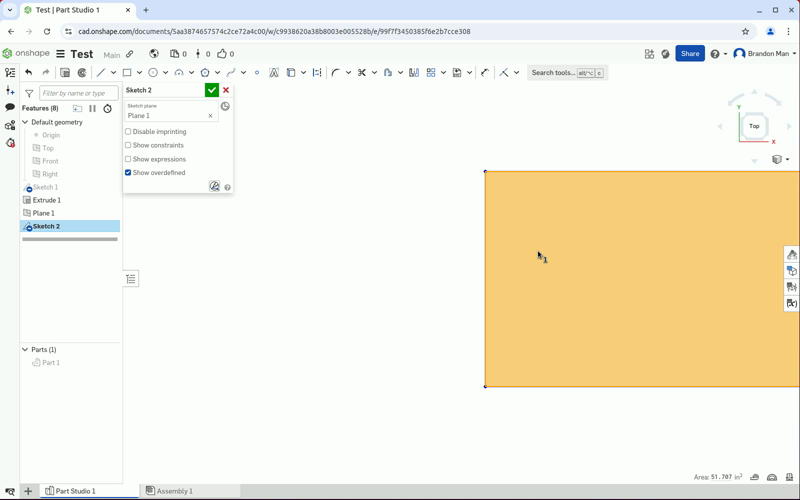
scroll(-6)
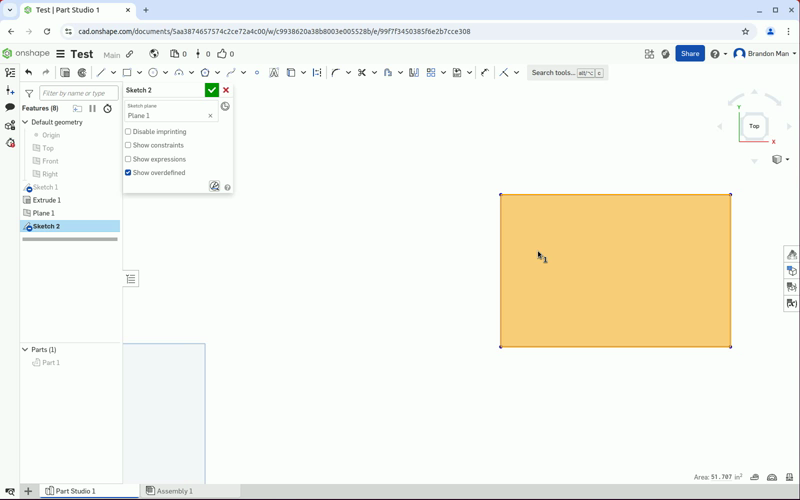
scroll(-6)
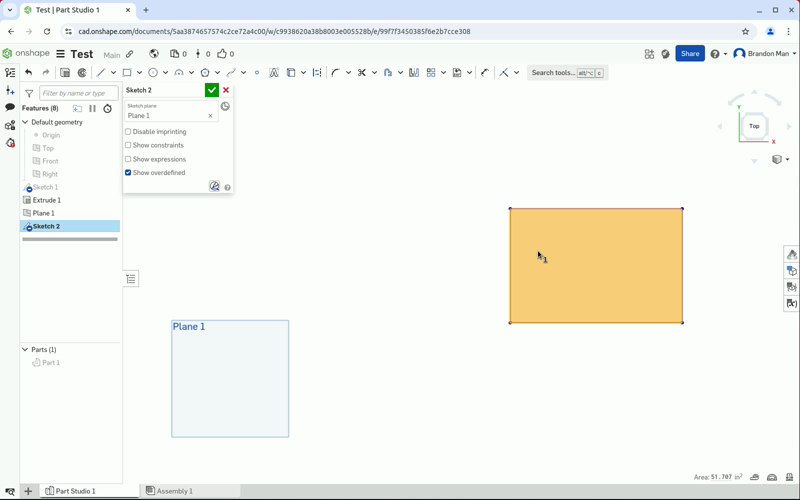
scroll(-6)
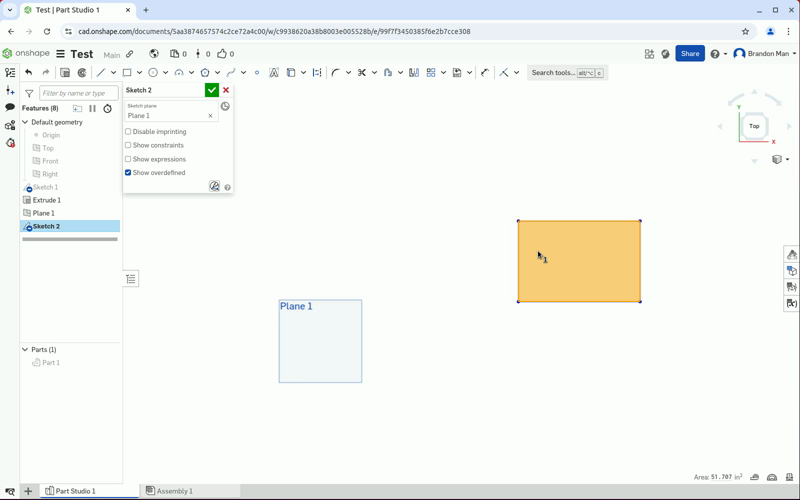
scroll(-6)
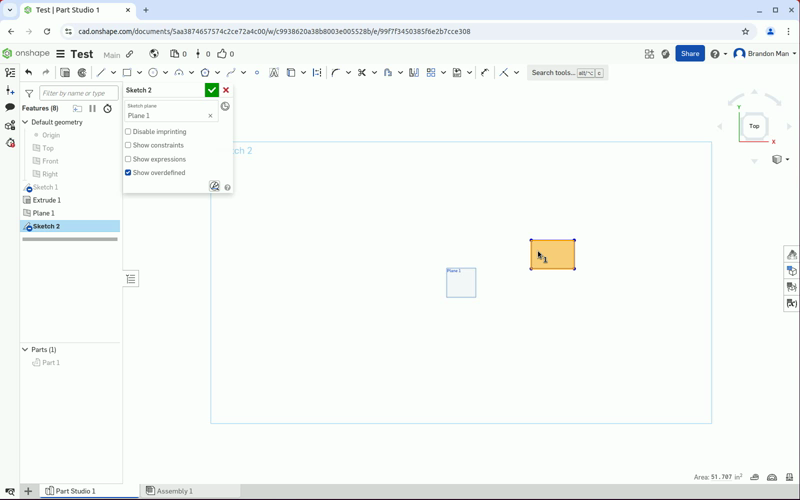
mouse_move(73, 352)
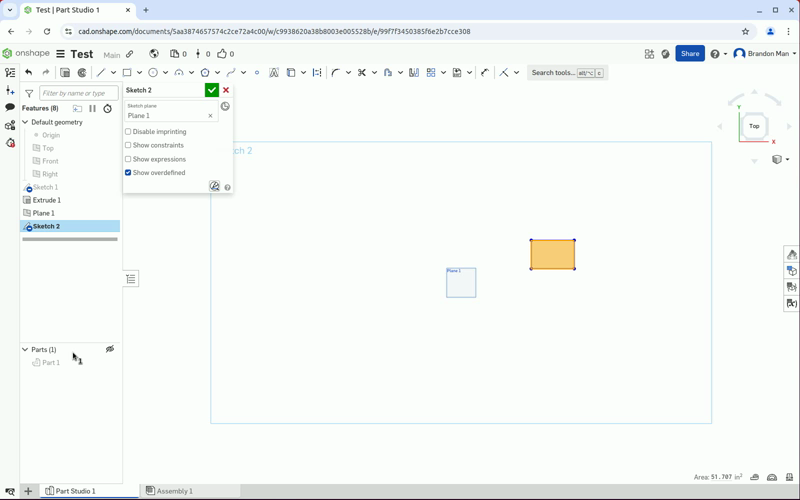
key(shift+y)
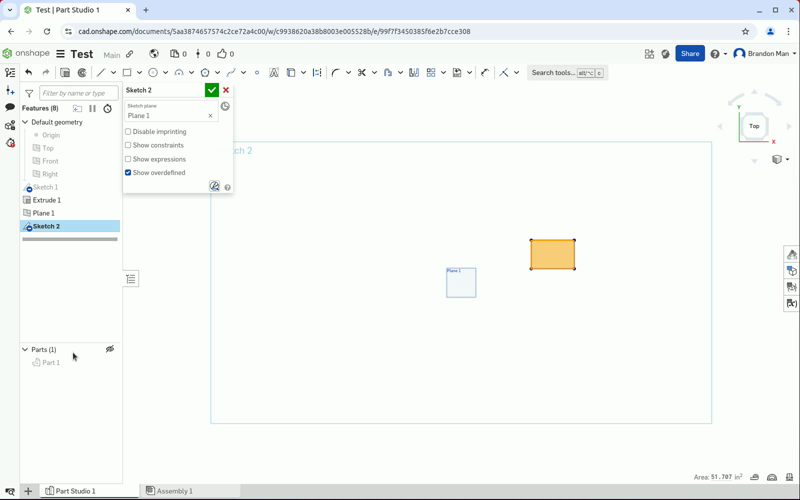
key(shift+e)
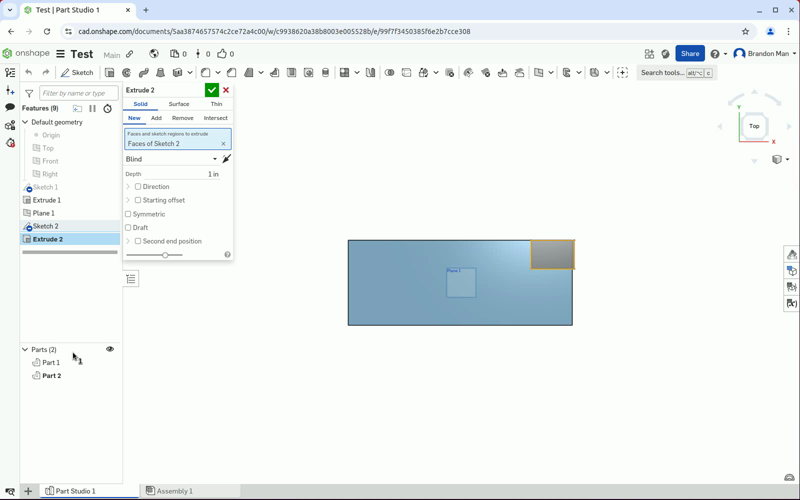
mouse_move(143, 106)
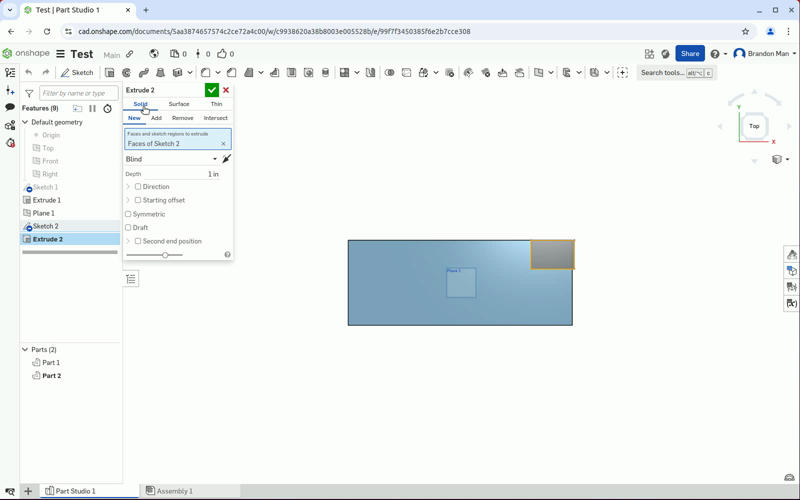
click(143, 106)
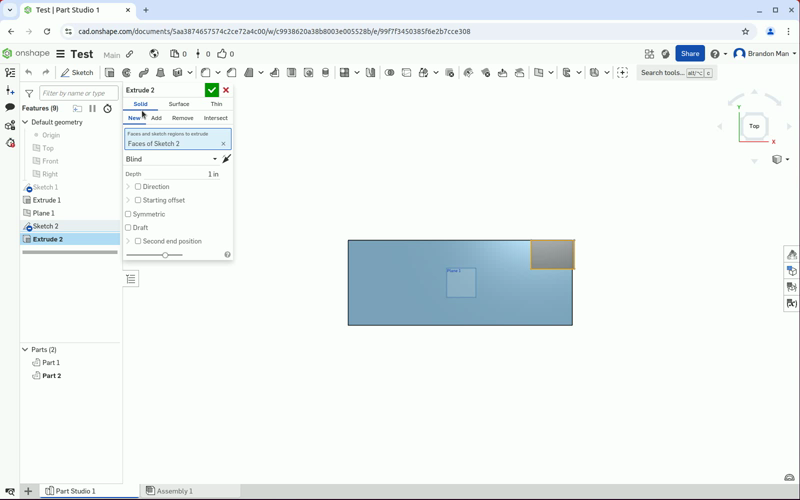
mouse_move(137, 120)
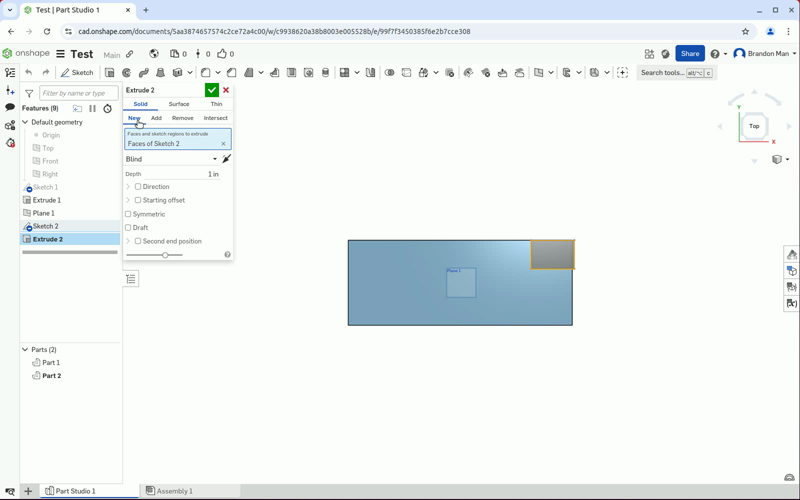
click(137, 120)
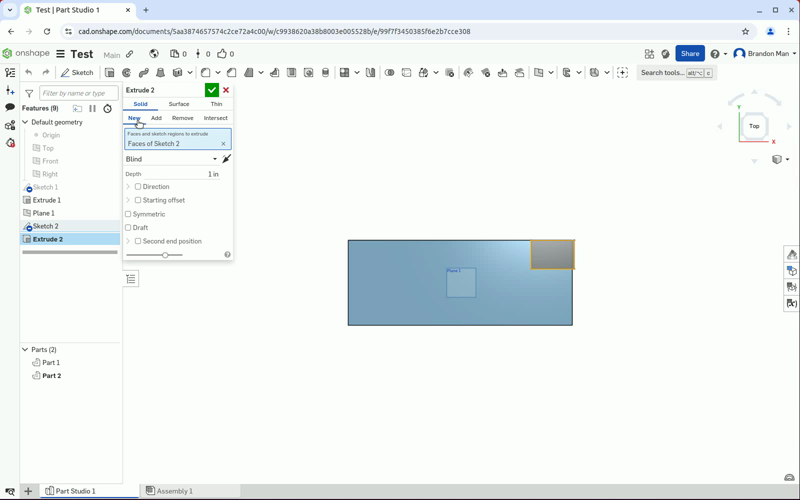
key(tab, 4)
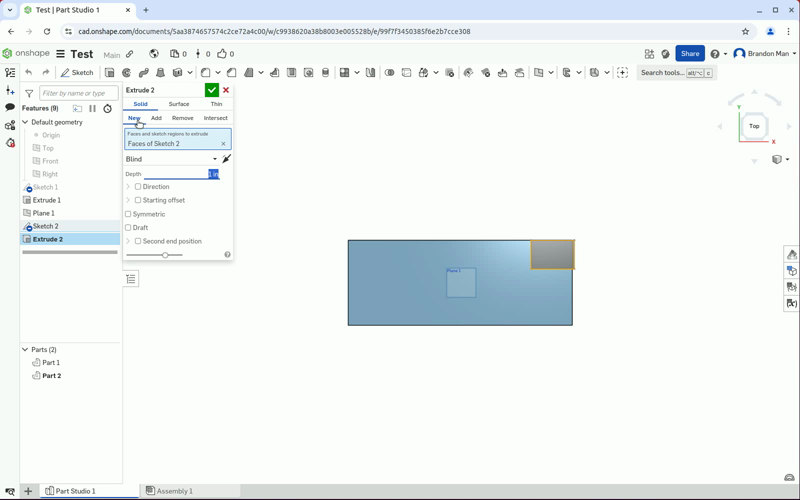
text(4.092)
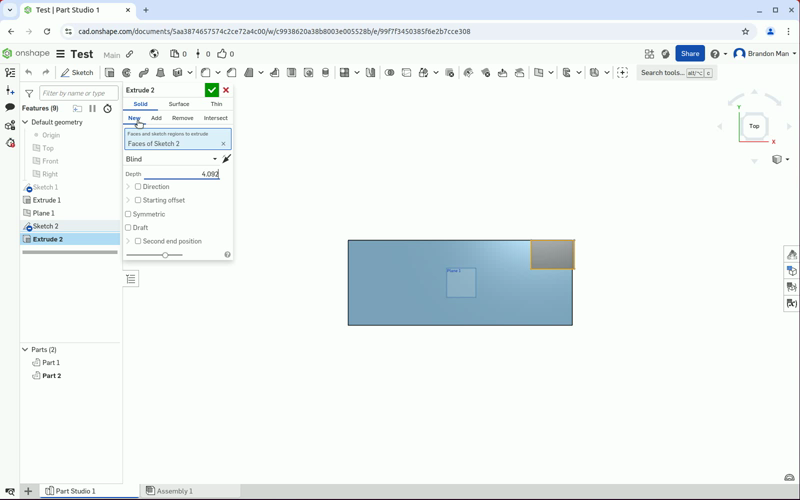
key(enter)
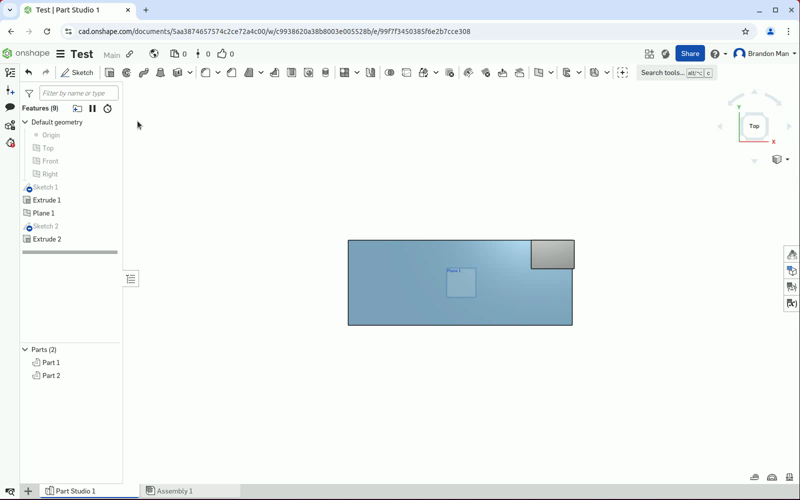
key(shift+h)
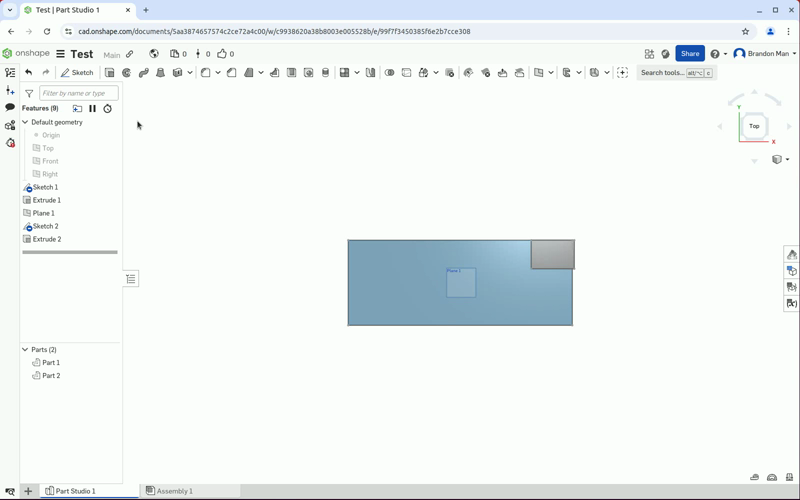
key(shift+h)
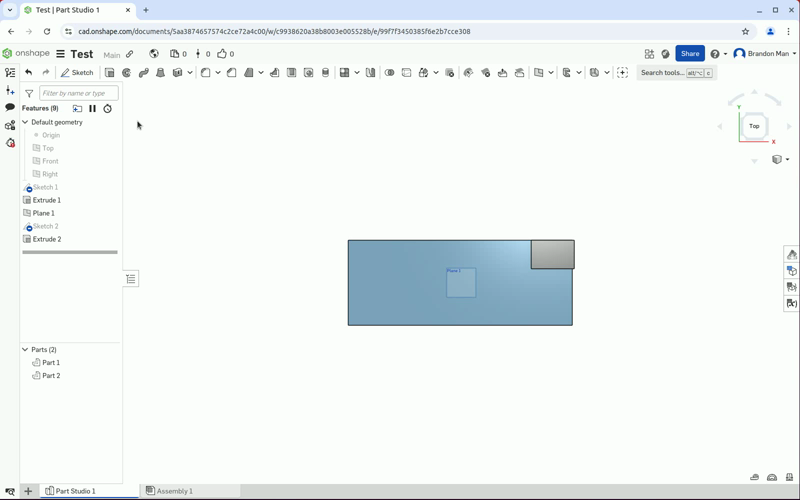
mouse_move(73, 189)
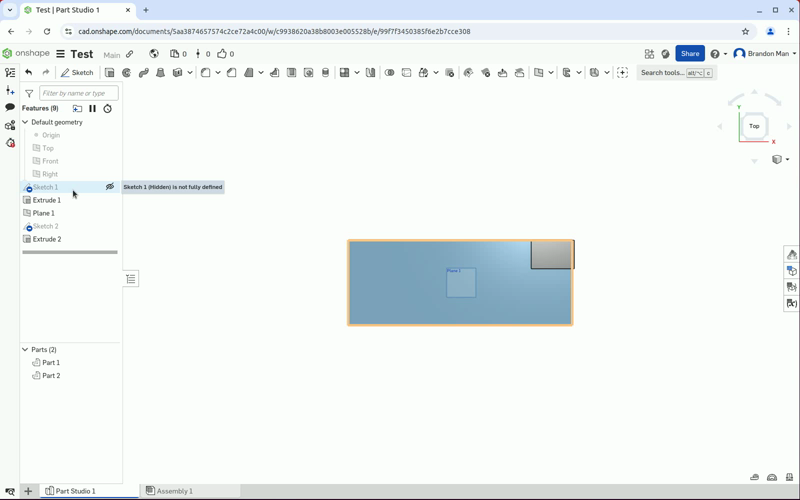
click(73, 189)
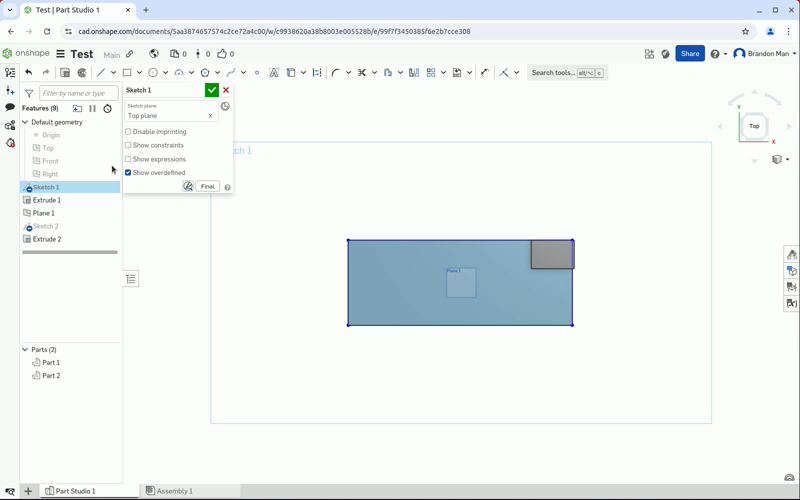
mouse_move(229, 92)
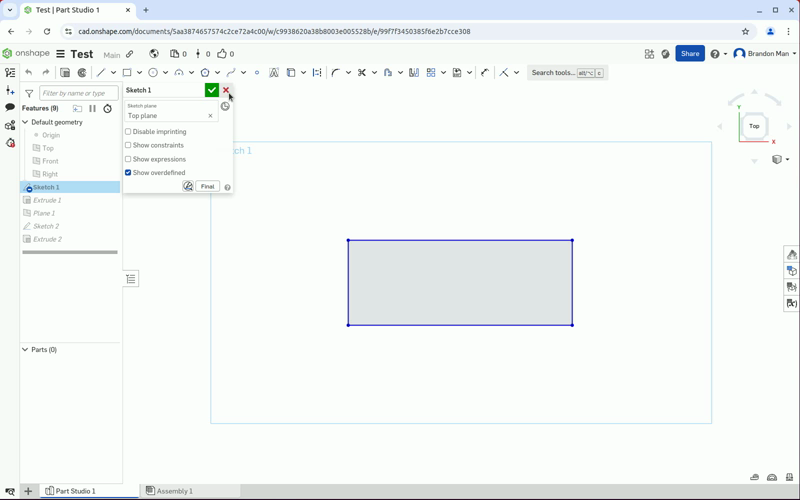
click(229, 92)
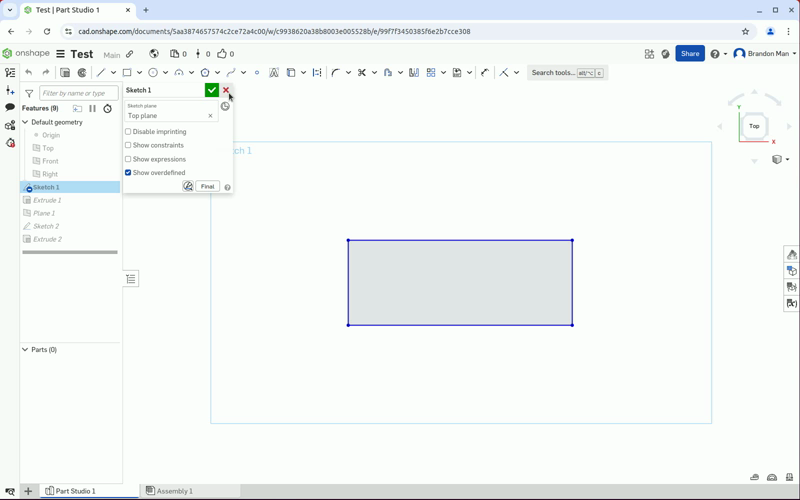
key(shift+s)
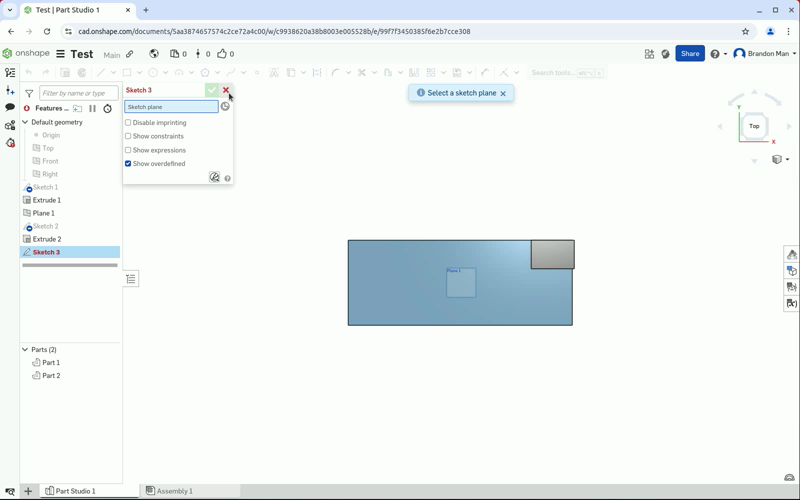
mouse_move(73, 215)
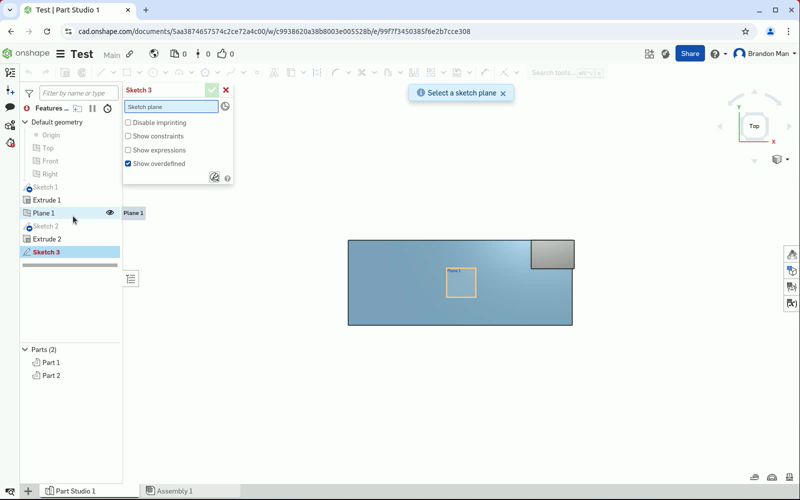
click(73, 215)
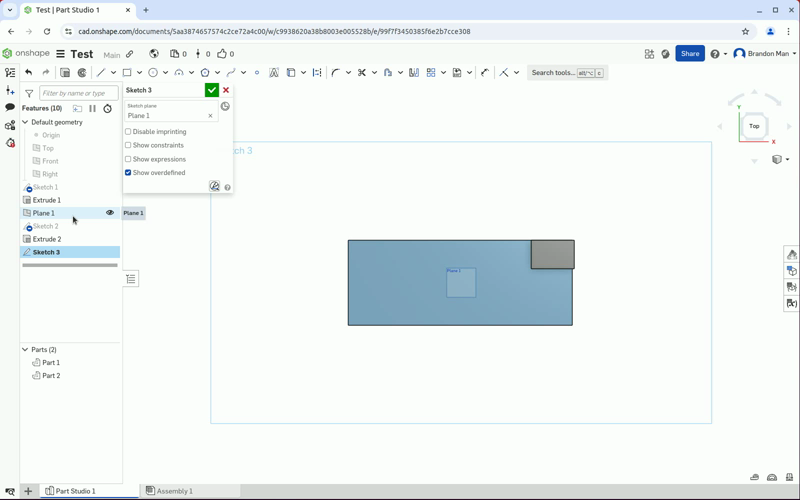
mouse_move(73, 352)
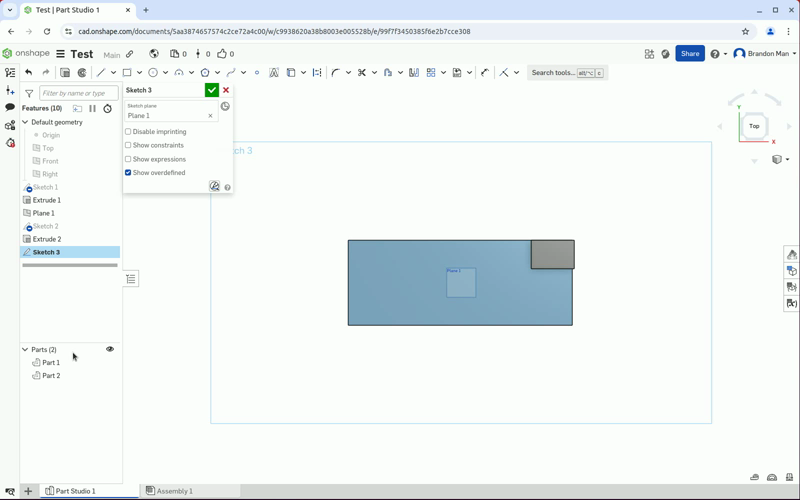
key(y)
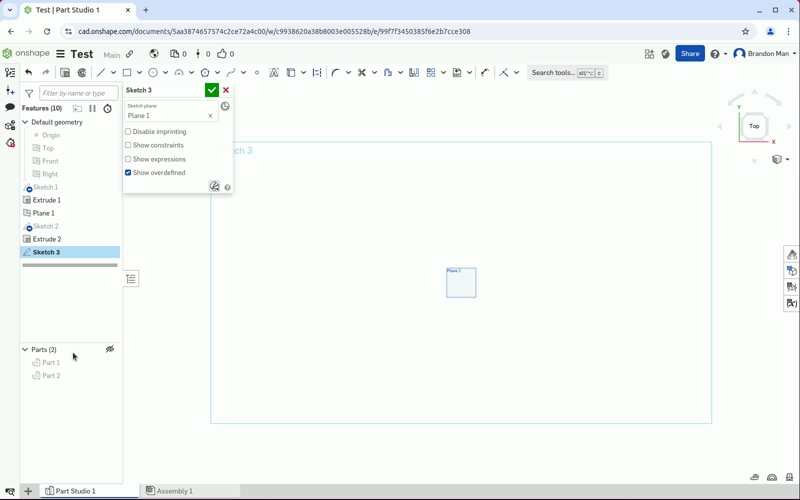
key(l)
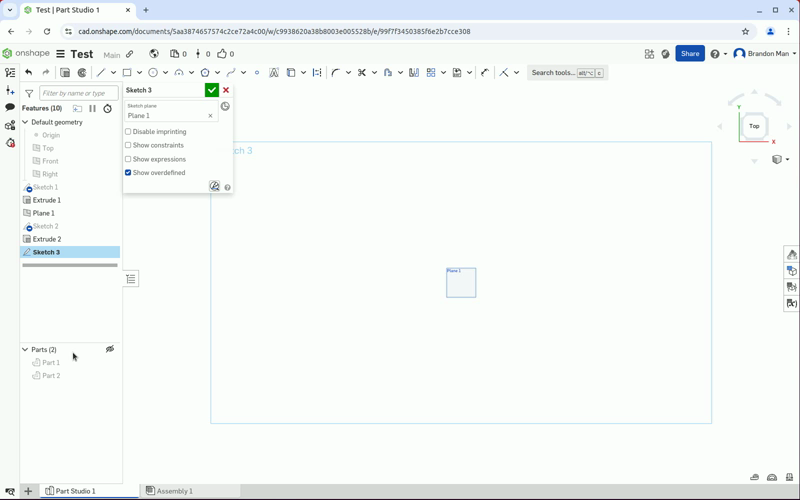
key_down(shift)
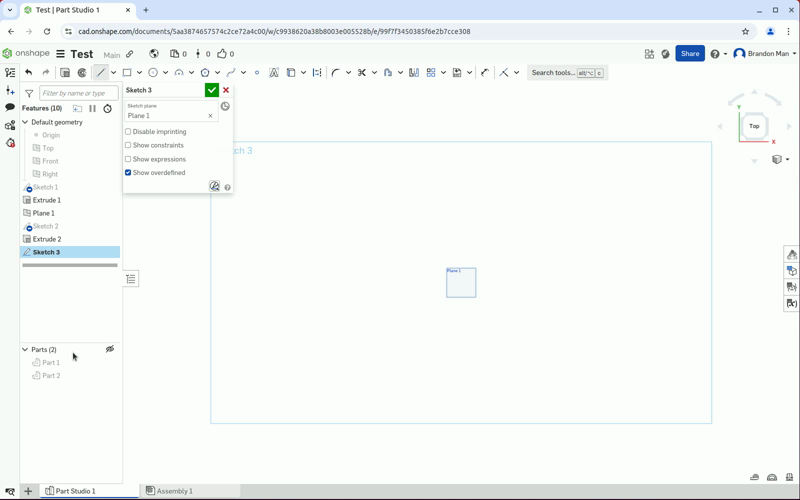
mouse_move(420, 268)
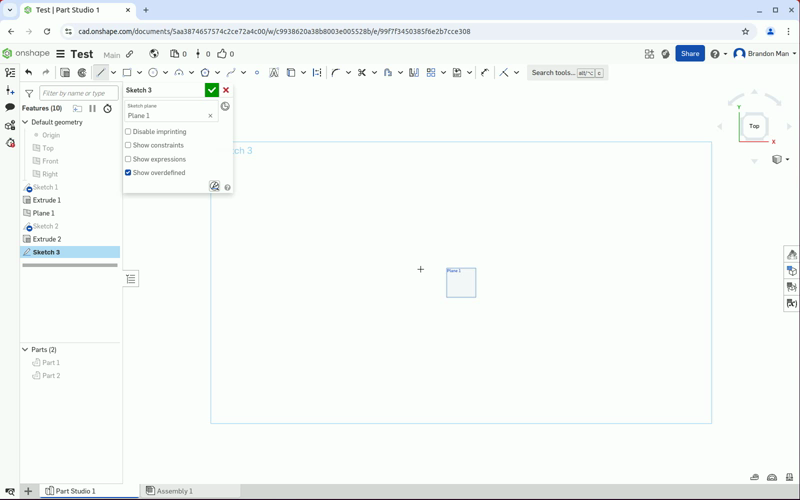
click(420, 268)
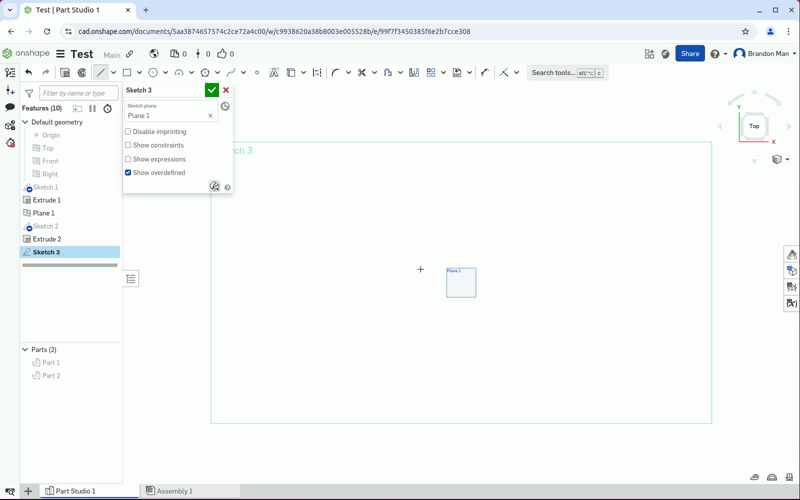
key_up(shift)
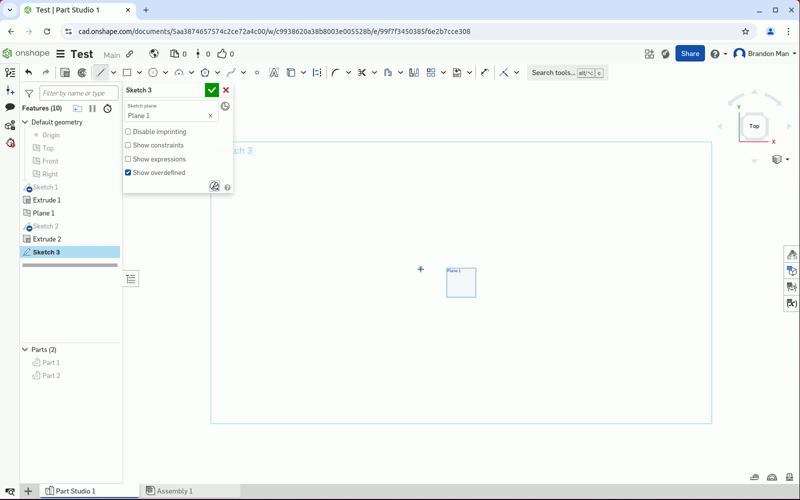
key_down(shift)
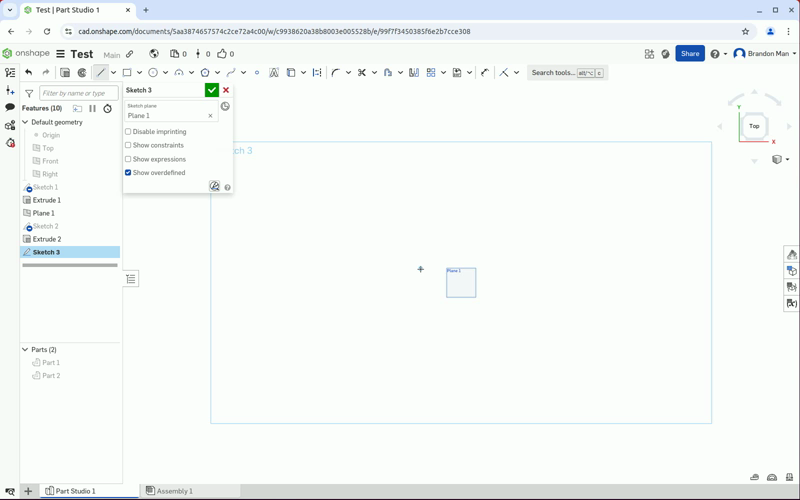
mouse_move(490, 268)
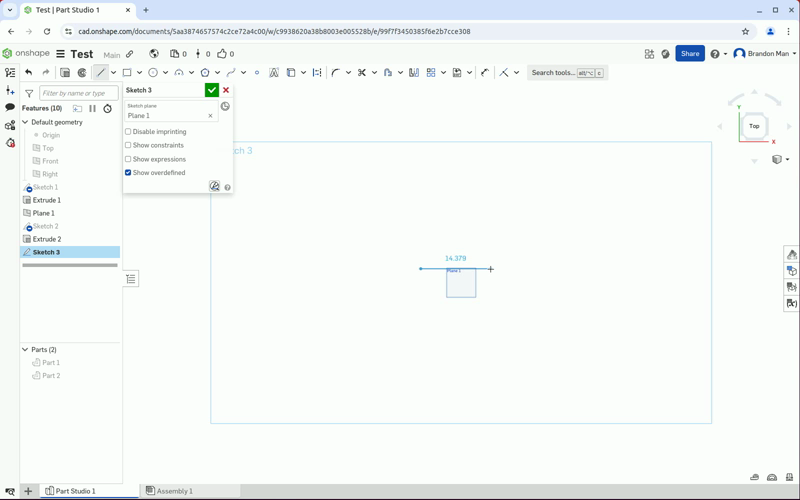
click(490, 268)
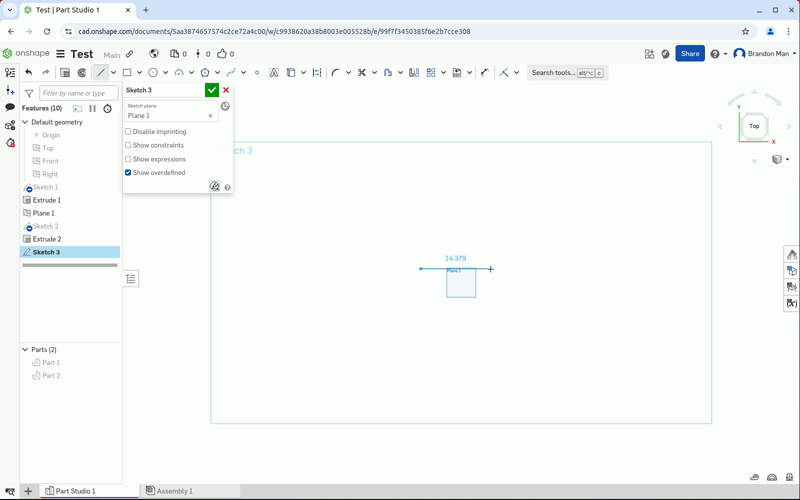
key_up(shift)
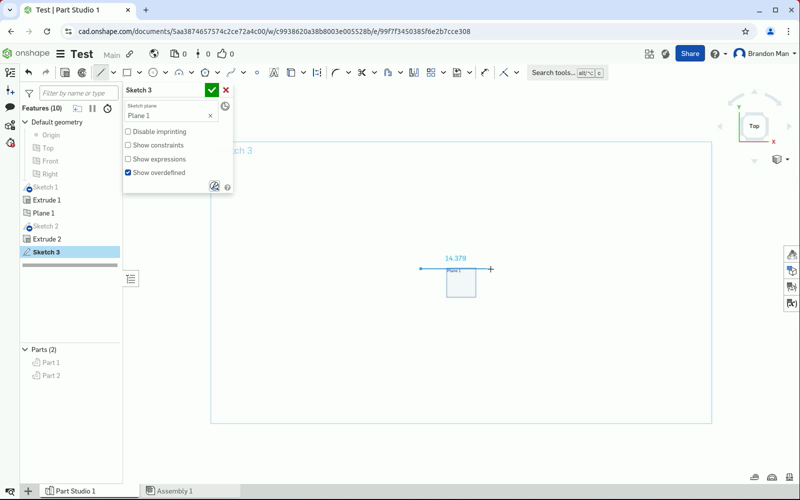
key_down(shift)
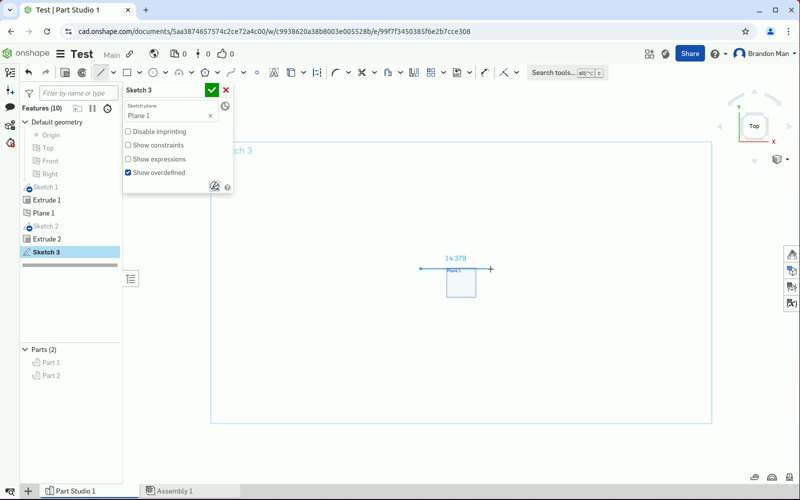
mouse_move(520, 268)
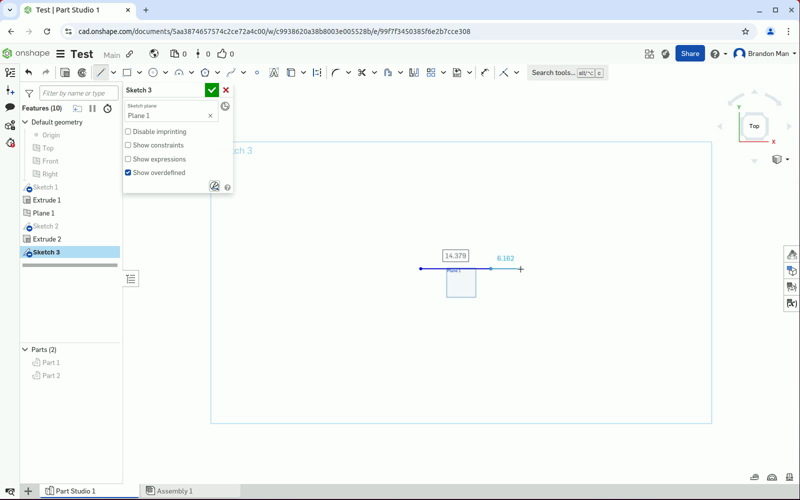
mouse_move(490, 240)
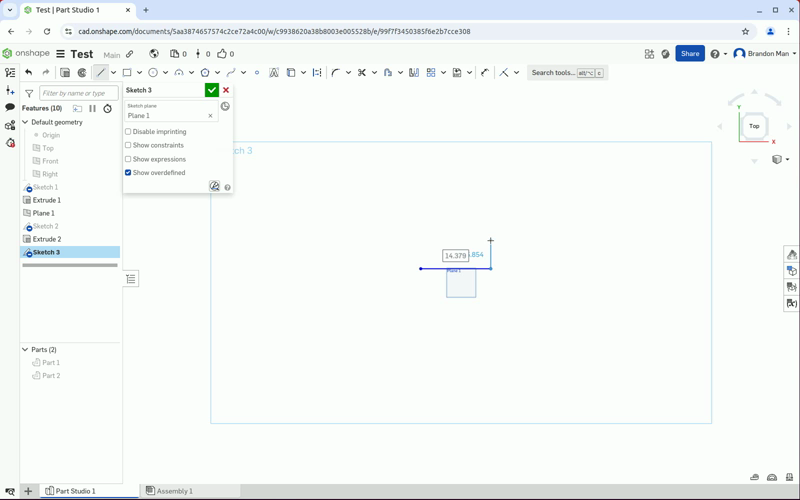
click(490, 240)
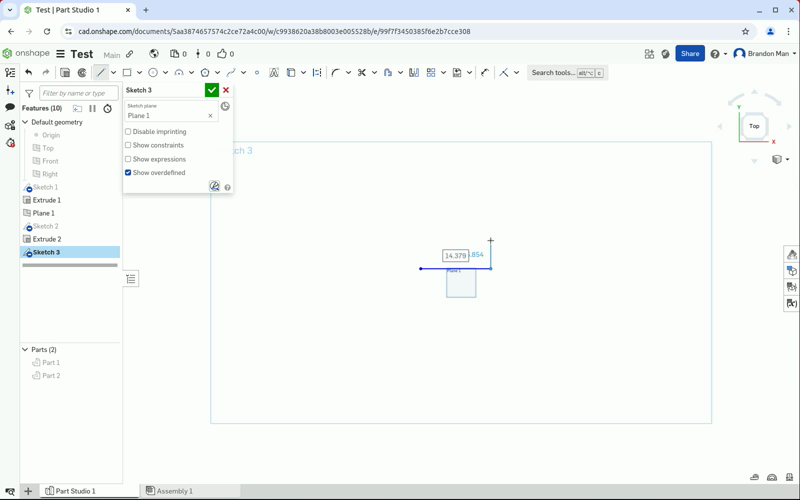
key_up(shift)
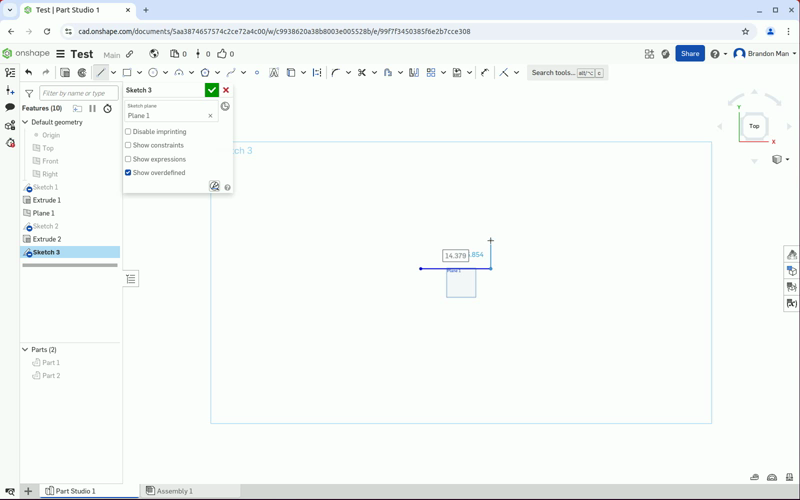
key_down(shift)
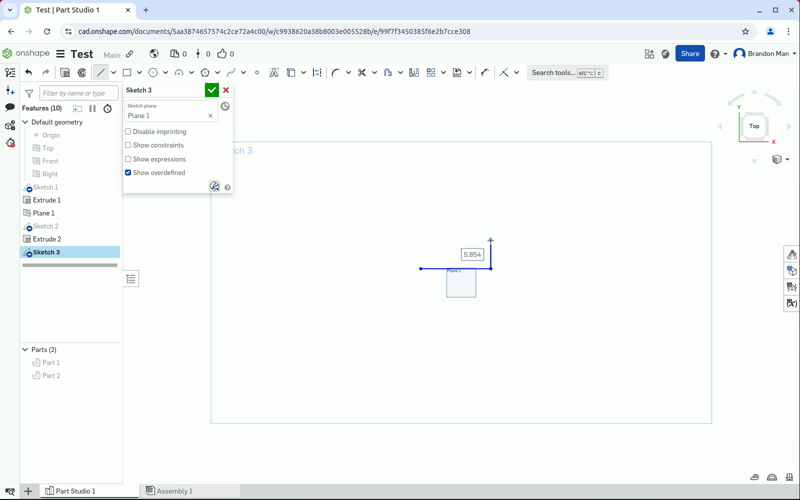
mouse_move(420, 240)
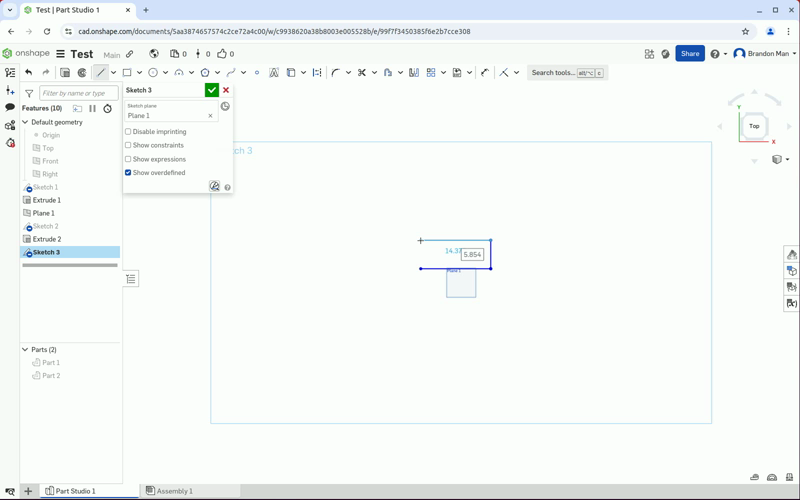
click(420, 240)
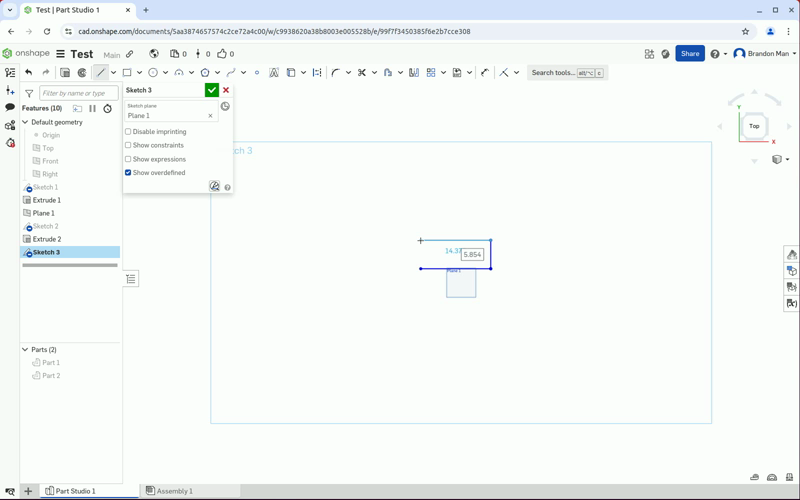
key_up(shift)
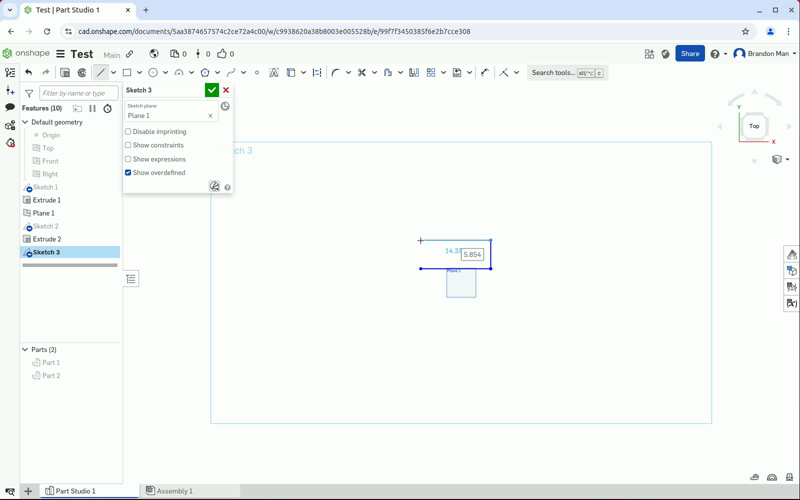
mouse_move(450, 240)
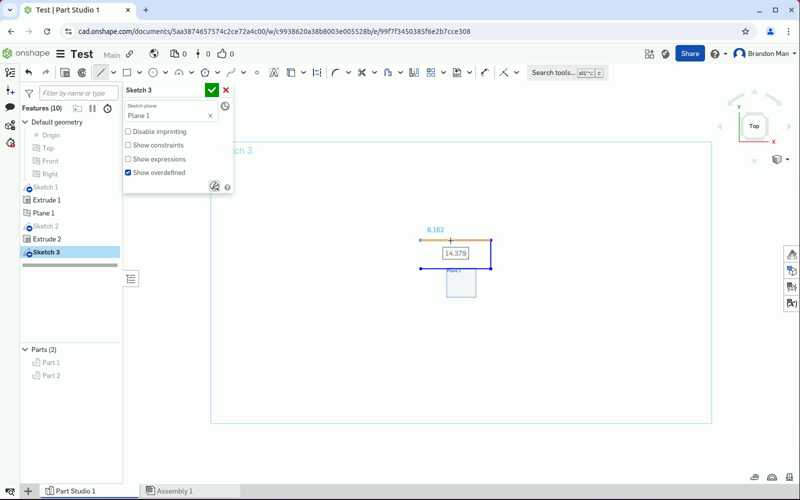
key_down(shift)
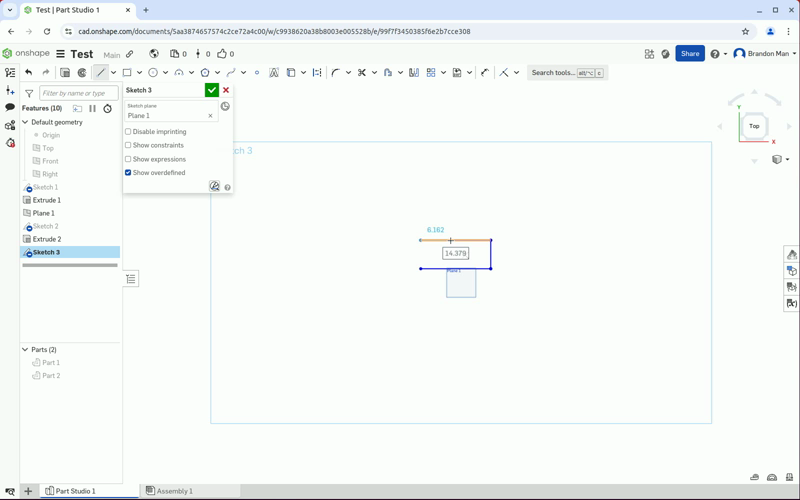
mouse_move(420, 268)
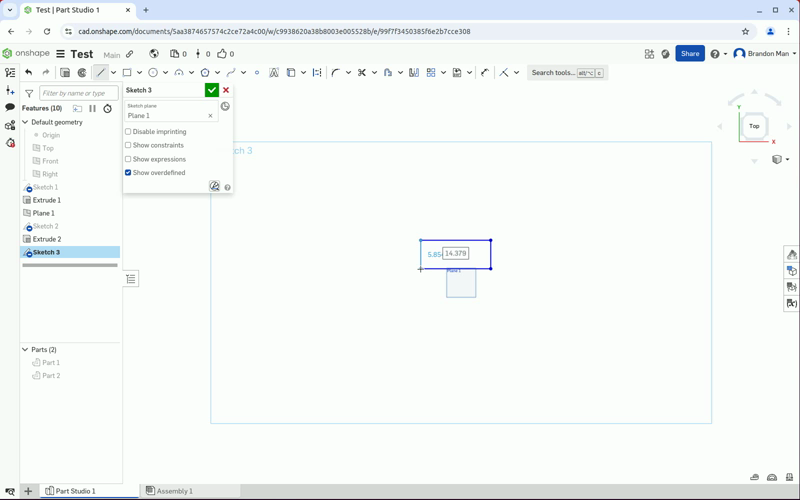
key_up(shift)
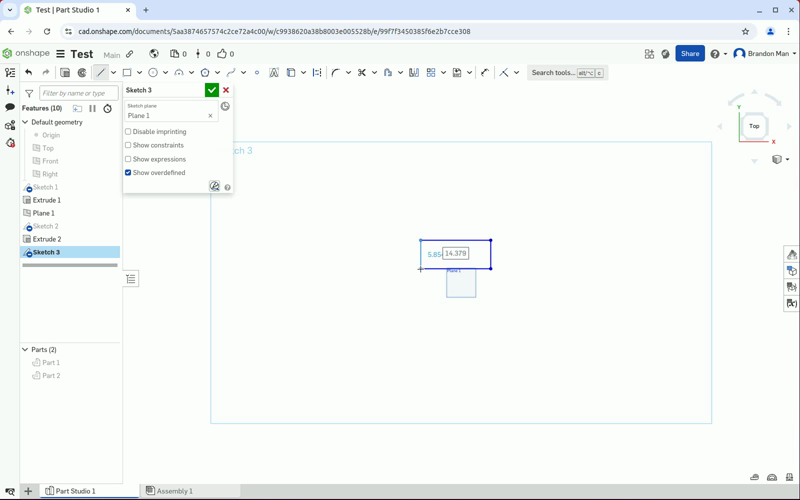
click(420, 268)
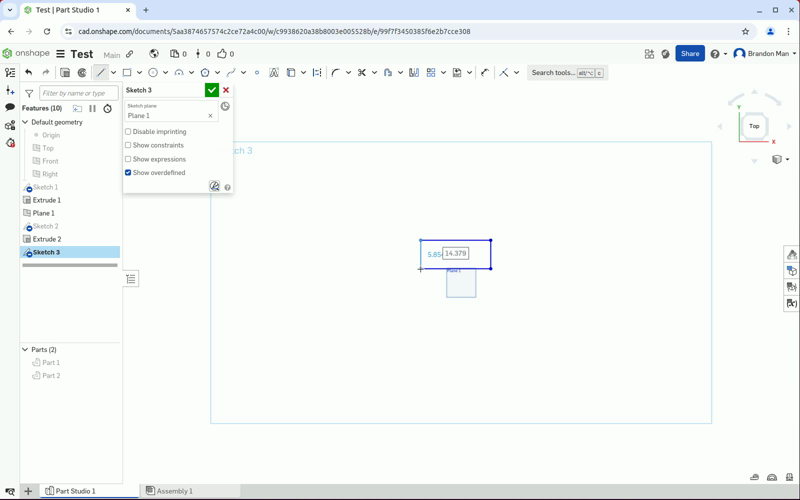
key(esc)
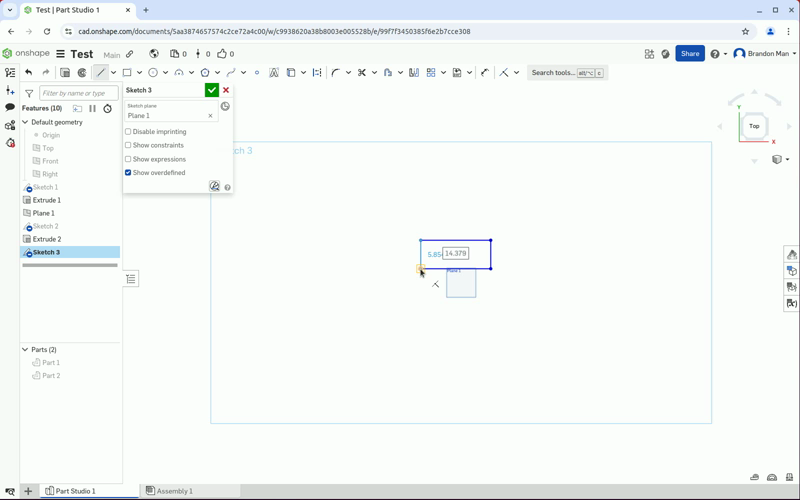
mouse_move(477, 250)
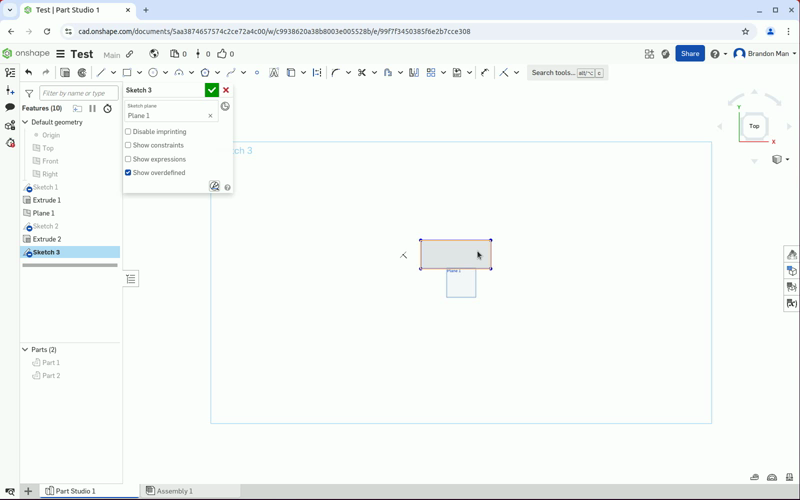
click(477, 250)
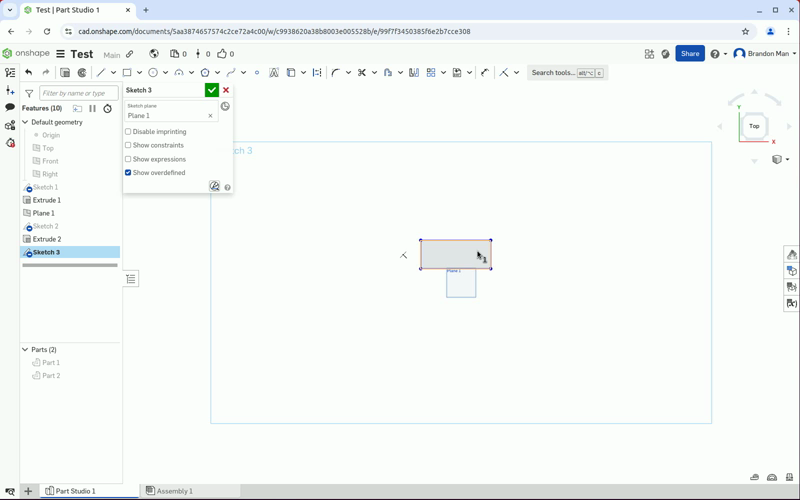
mouse_move(73, 352)
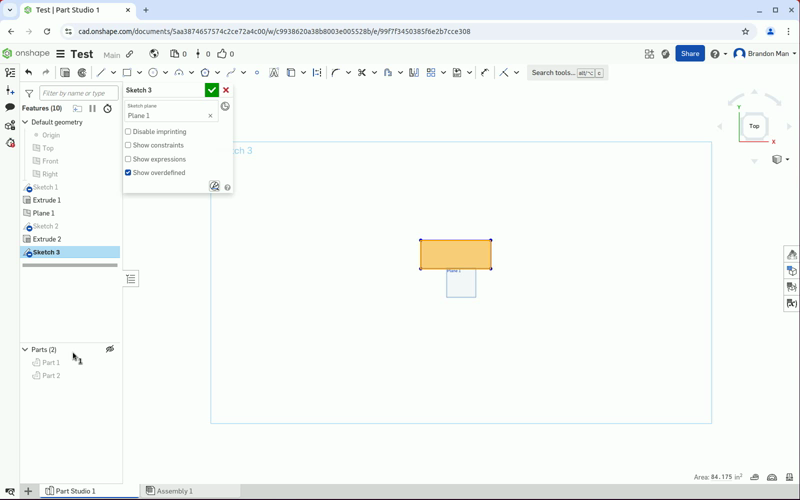
key(shift+y)
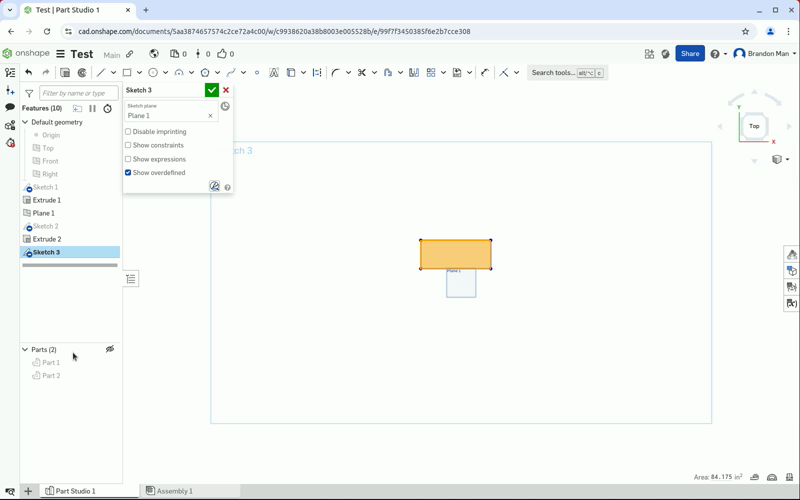
key(shift+e)
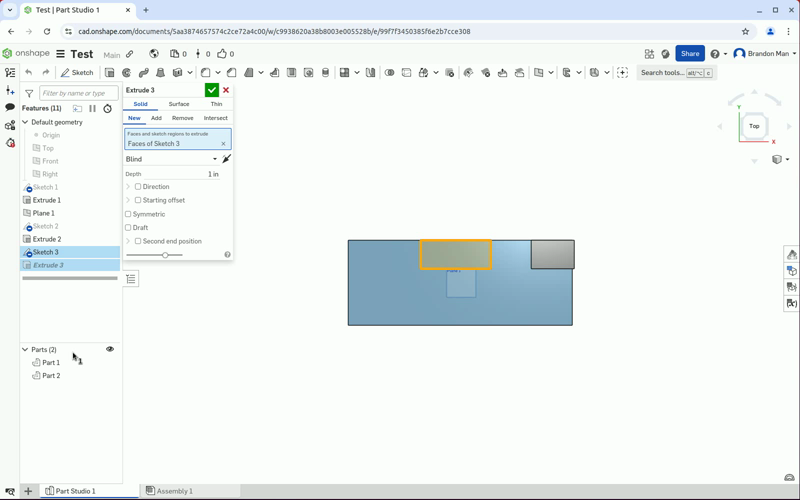
mouse_move(143, 106)
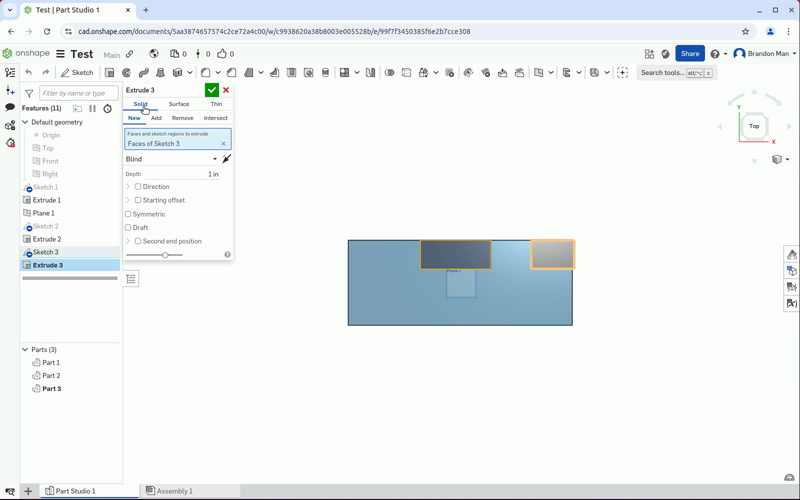
click(143, 106)
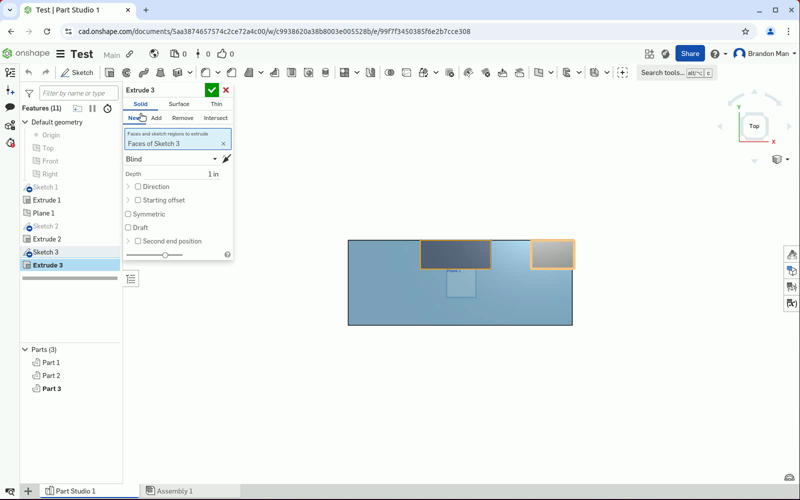
mouse_move(137, 120)
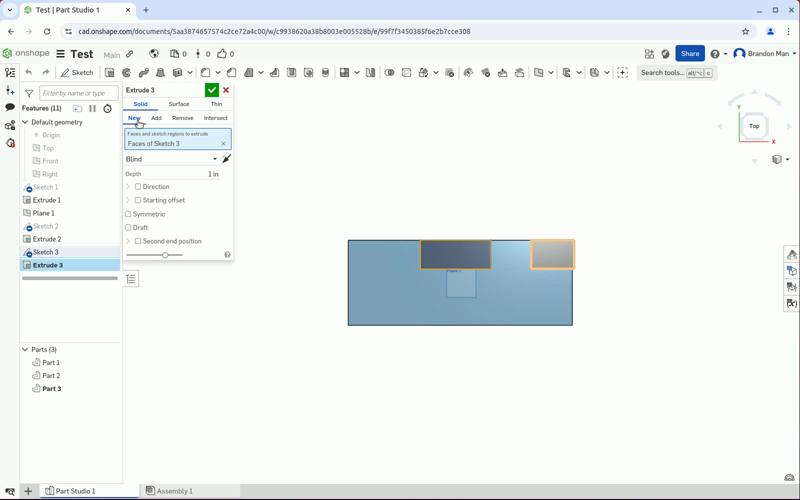
click(137, 120)
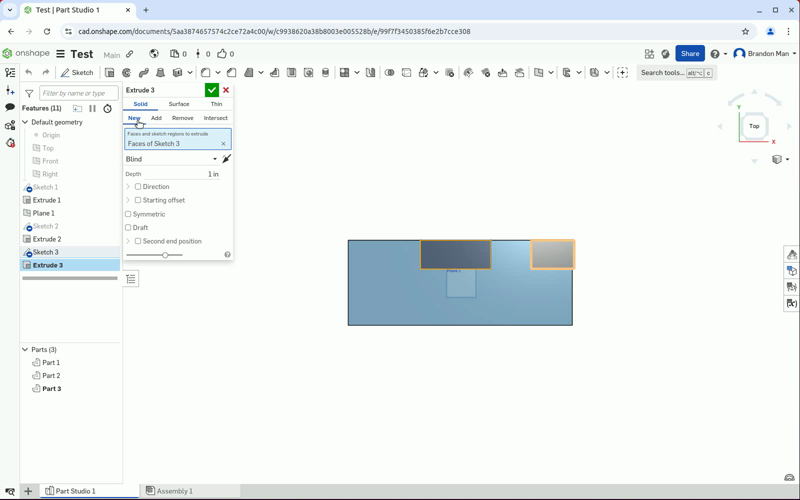
key(tab, 4)
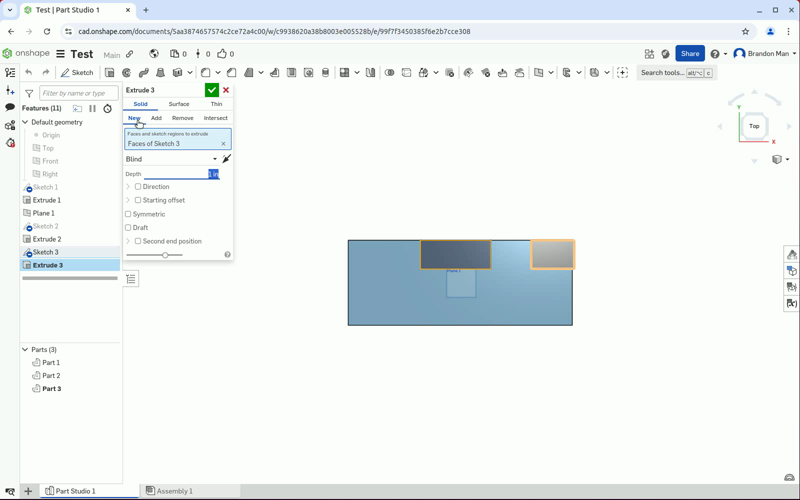
text(4.092)
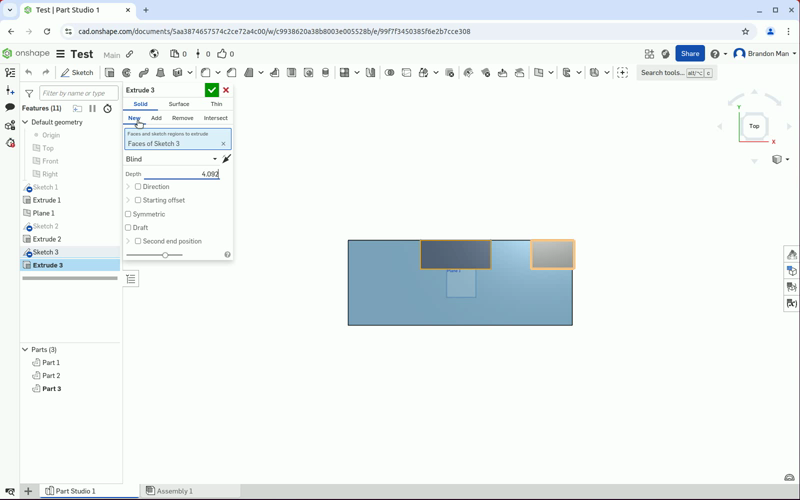
key(enter)
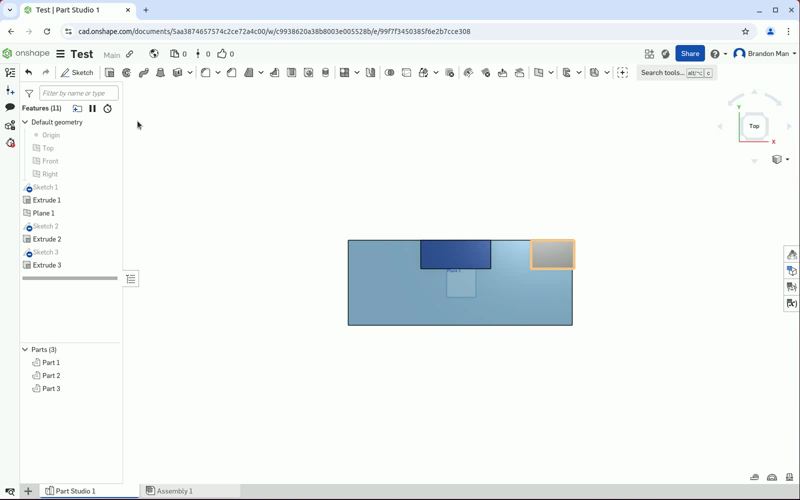
key(shift+h)
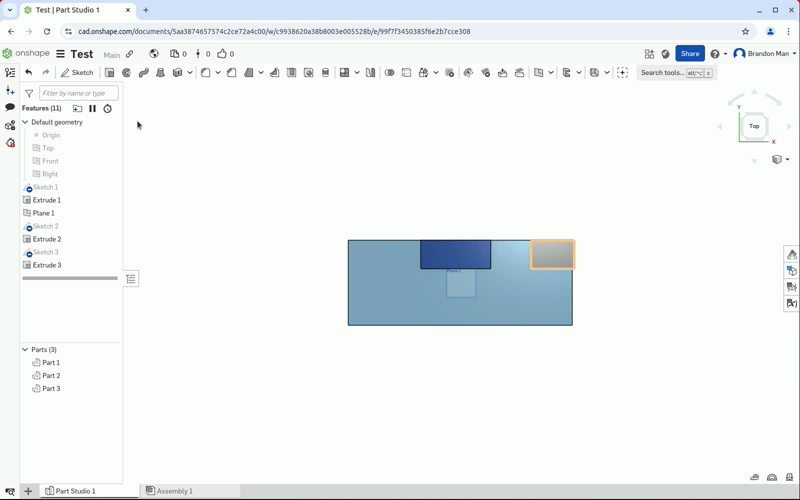
key(shift+h)
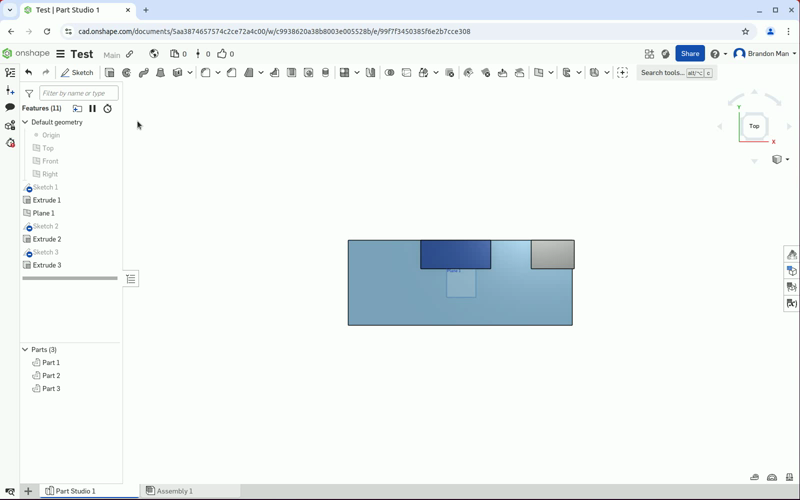
mouse_move(73, 189)
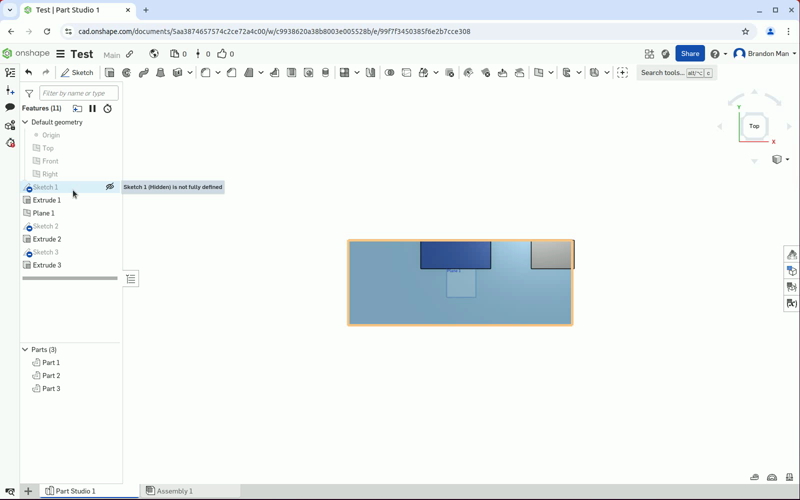
click(73, 189)
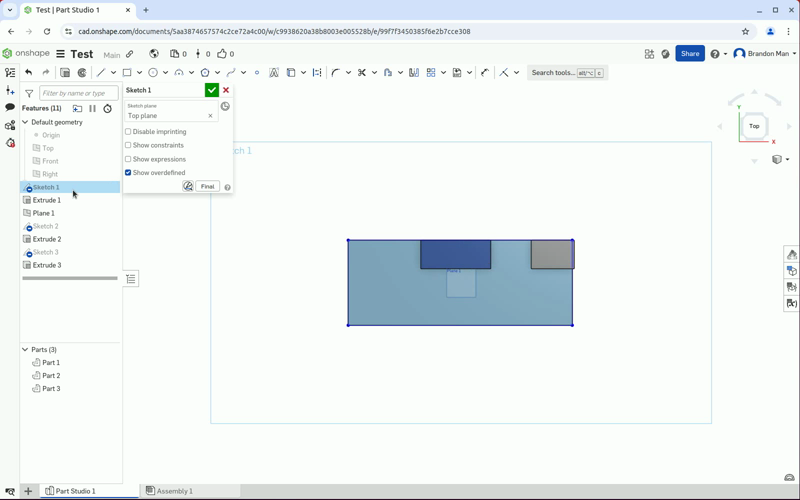
mouse_move(229, 92)
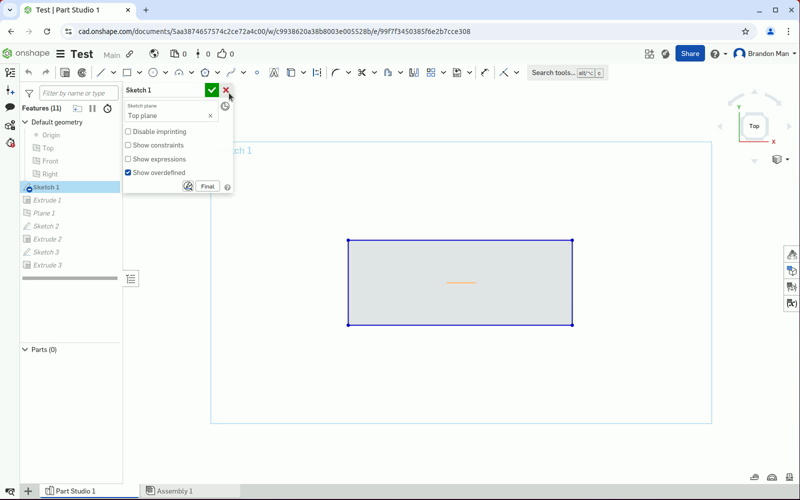
click(229, 92)
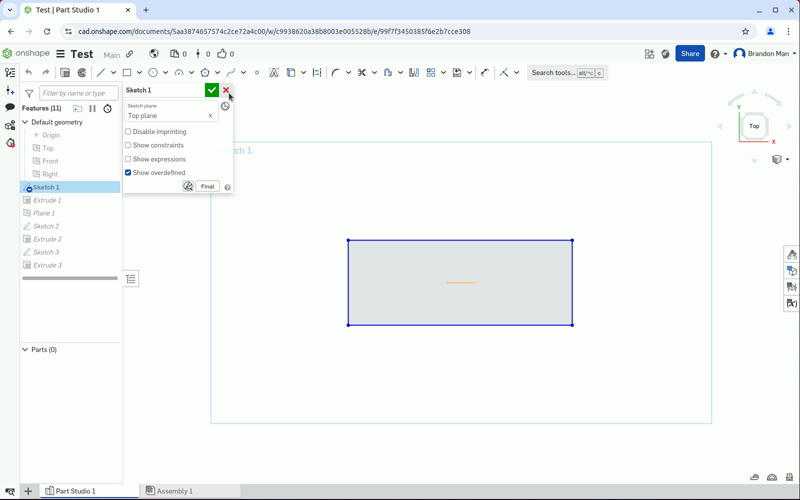
key(shift+s)
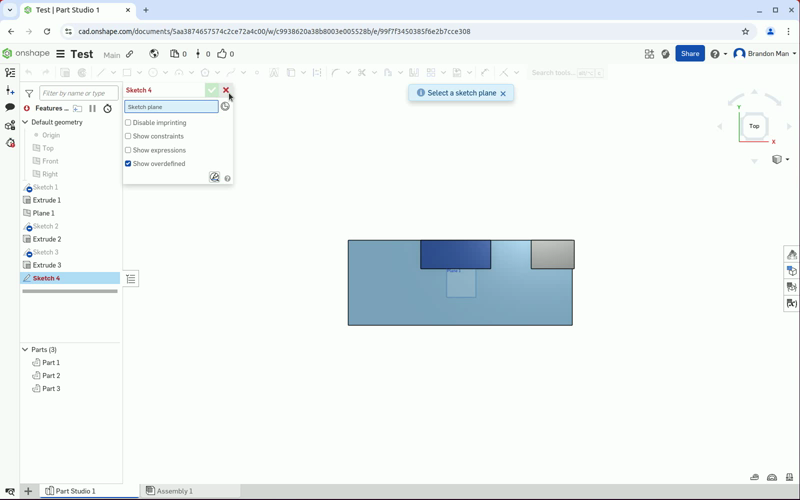
mouse_move(73, 215)
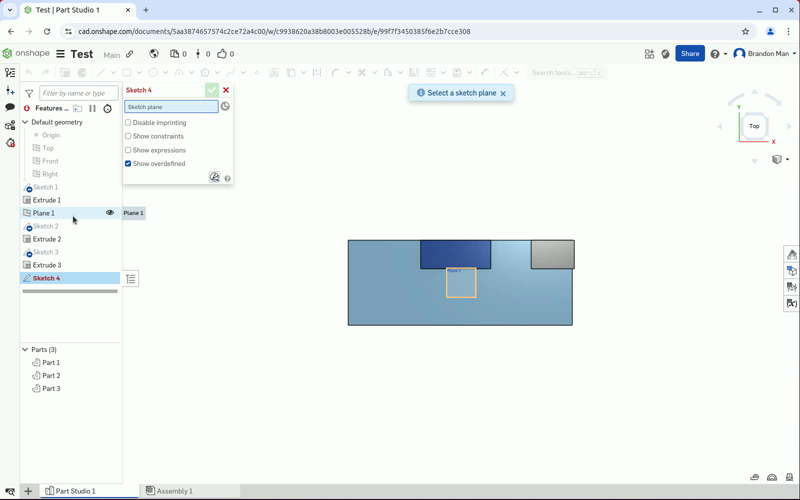
click(73, 215)
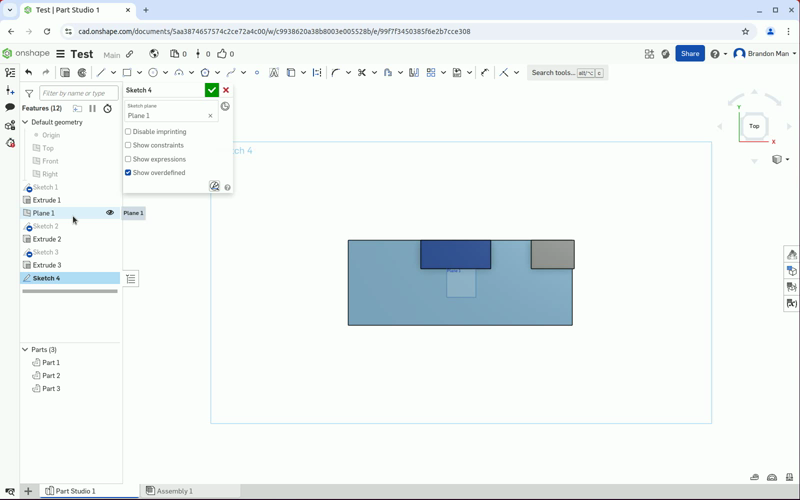
mouse_move(73, 352)
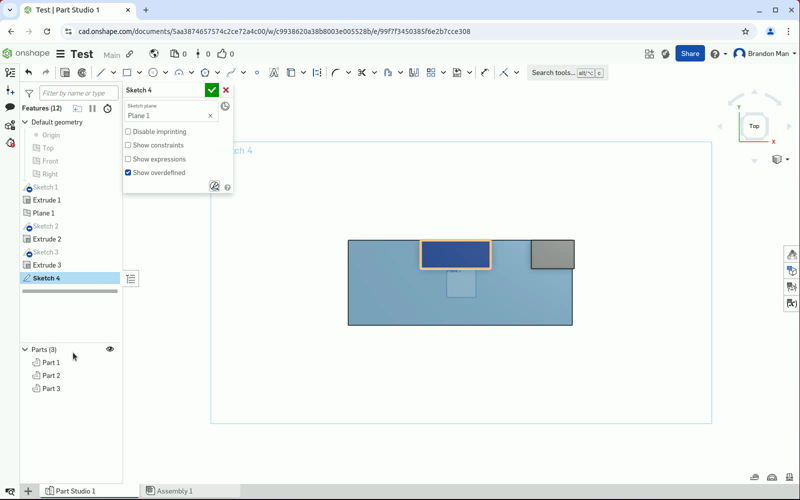
key(y)
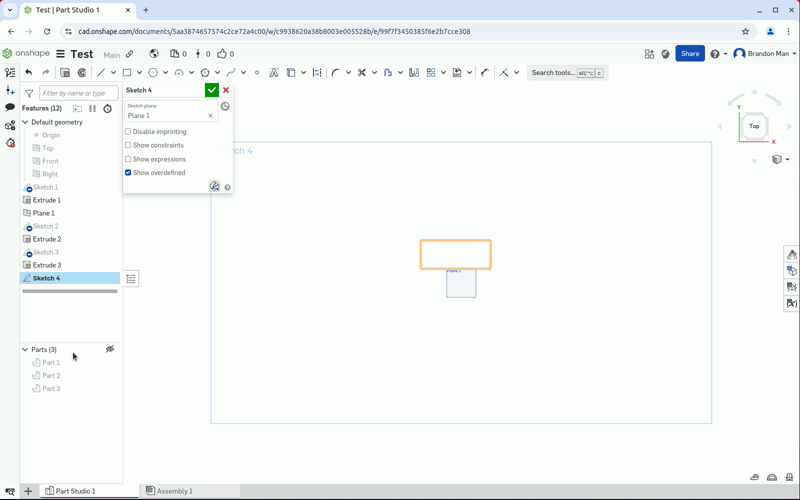
key(l)
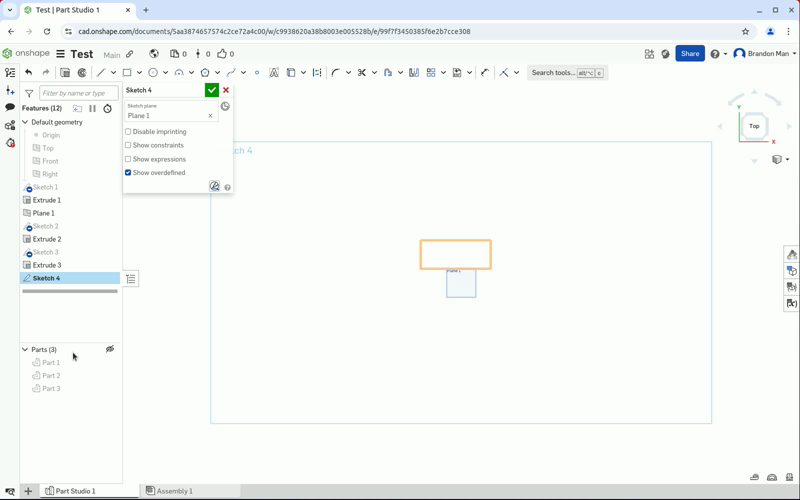
key_down(shift)
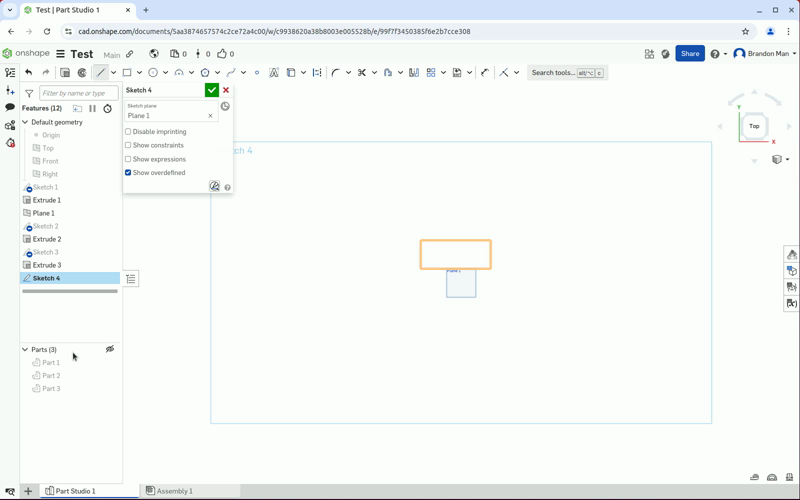
mouse_move(348, 268)
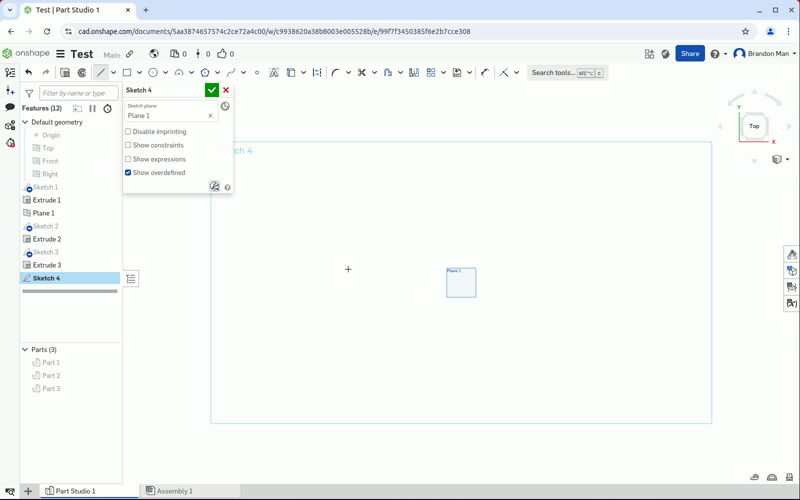
click(348, 268)
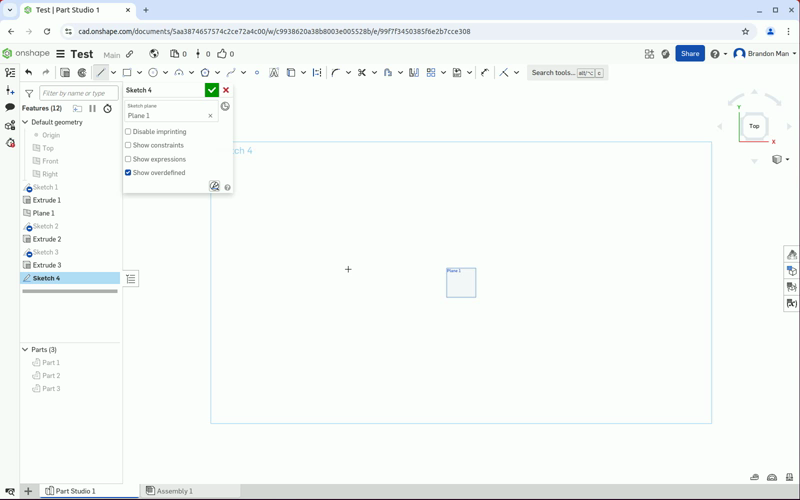
key_up(shift)
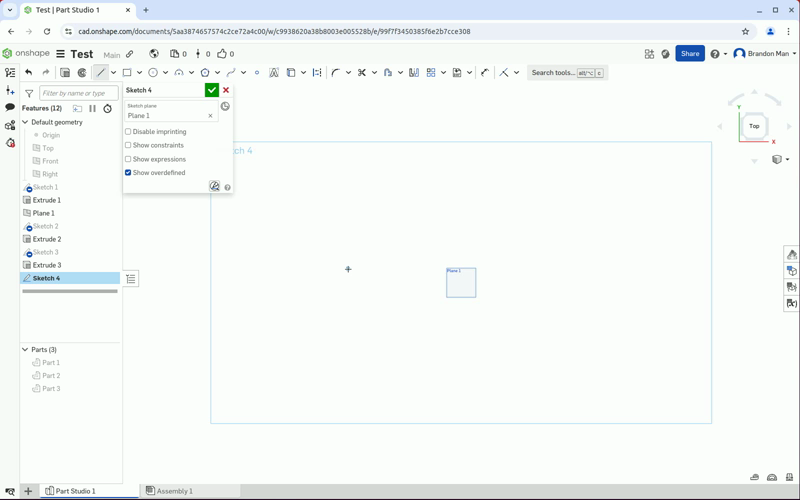
key_down(shift)
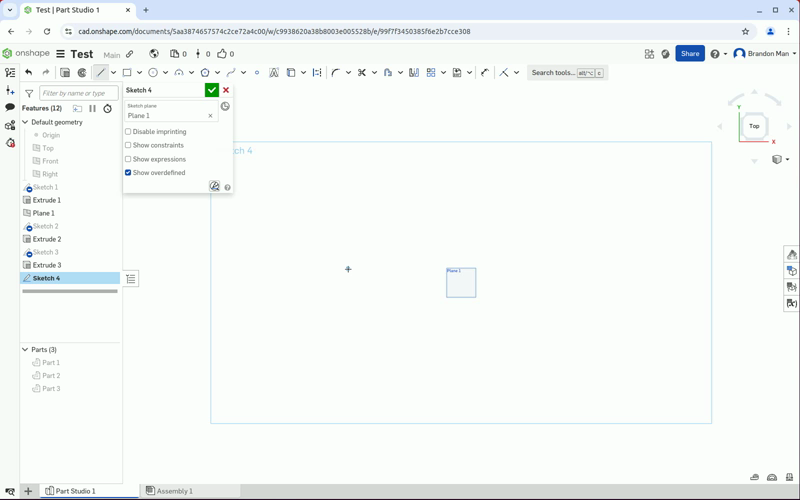
mouse_move(378, 268)
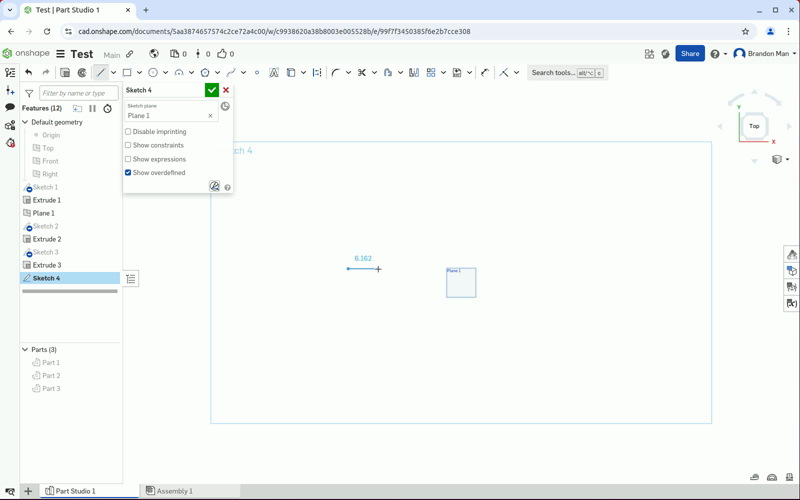
mouse_move(373, 268)
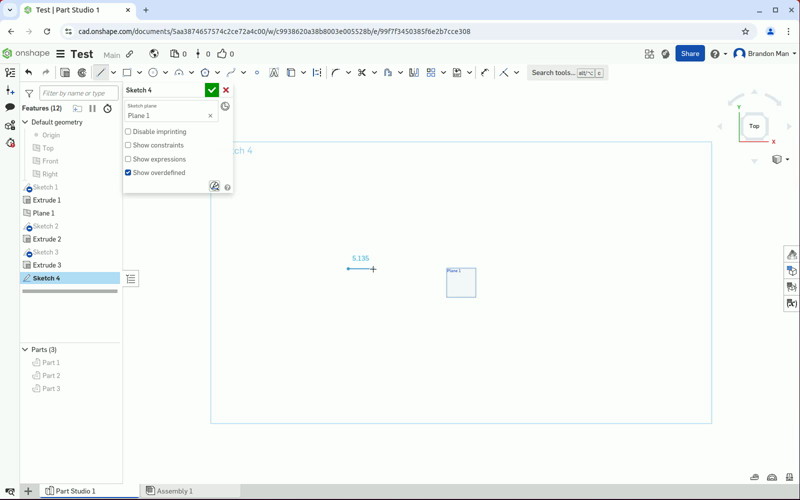
click(373, 268)
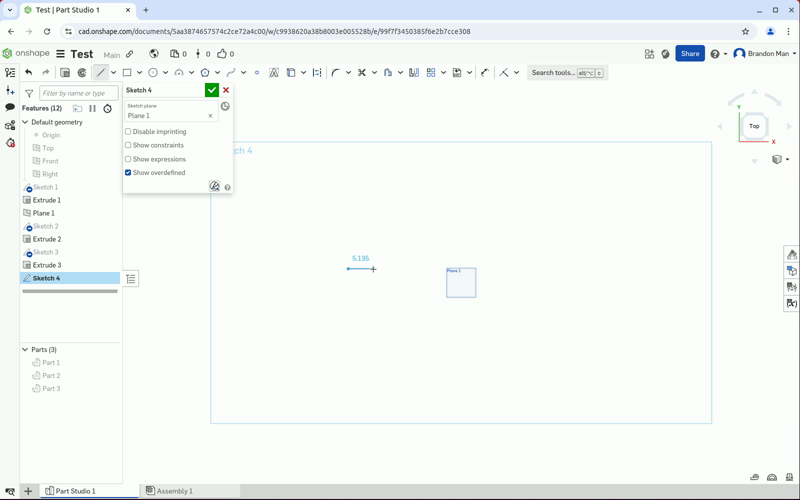
key_up(shift)
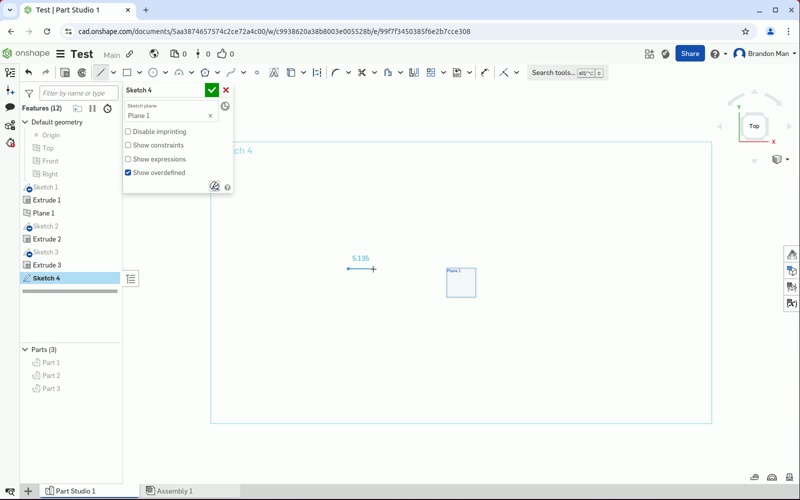
key_down(shift)
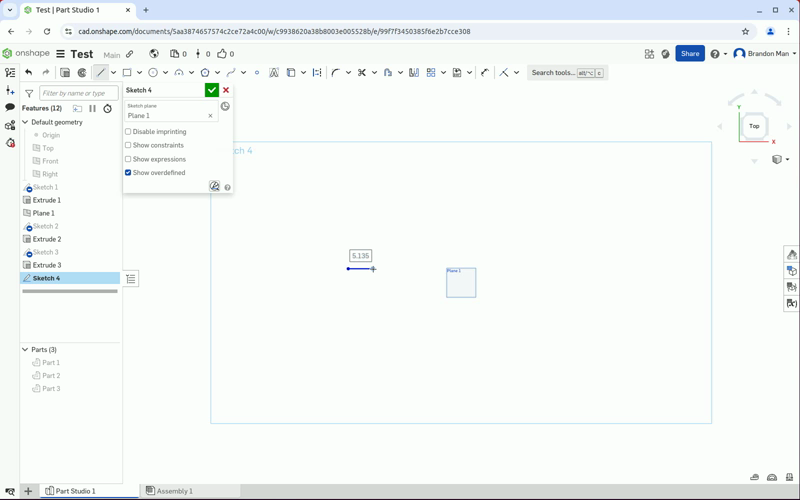
mouse_move(403, 268)
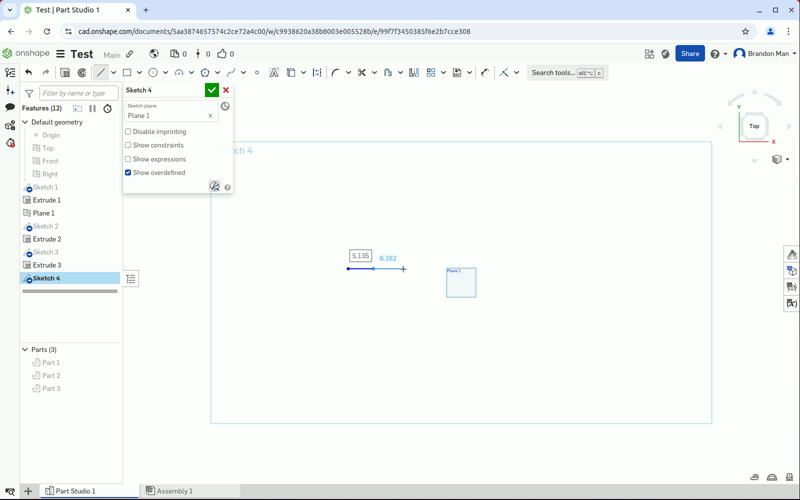
mouse_move(373, 239)
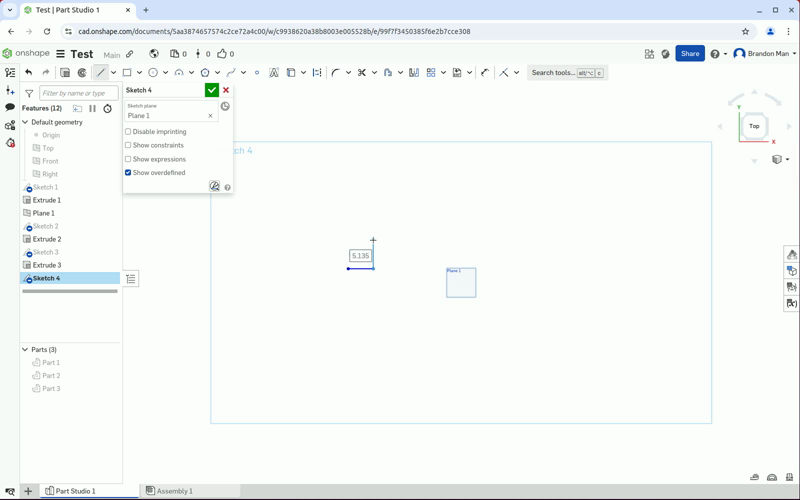
click(373, 239)
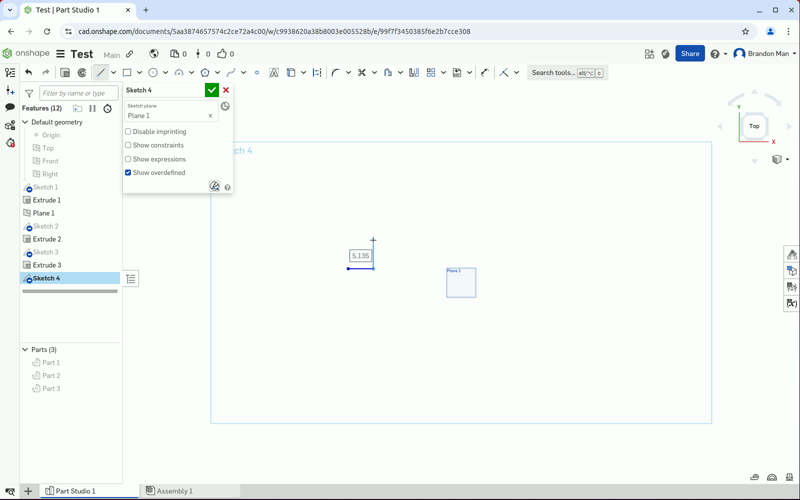
key_up(shift)
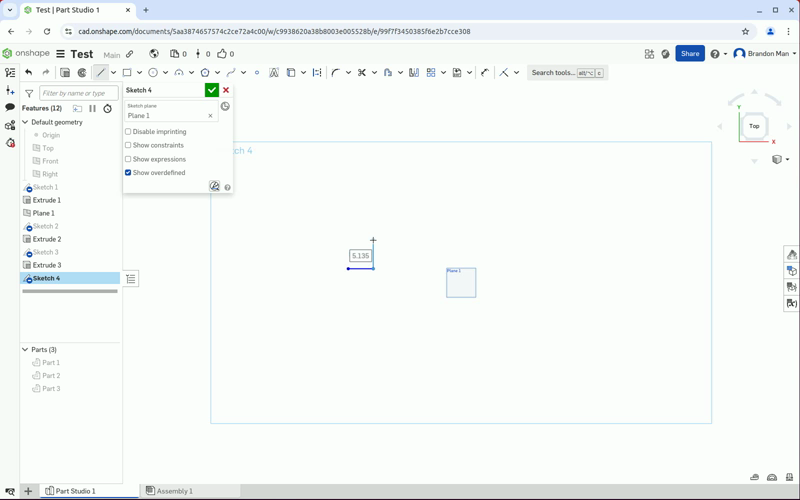
key_down(shift)
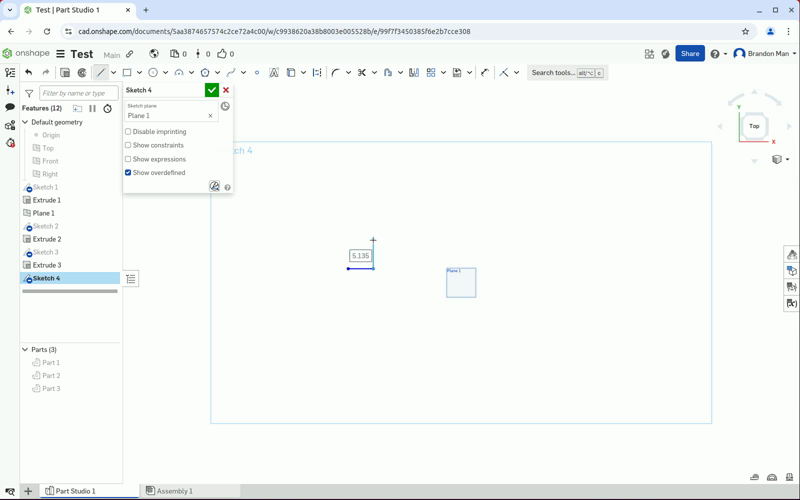
mouse_move(403, 239)
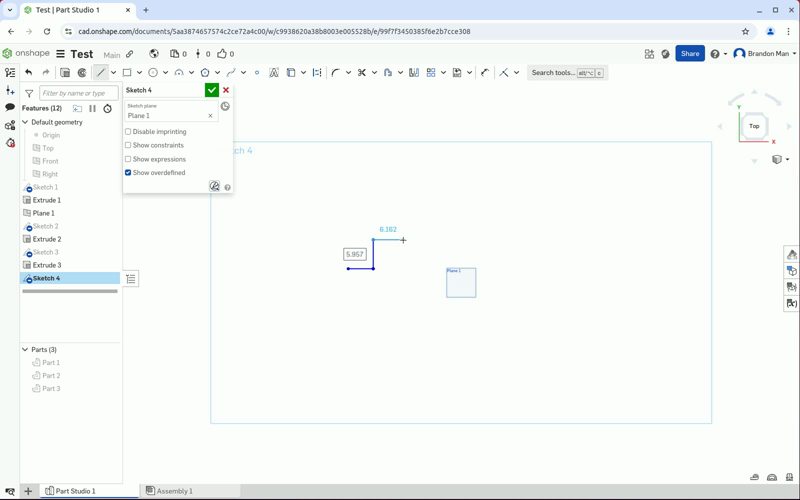
mouse_move(348, 239)
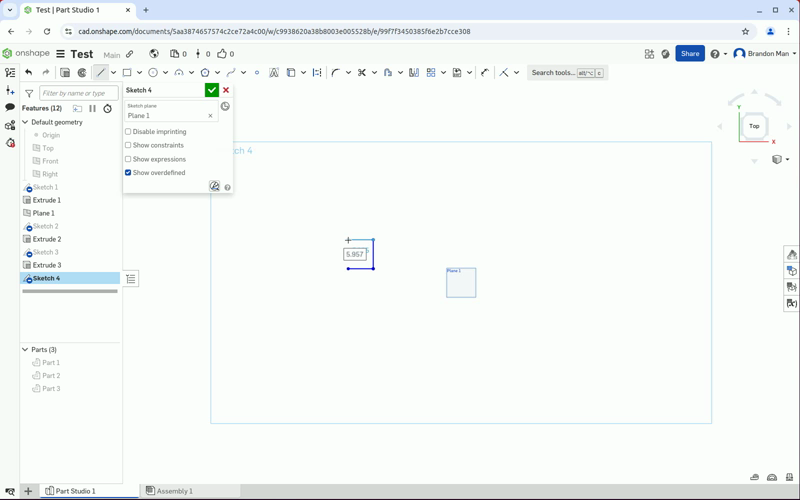
click(348, 239)
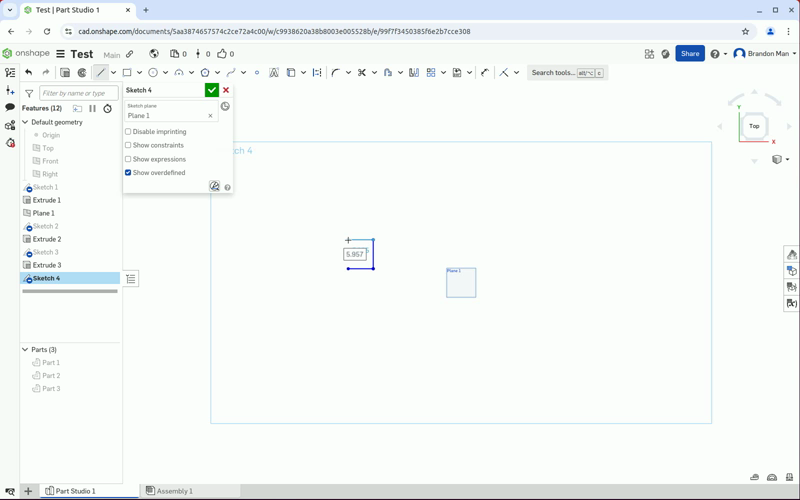
key_up(shift)
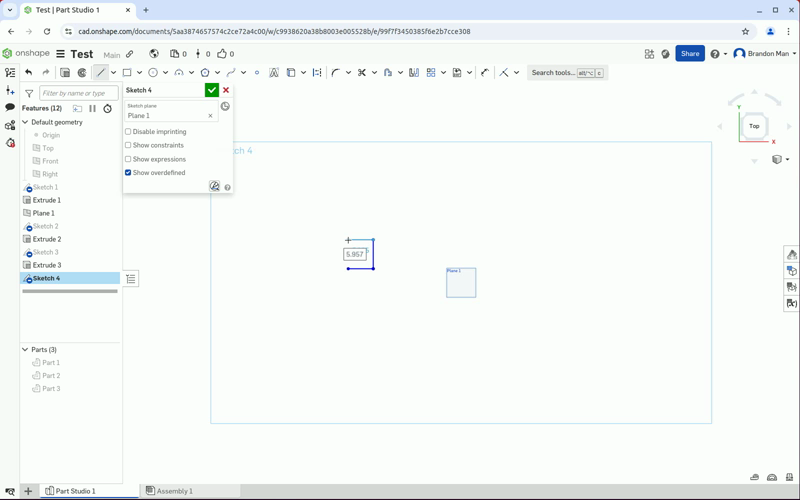
mouse_move(378, 239)
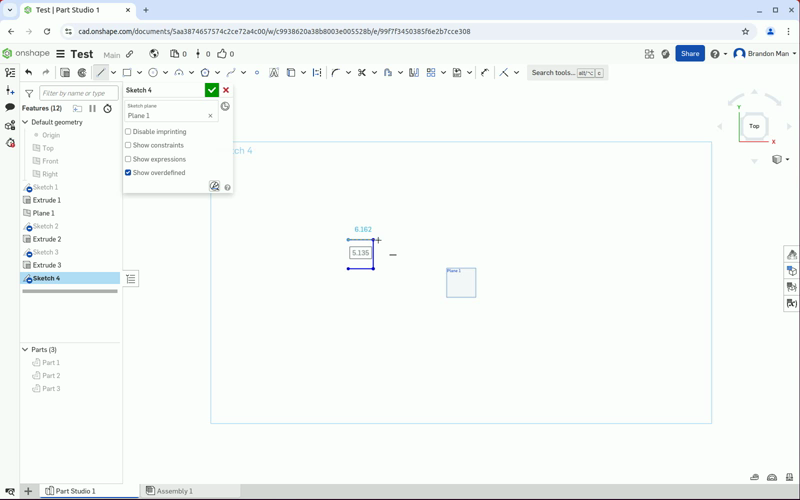
key_down(shift)
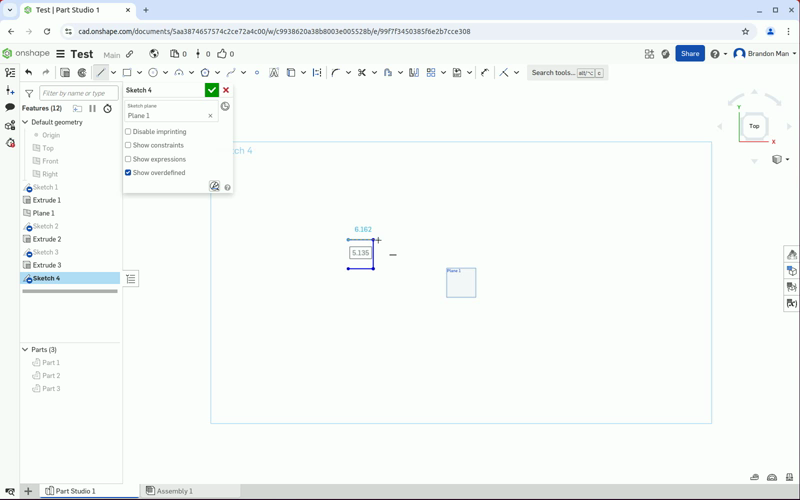
mouse_move(348, 268)
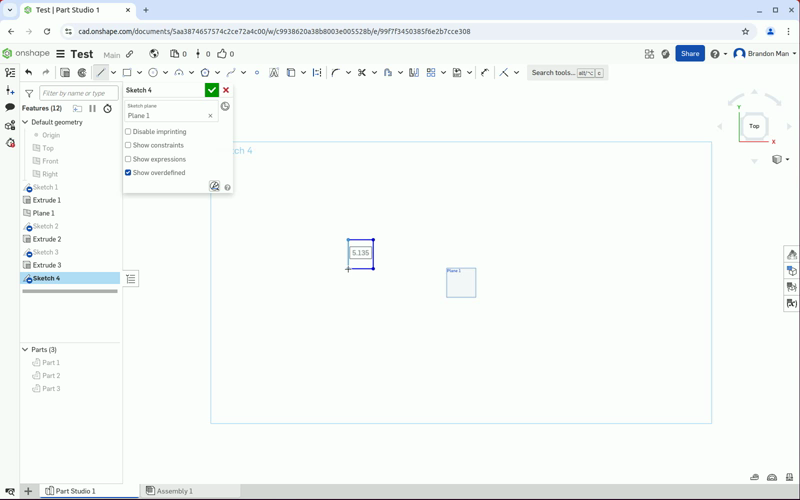
key_up(shift)
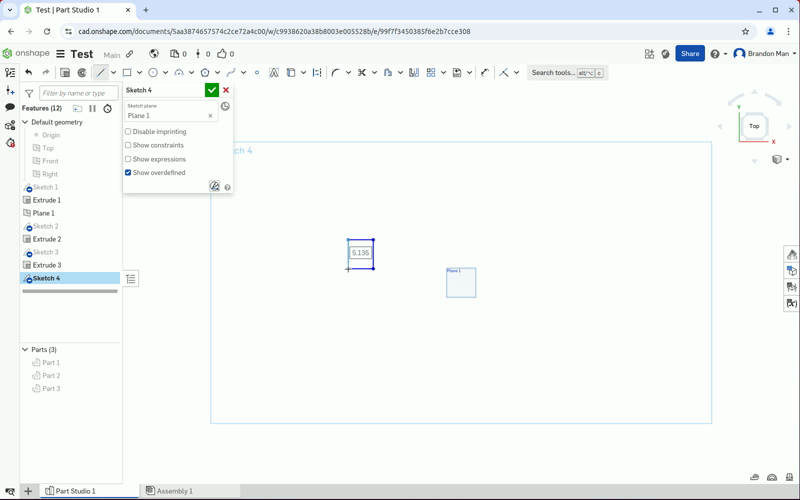
click(348, 268)
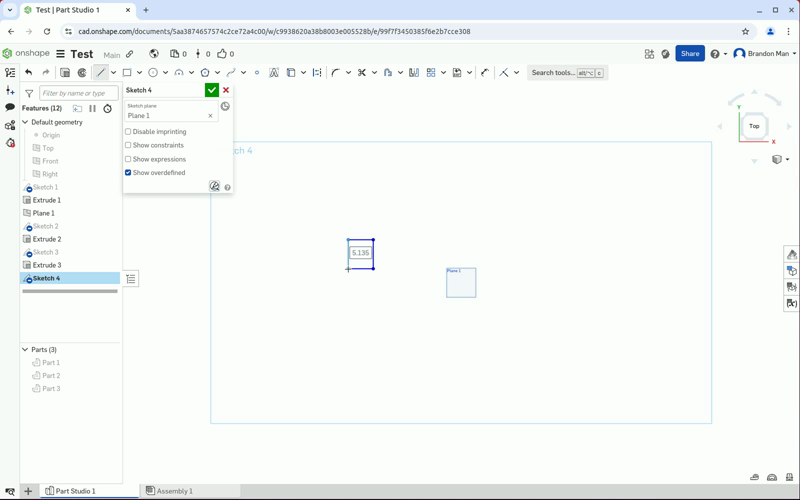
key(esc)
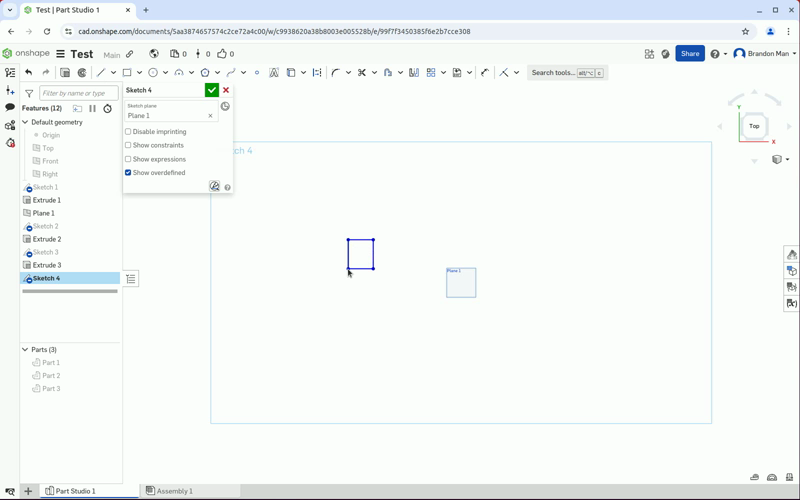
mouse_move(371, 243)
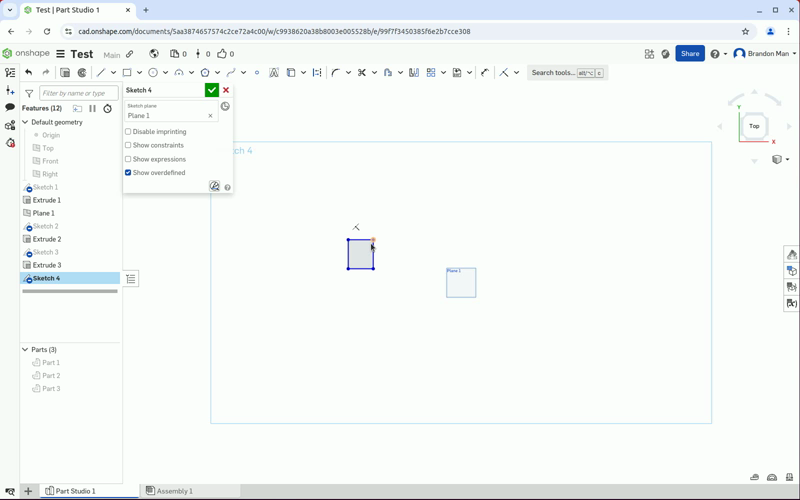
scroll(6)
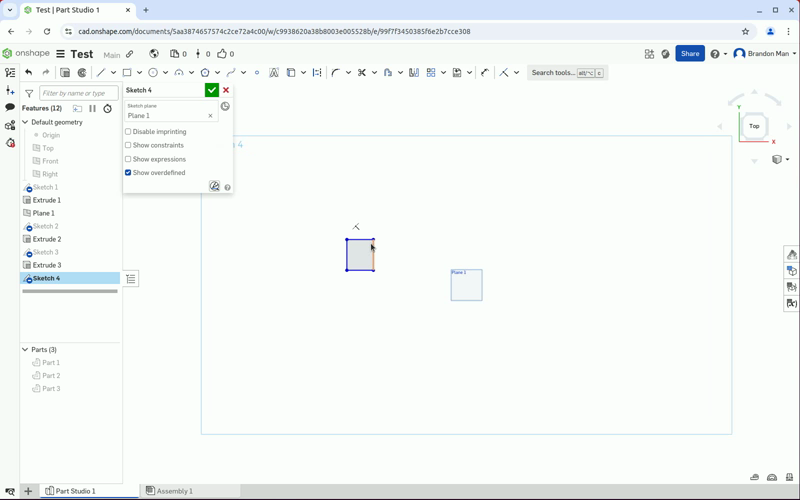
scroll(6)
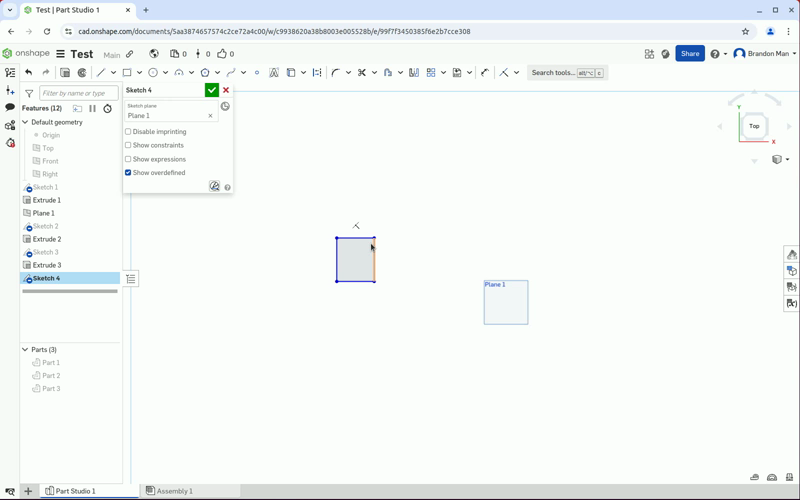
scroll(6)
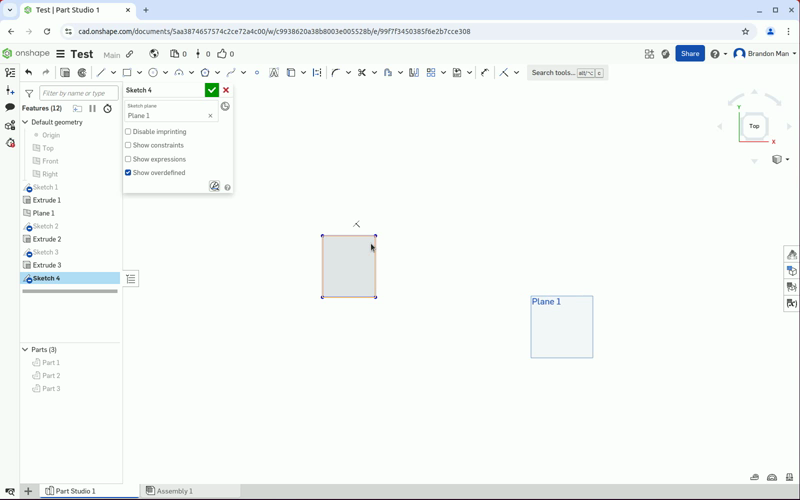
scroll(6)
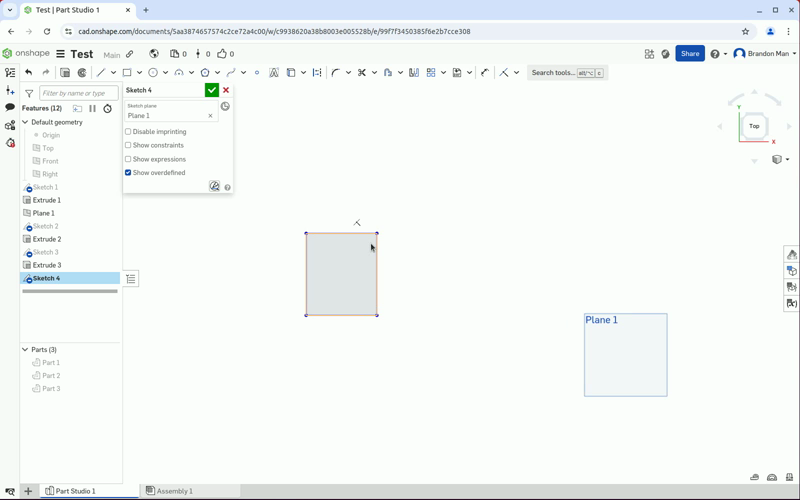
scroll(6)
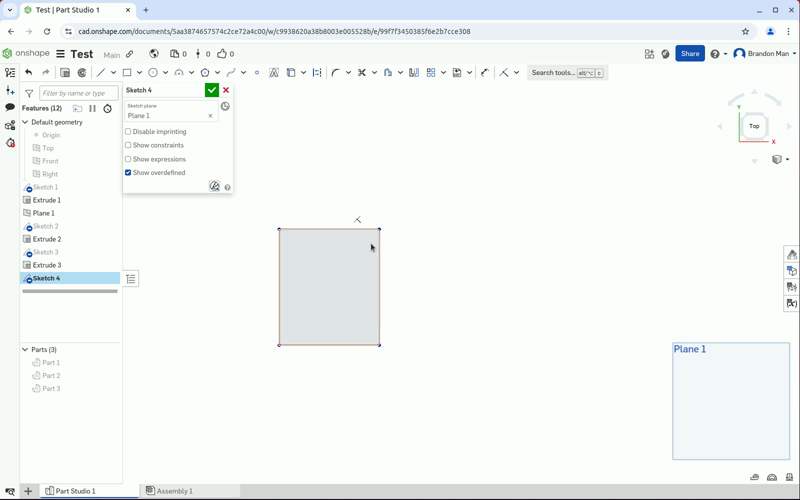
scroll(6)
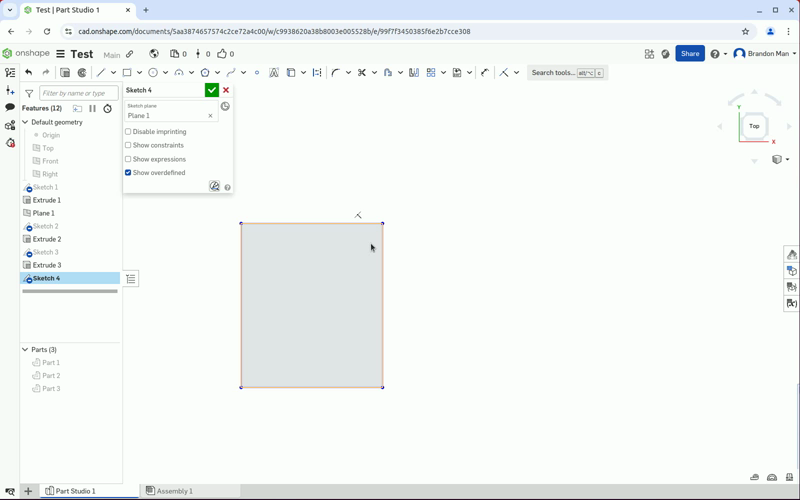
scroll(6)
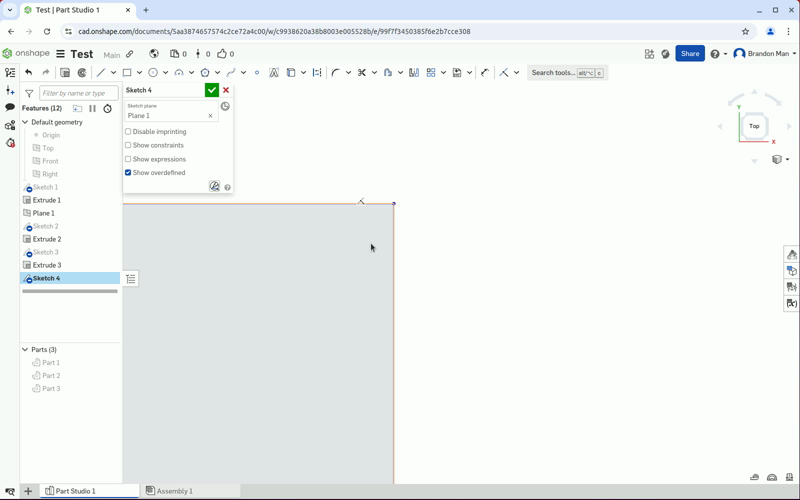
click(371, 243)
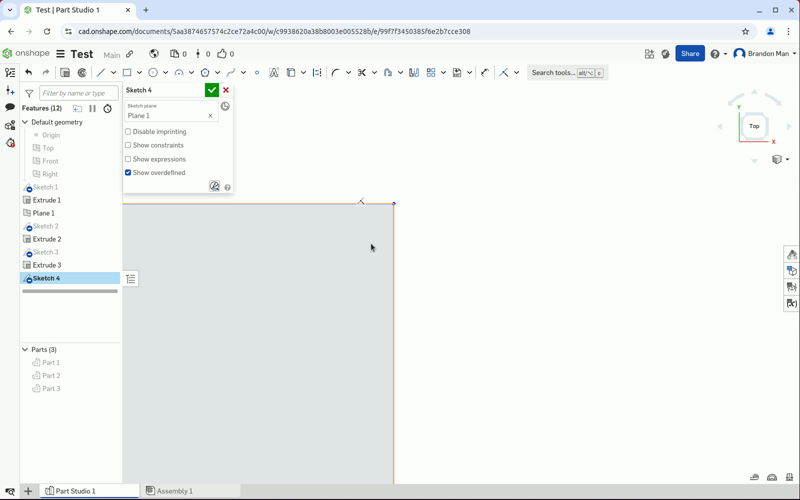
scroll(-6)
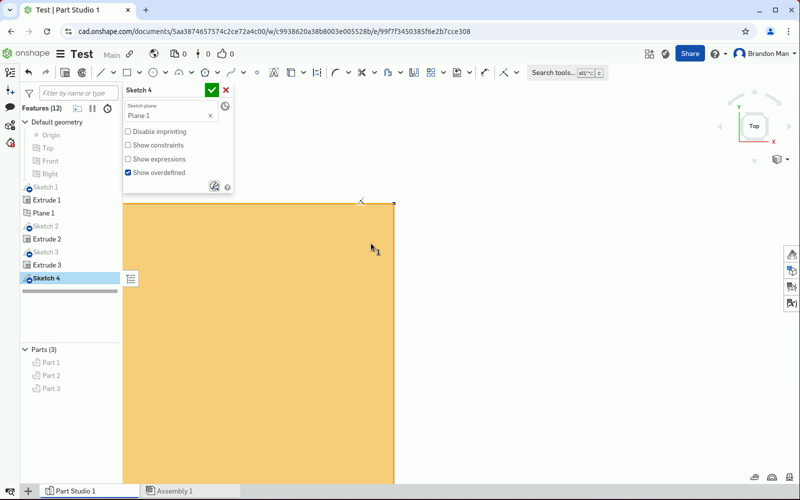
scroll(-6)
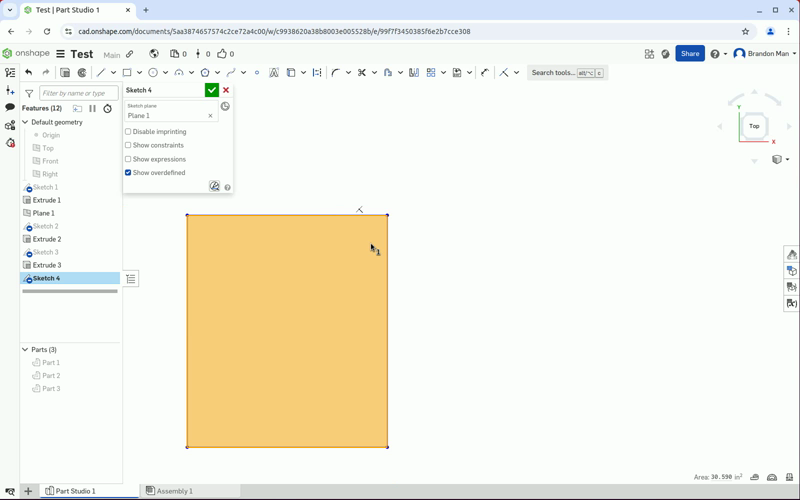
scroll(-6)
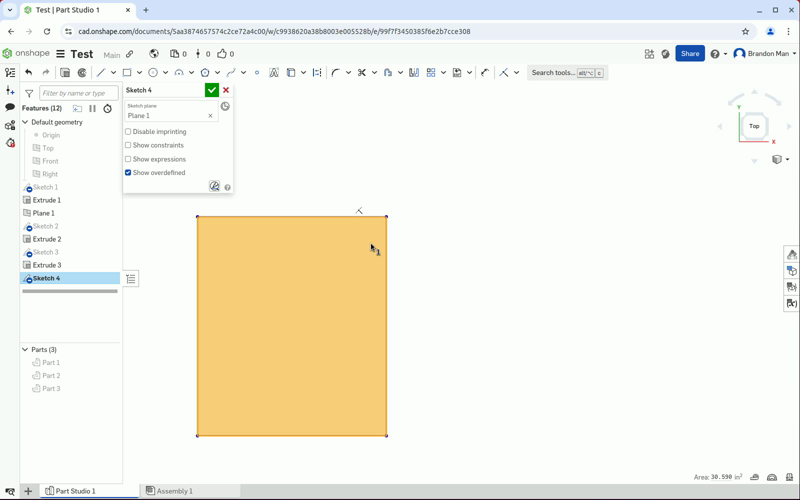
scroll(-6)
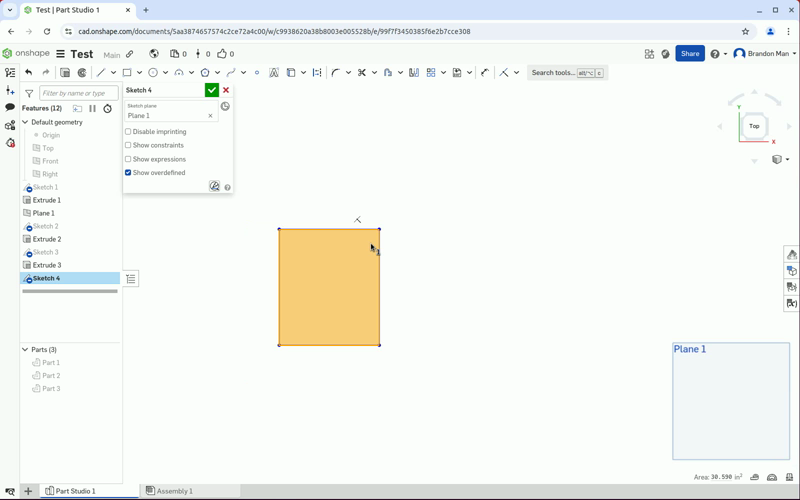
scroll(-6)
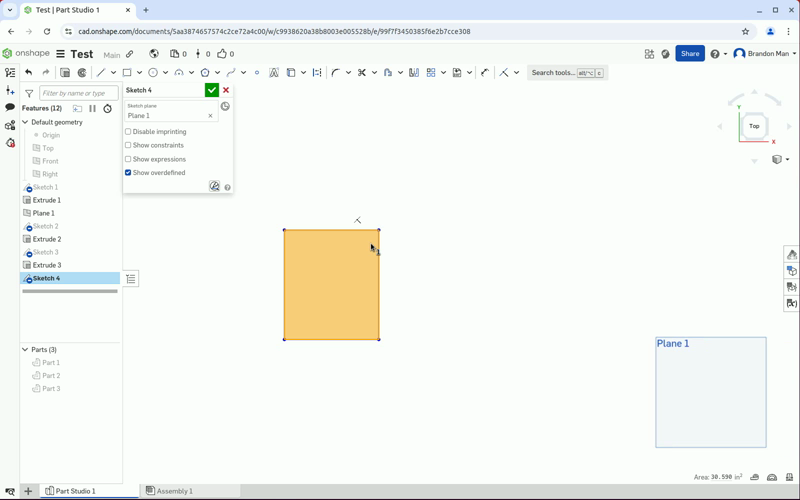
scroll(-6)
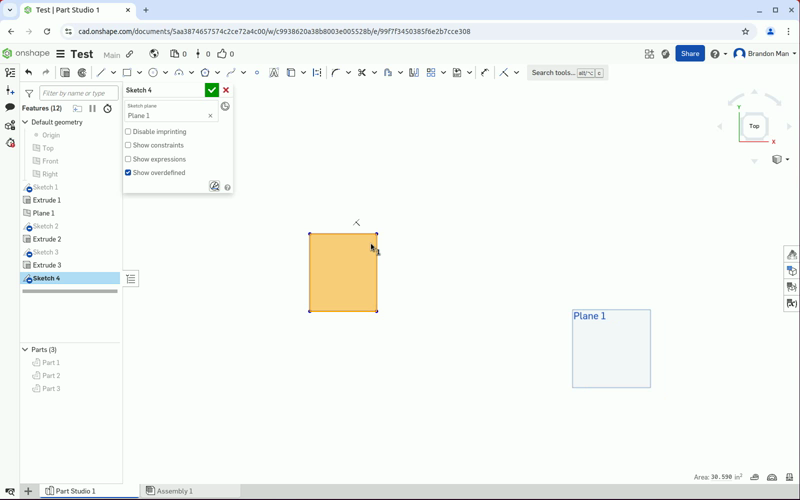
scroll(-6)
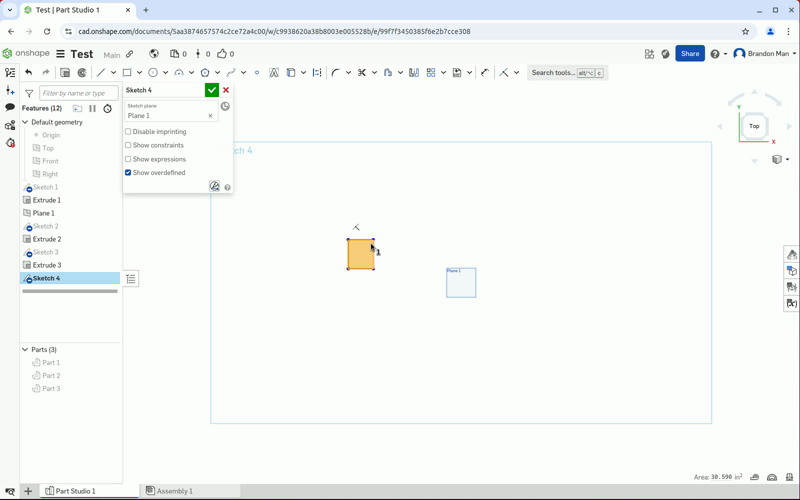
mouse_move(73, 352)
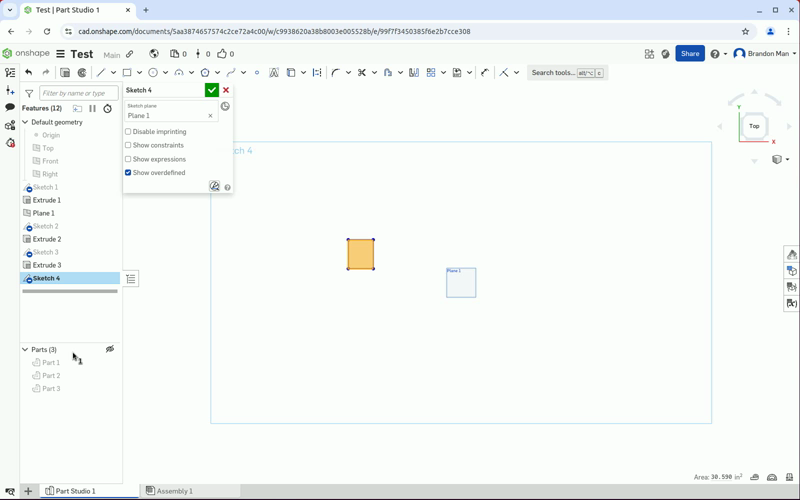
key(shift+y)
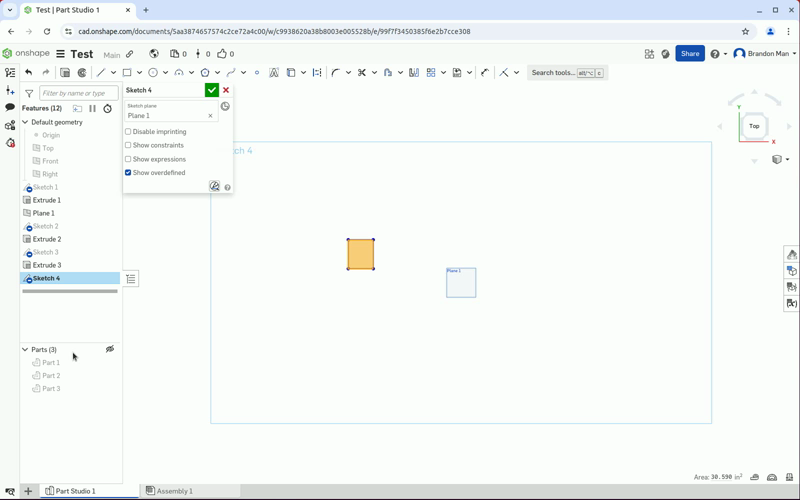
key(shift+e)
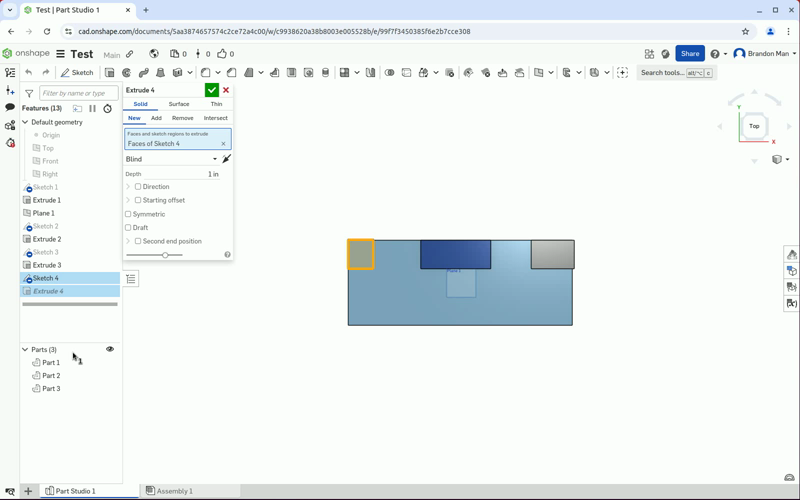
mouse_move(143, 106)
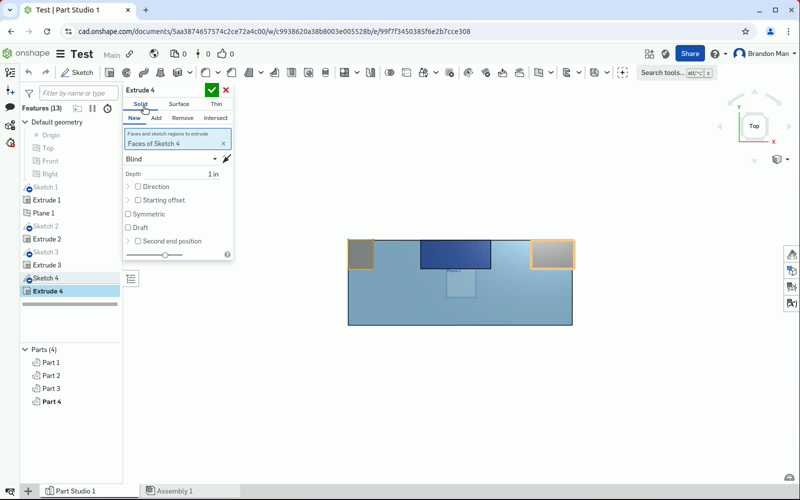
click(143, 106)
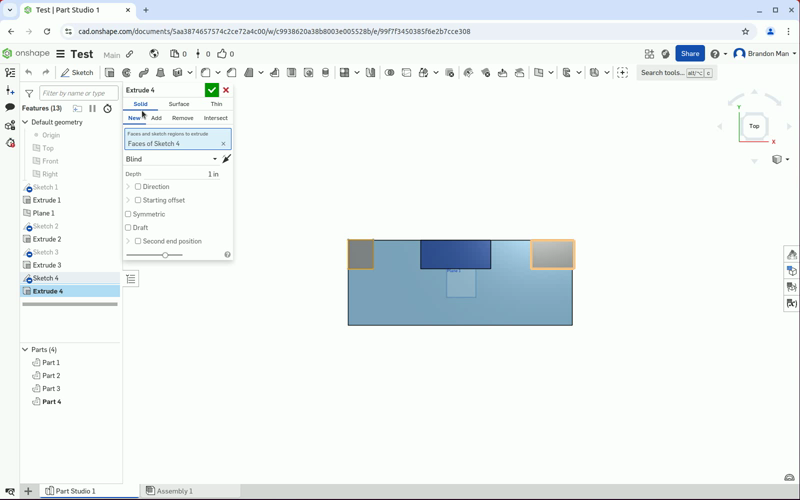
mouse_move(137, 120)
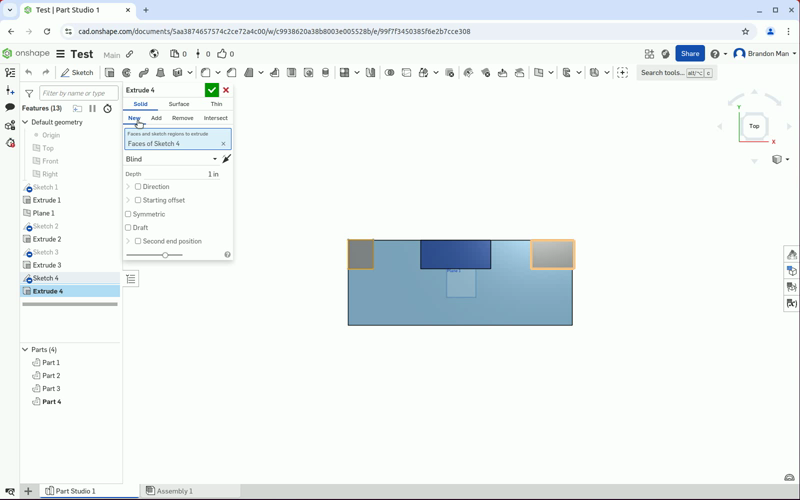
click(137, 120)
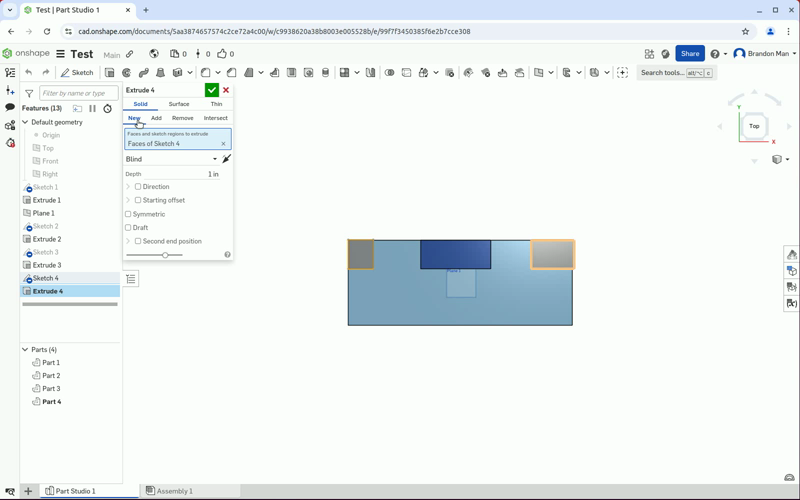
key(tab, 4)
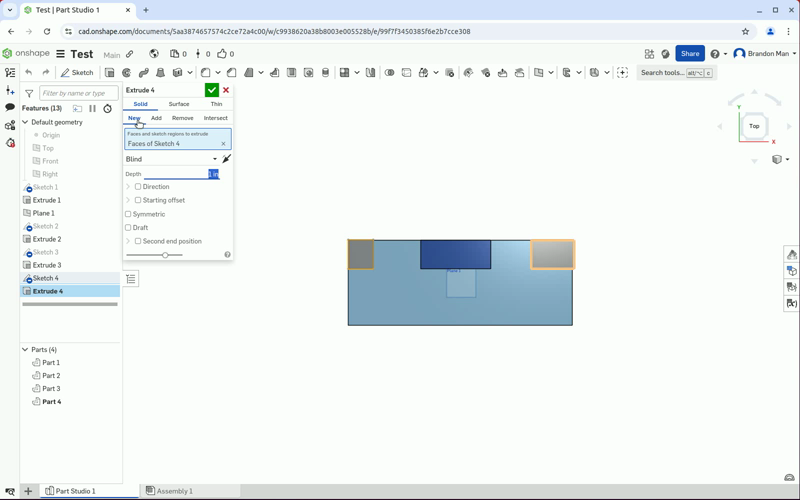
text(4.092)
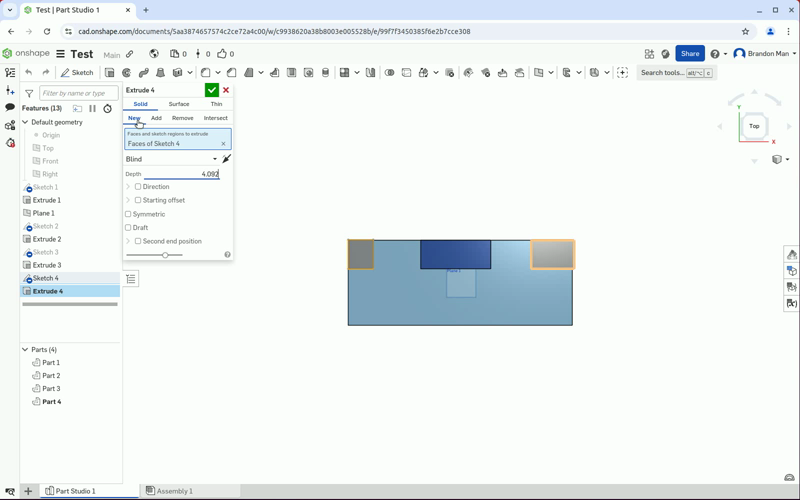
key(enter)
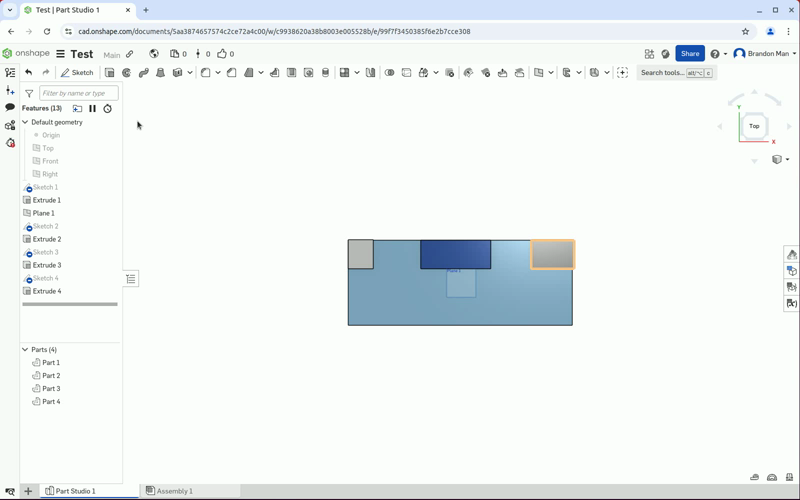
key(shift+h)
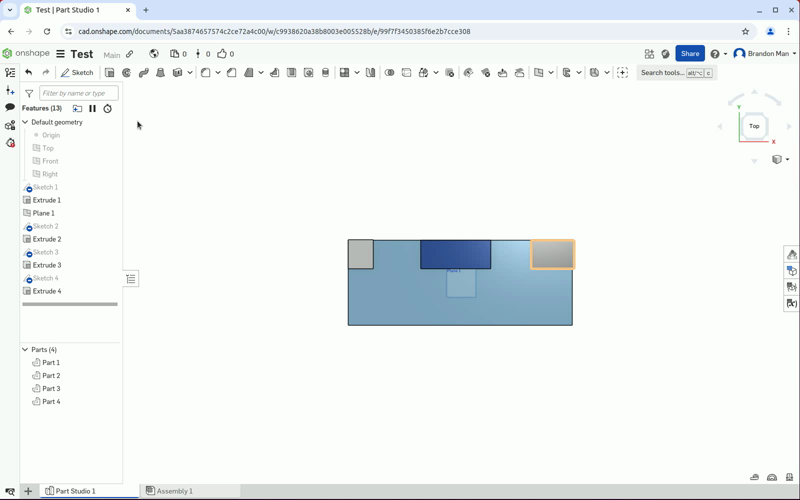
key(shift+h)
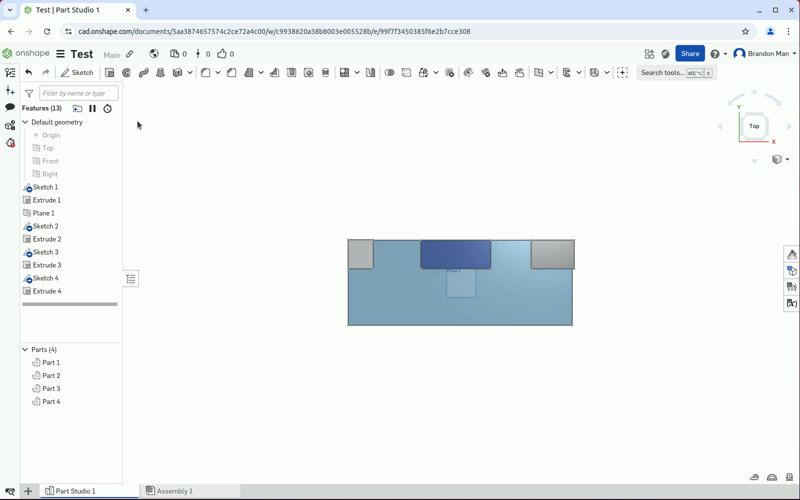
key(shift+7)
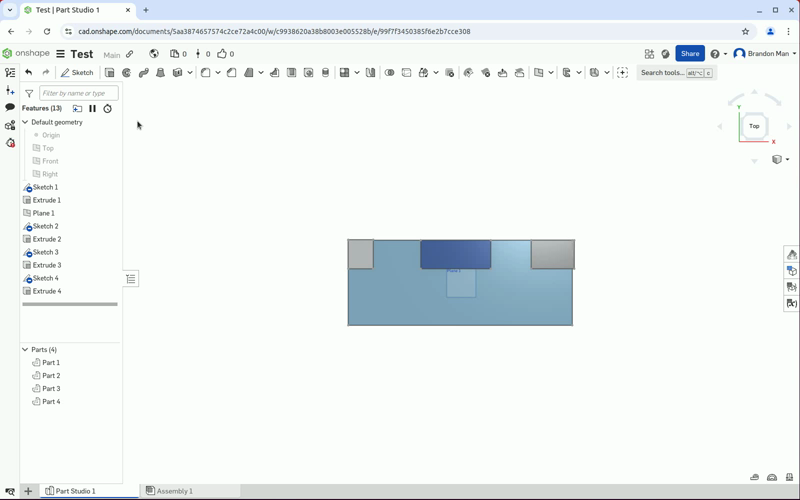
key(up, 3)
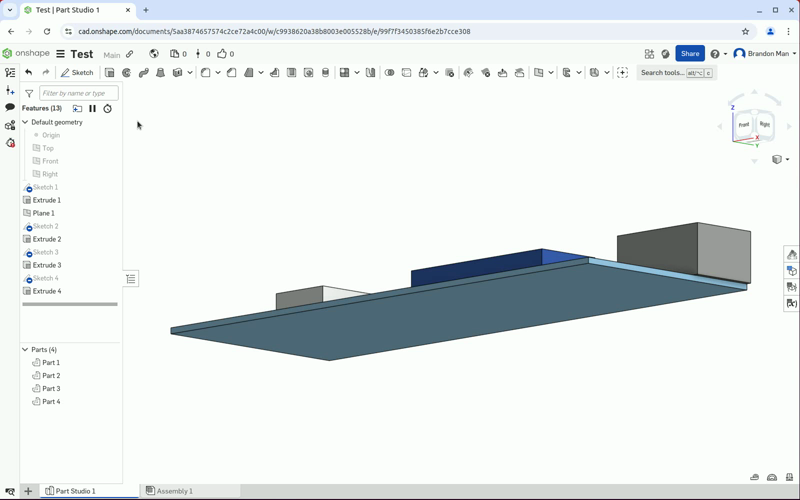
key(left, 3)
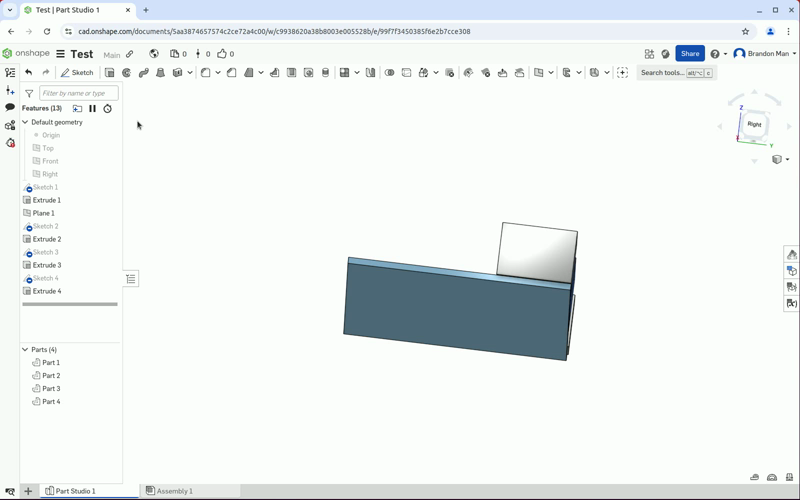
key(right, 3)
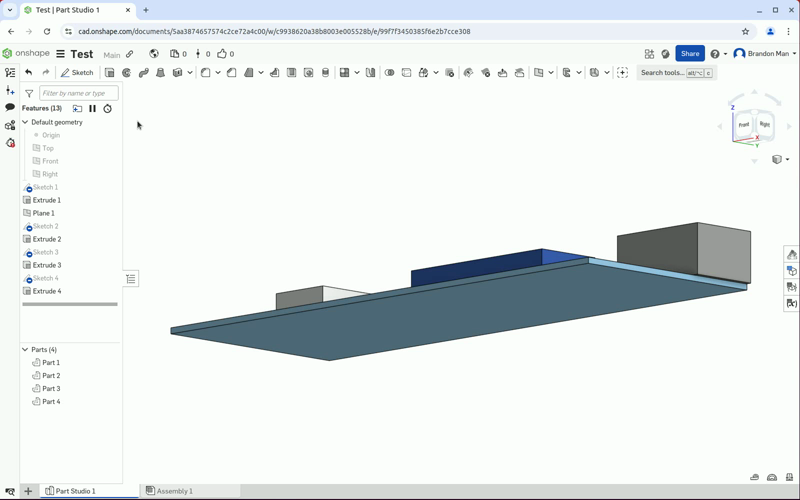
key(down, 3)
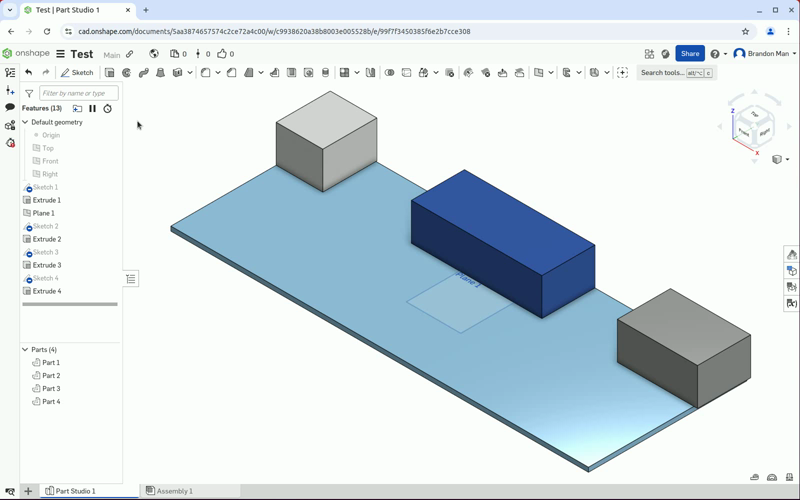
mouse_move(73, 189)
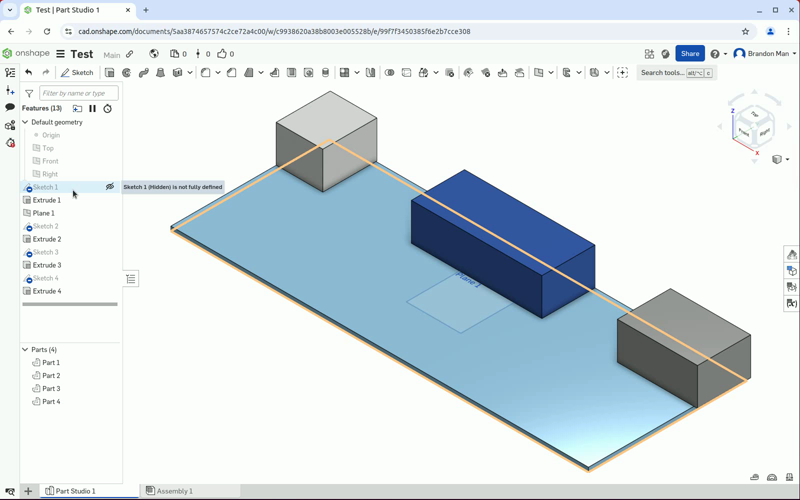
click(73, 189)